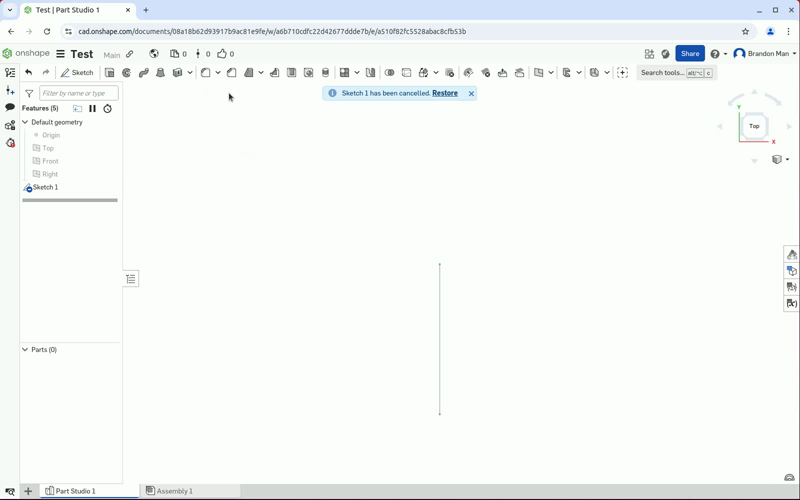
key(shift+h)
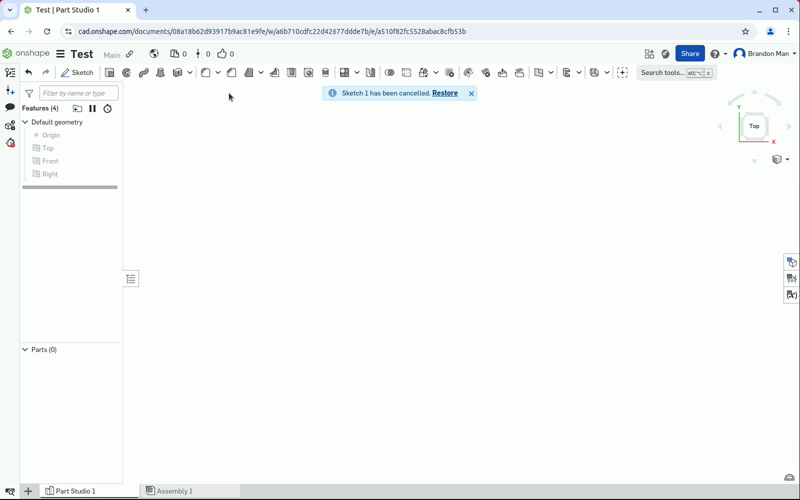
mouse_move(73, 352)
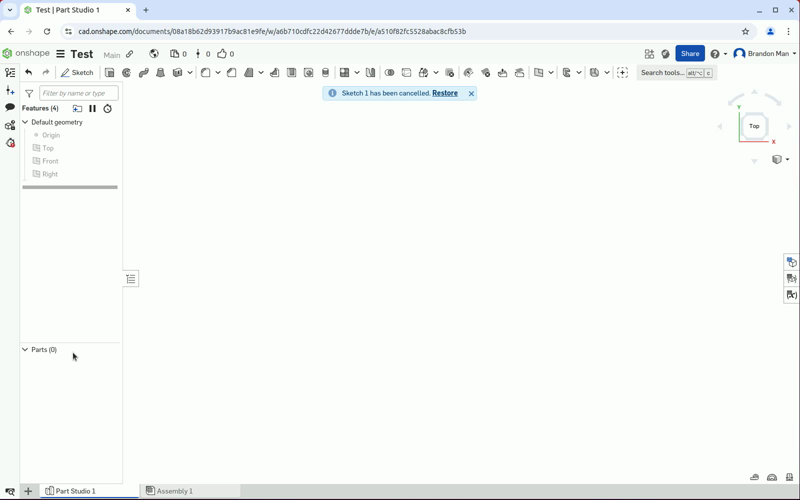
key(y)
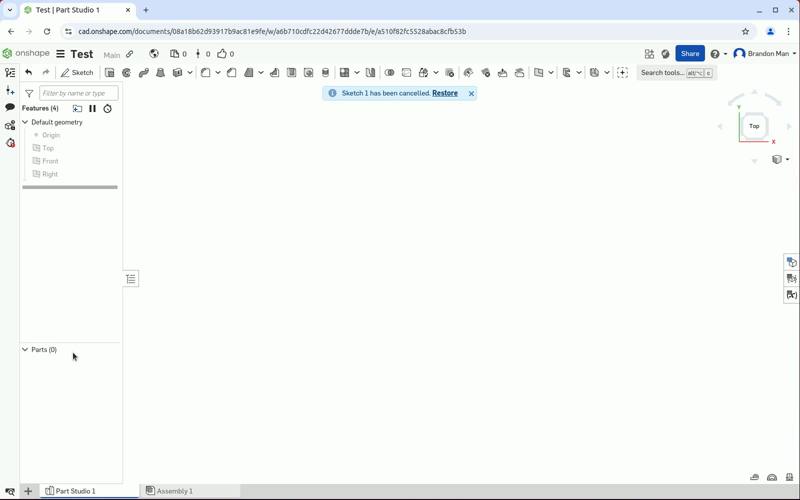
key(shift+p)
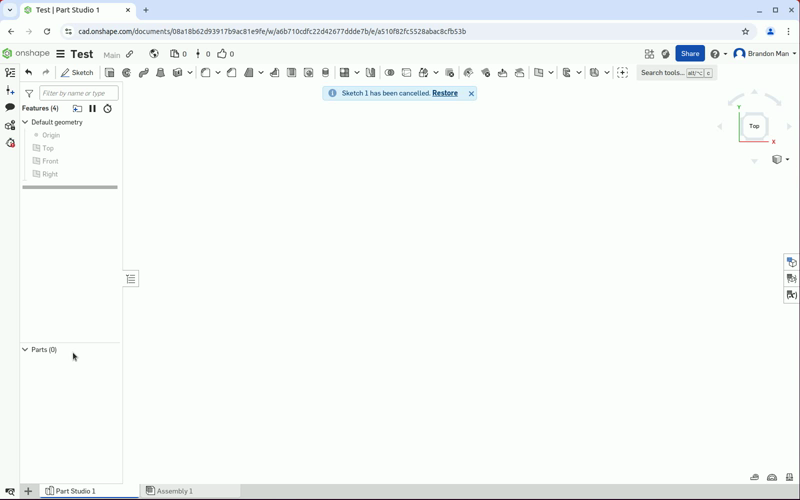
key(space)
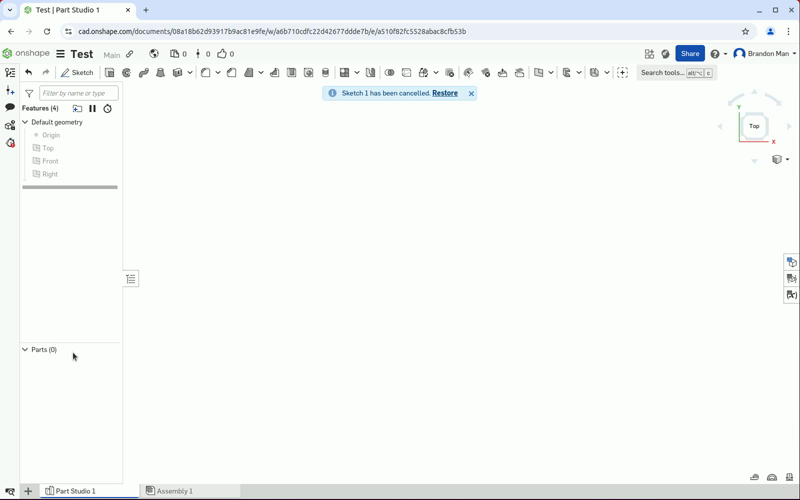
key_down(shift)
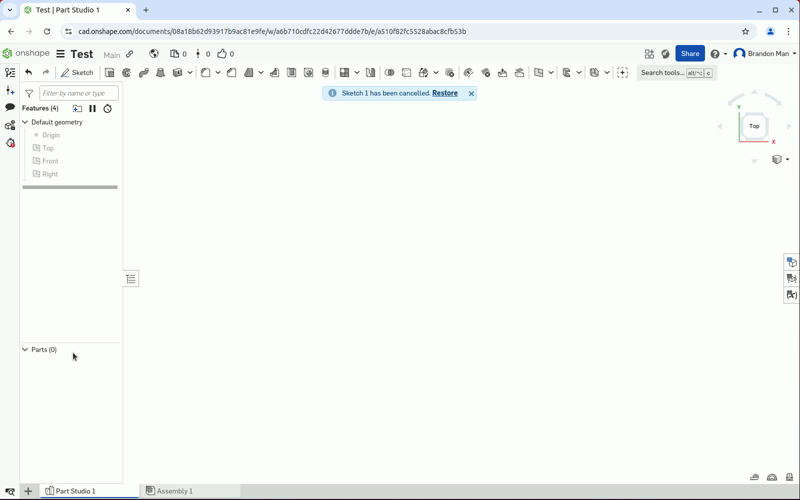
key(up)
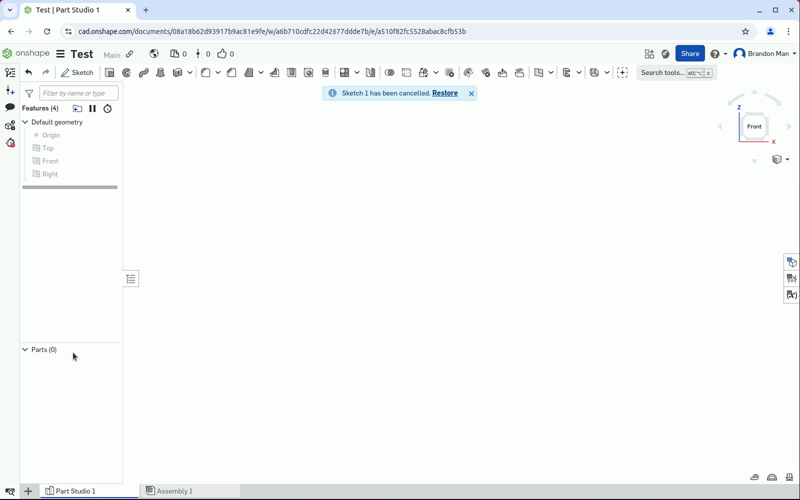
key_up(shift)
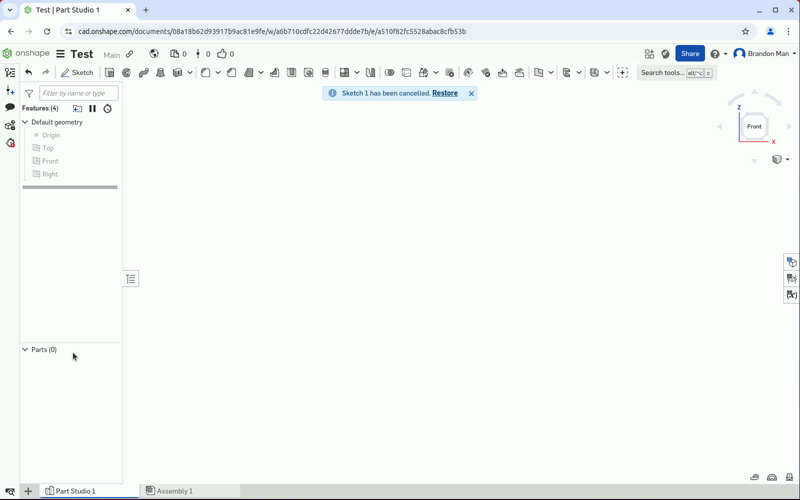
mouse_move(73, 352)
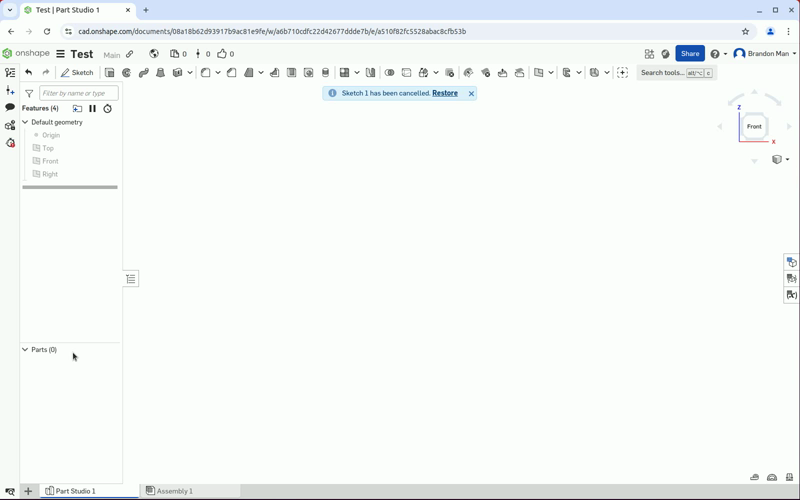
key(shift+y)
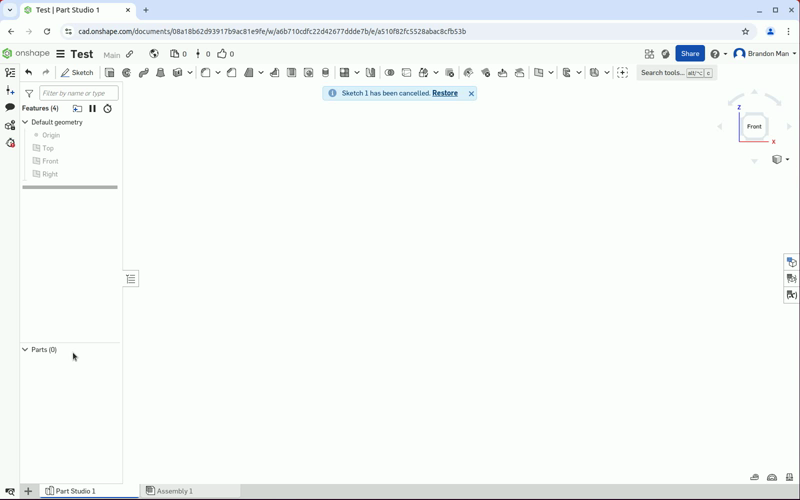
key(shift+s)
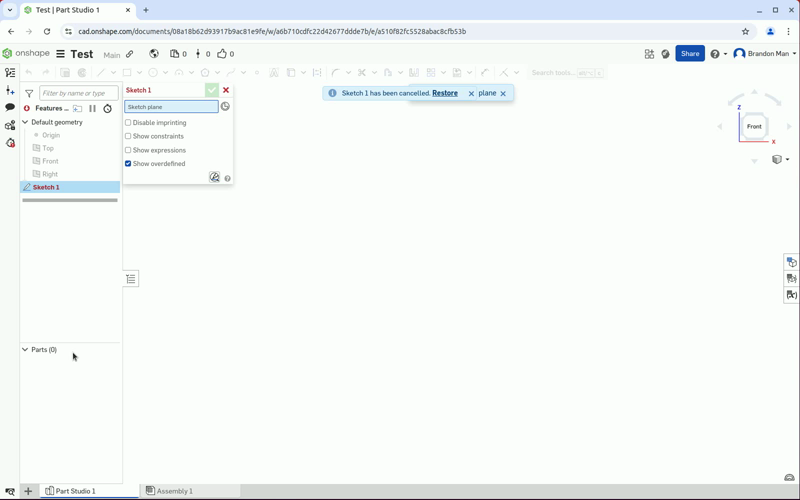
mouse_move(73, 163)
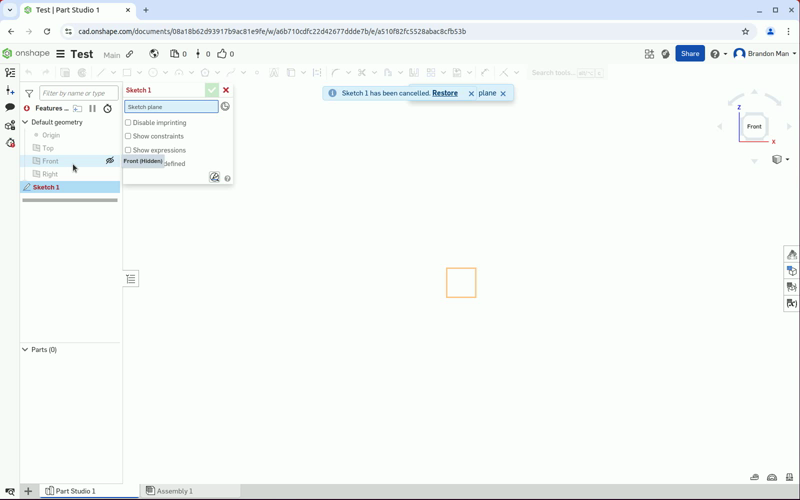
click(73, 163)
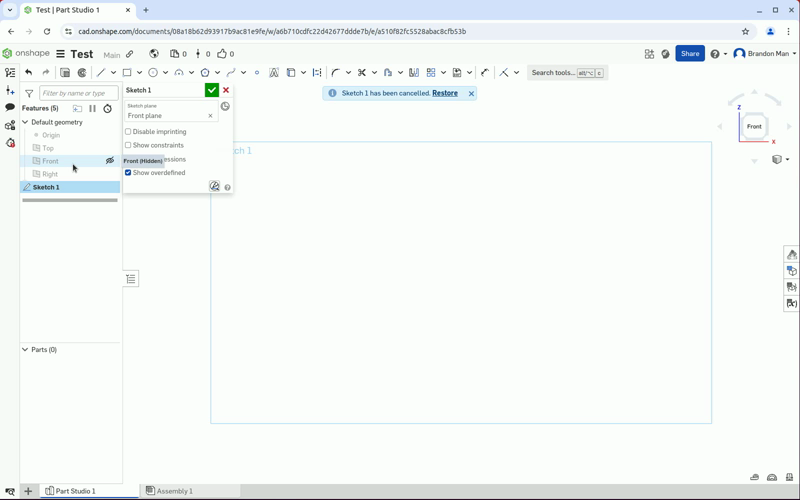
mouse_move(73, 352)
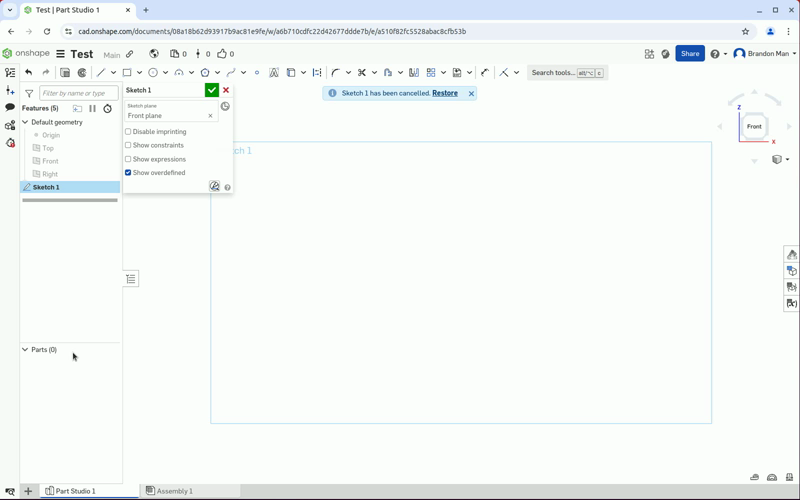
key(y)
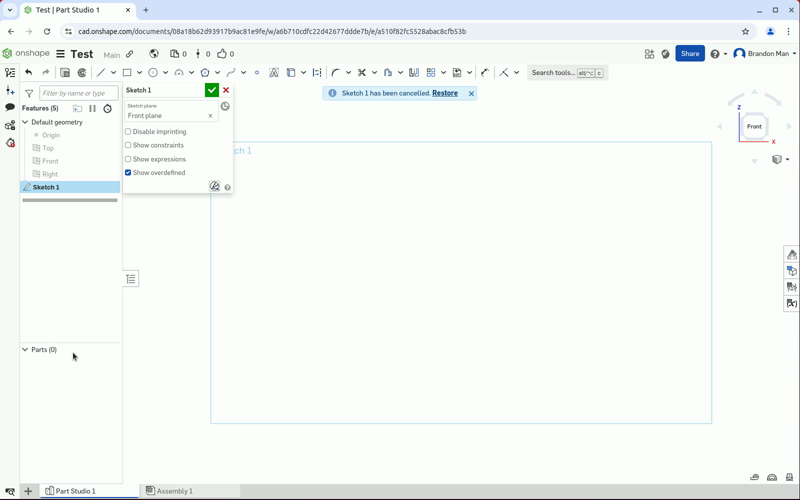
key(c)
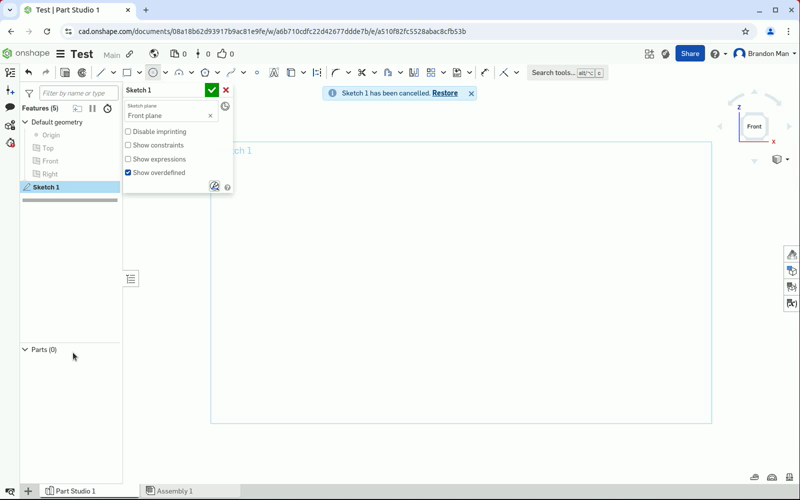
key_down(shift)
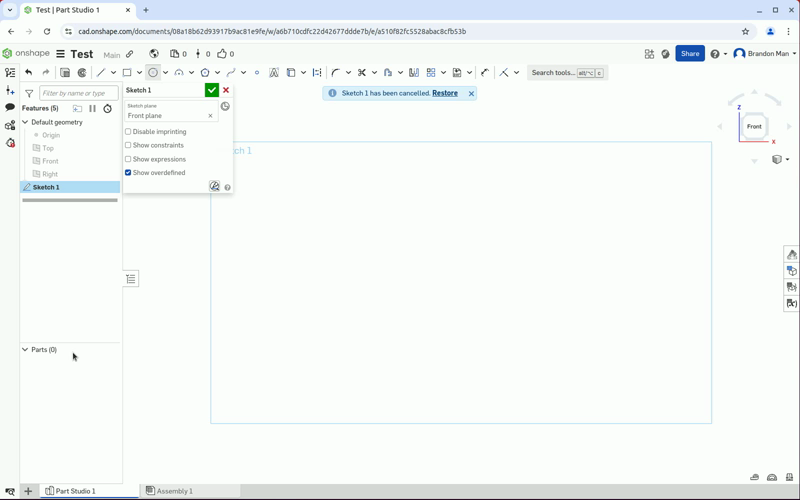
mouse_move(461, 282)
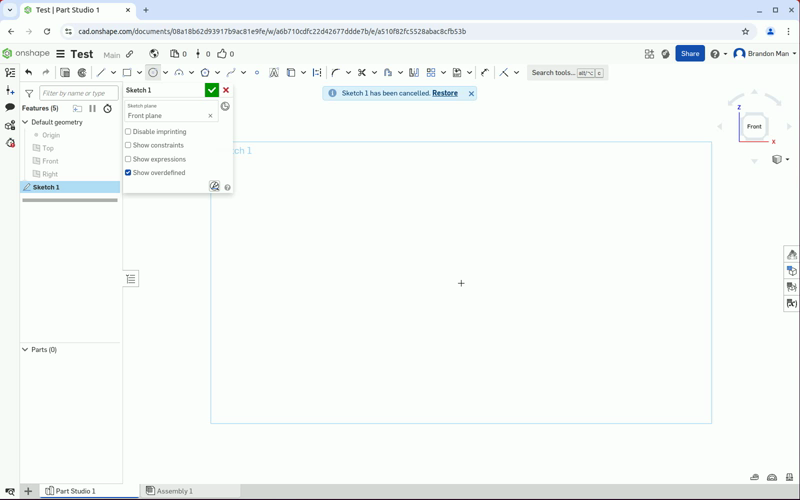
click(461, 282)
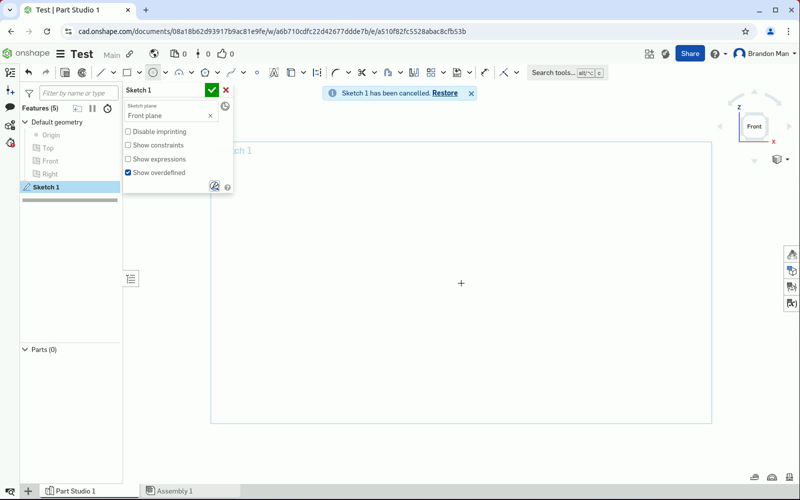
key_up(shift)
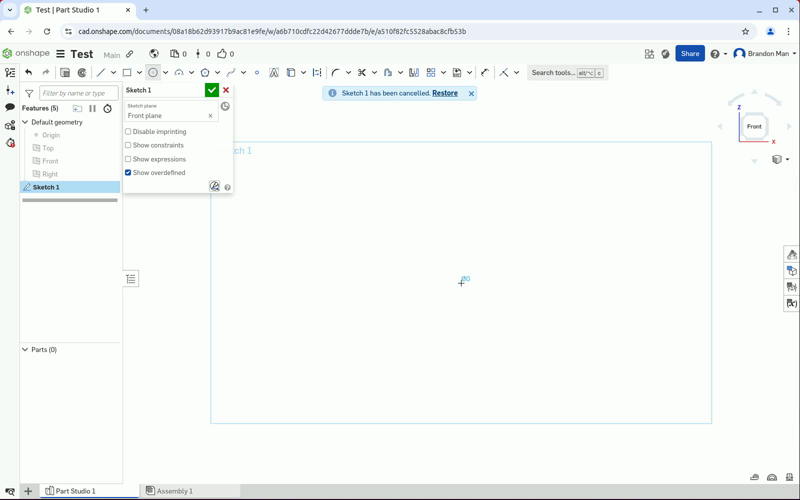
mouse_move(463, 282)
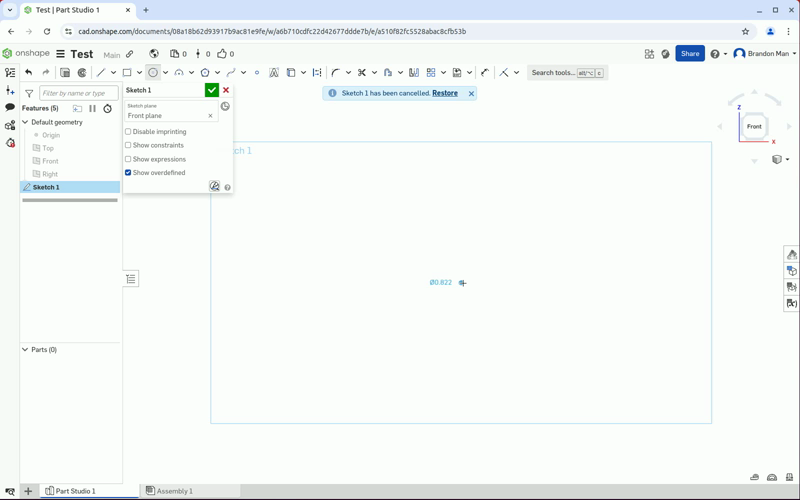
scroll(6)
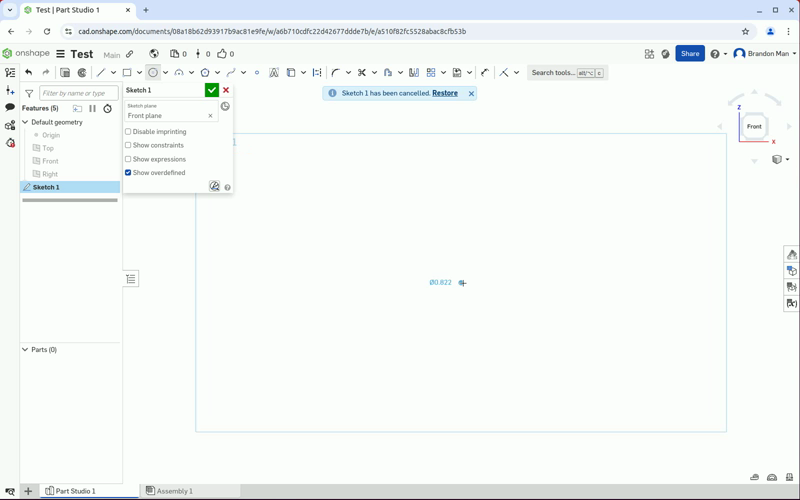
scroll(6)
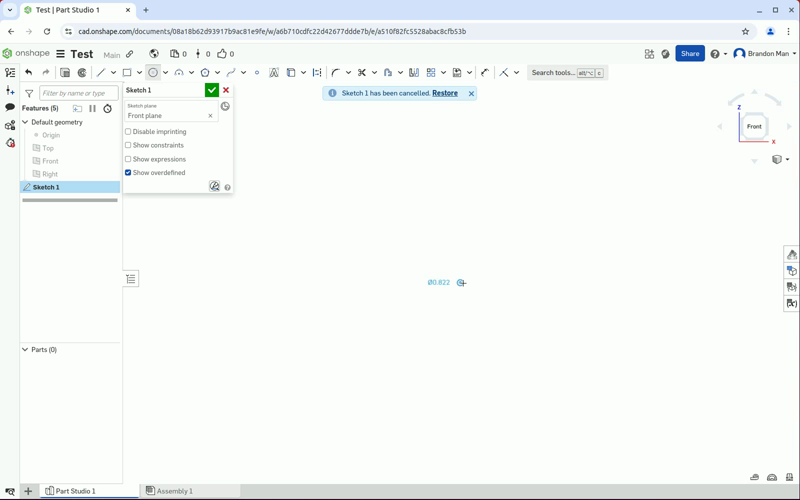
scroll(6)
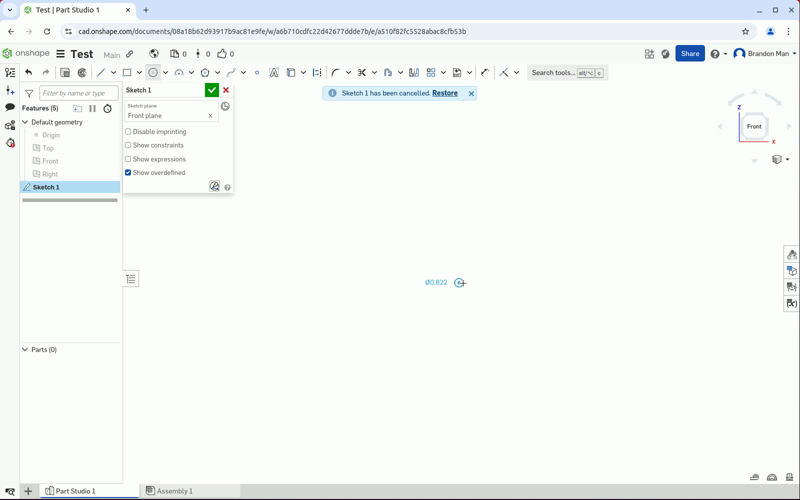
scroll(6)
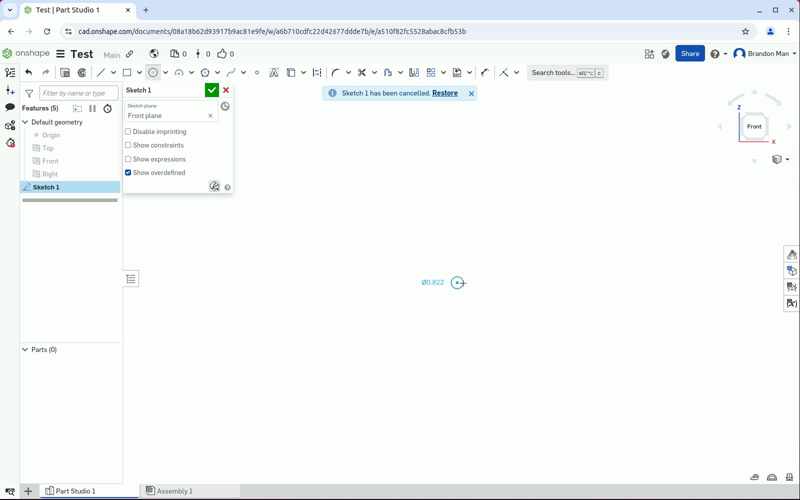
scroll(6)
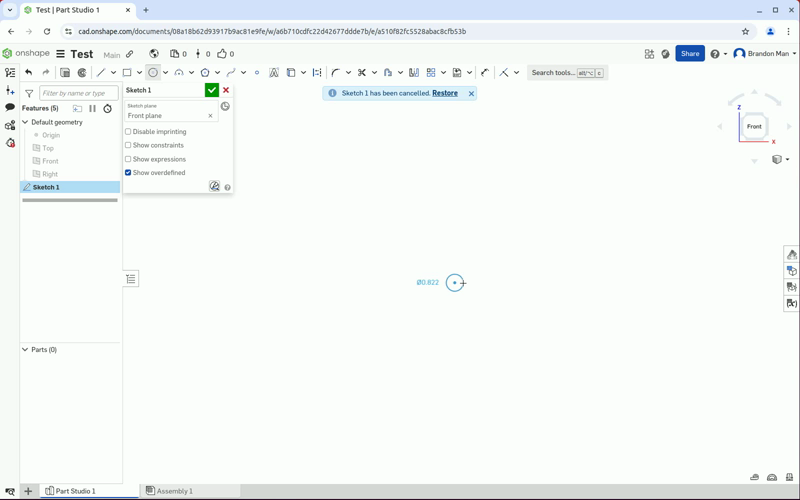
scroll(6)
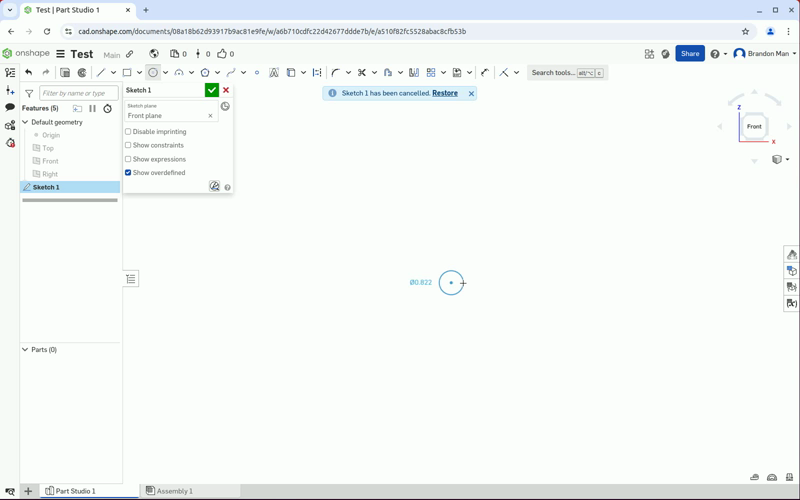
scroll(6)
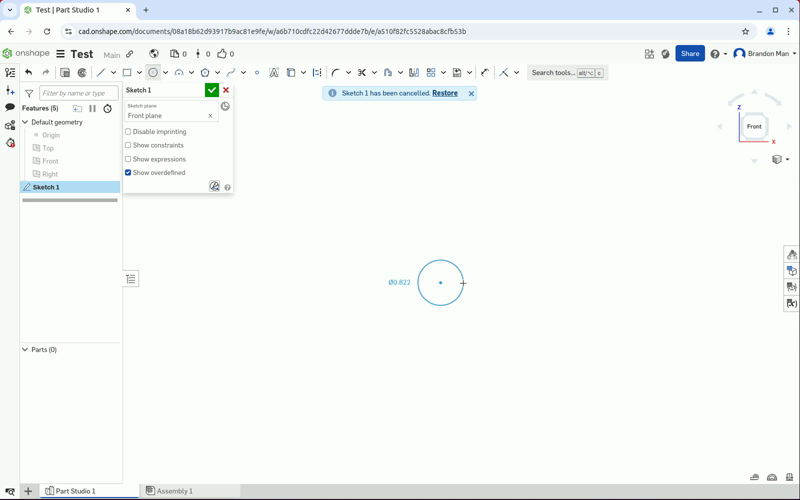
click(463, 282)
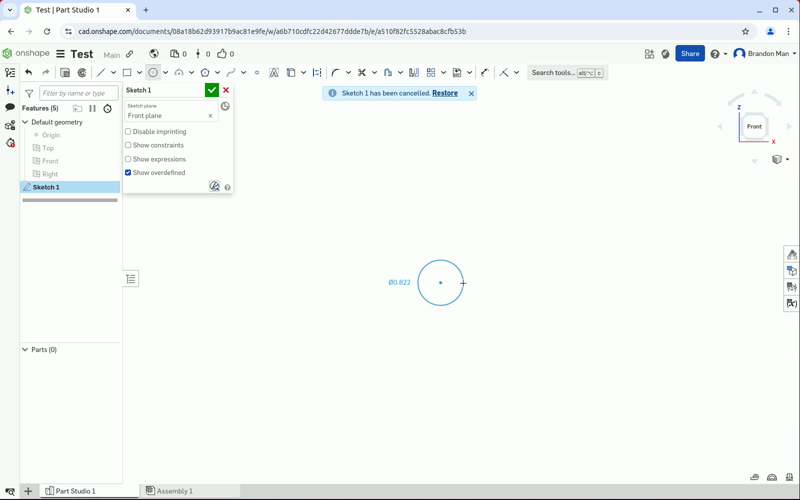
scroll(-6)
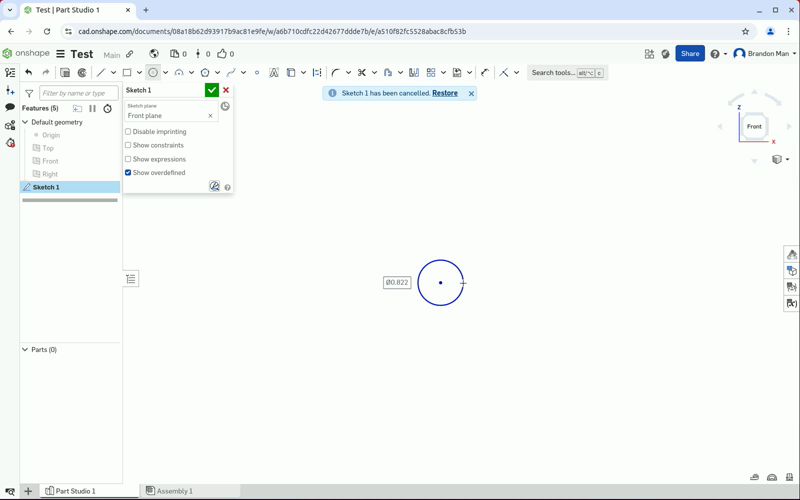
scroll(-6)
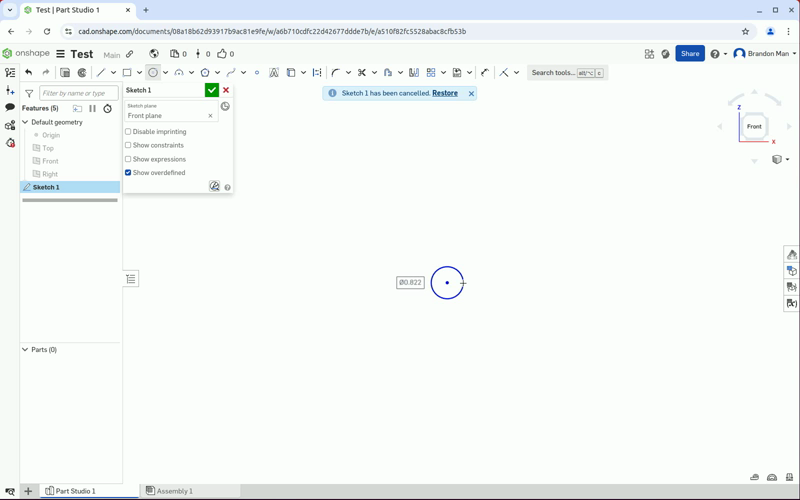
scroll(-6)
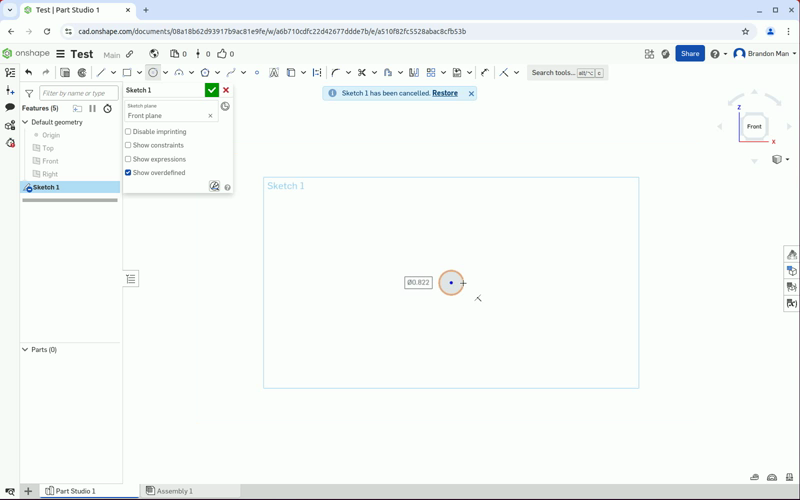
scroll(-6)
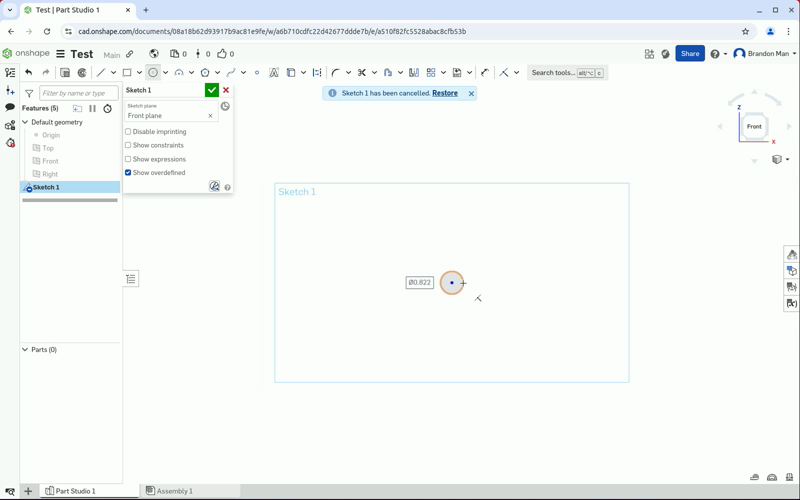
scroll(-6)
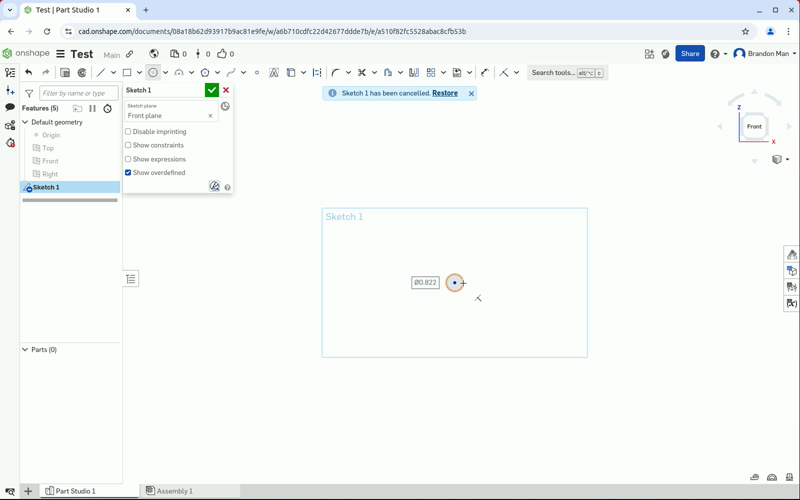
scroll(-6)
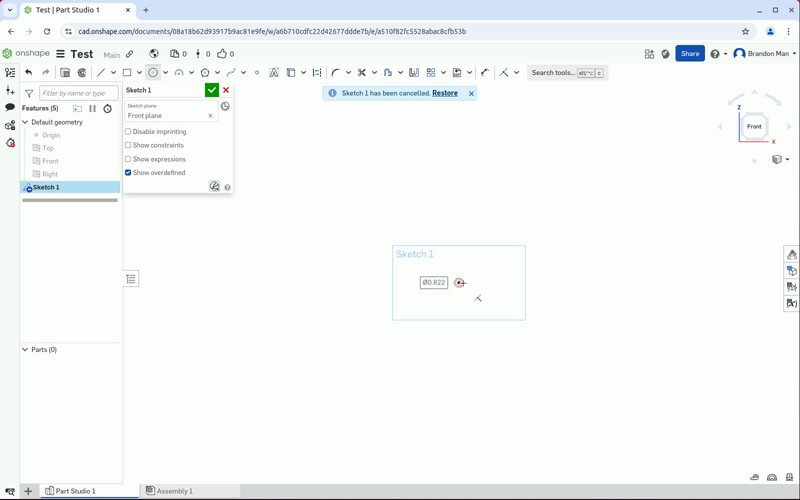
scroll(-6)
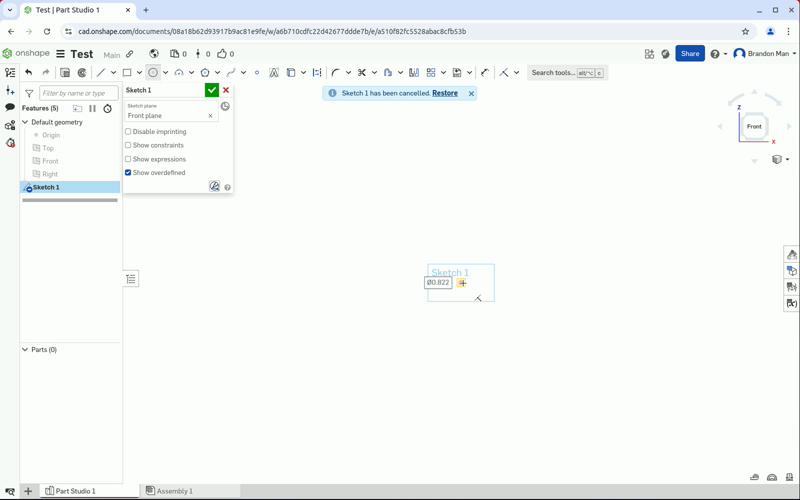
key(esc)
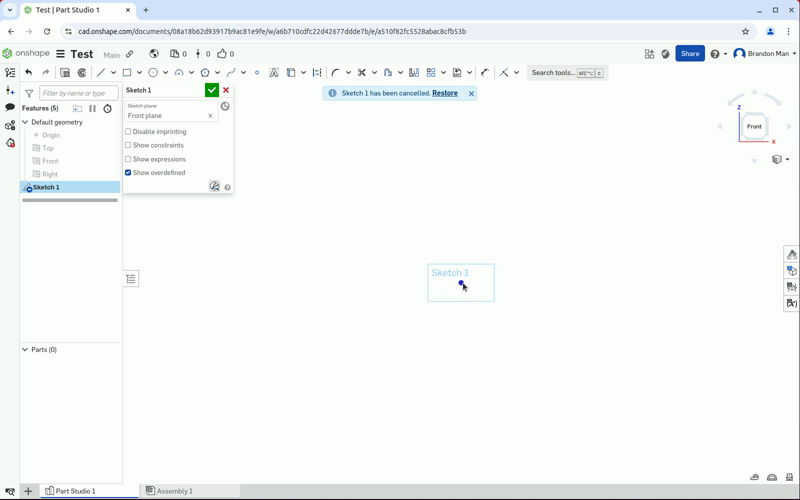
mouse_move(462, 282)
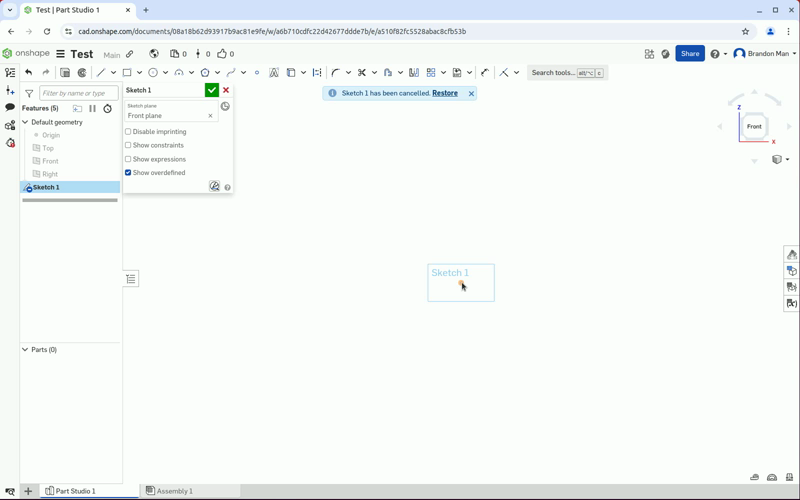
scroll(6)
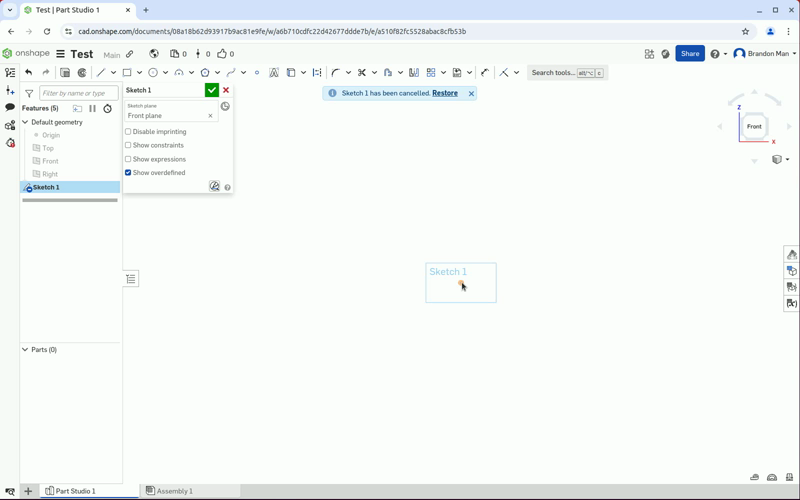
scroll(6)
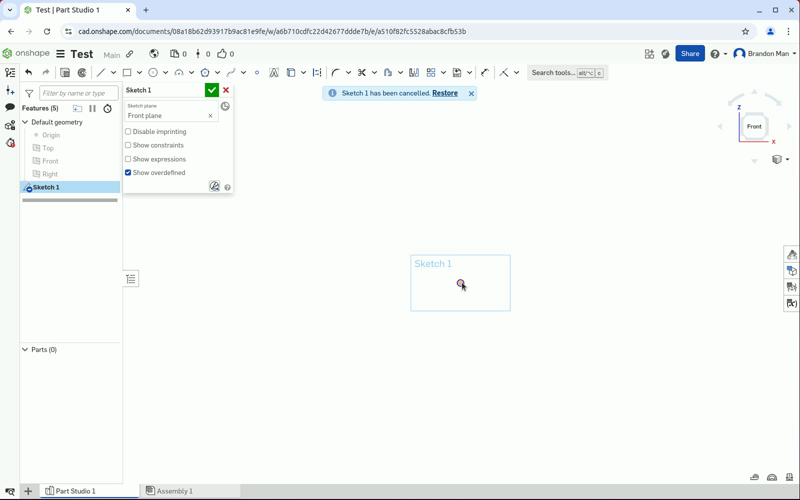
scroll(6)
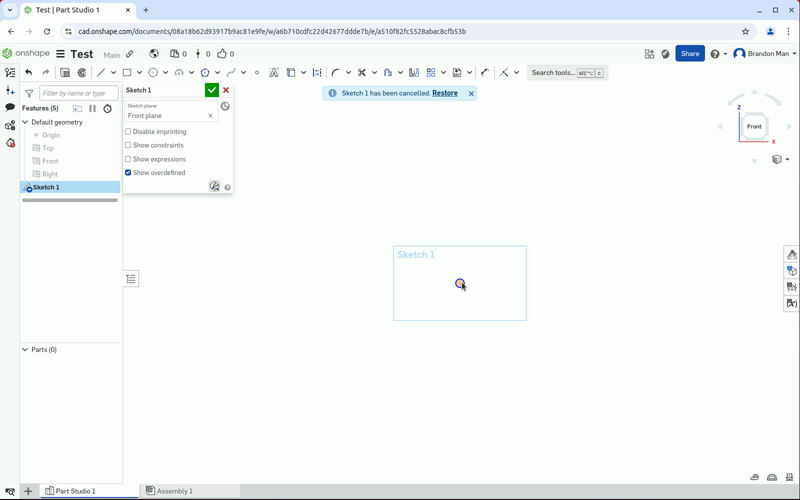
scroll(6)
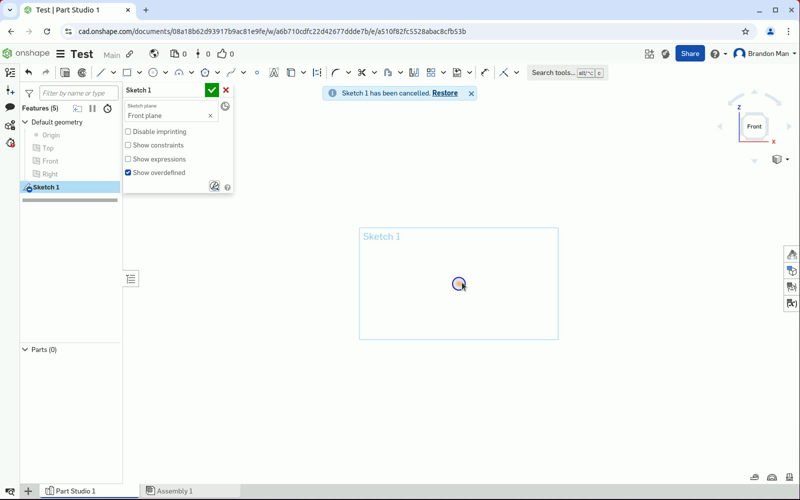
scroll(6)
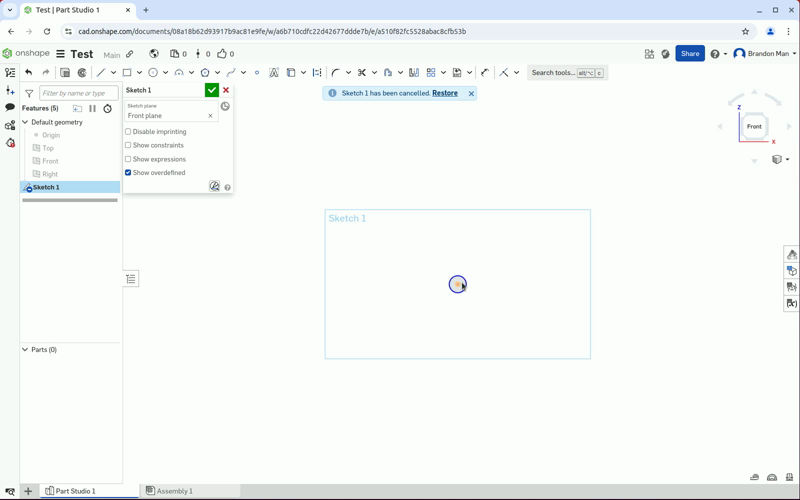
scroll(6)
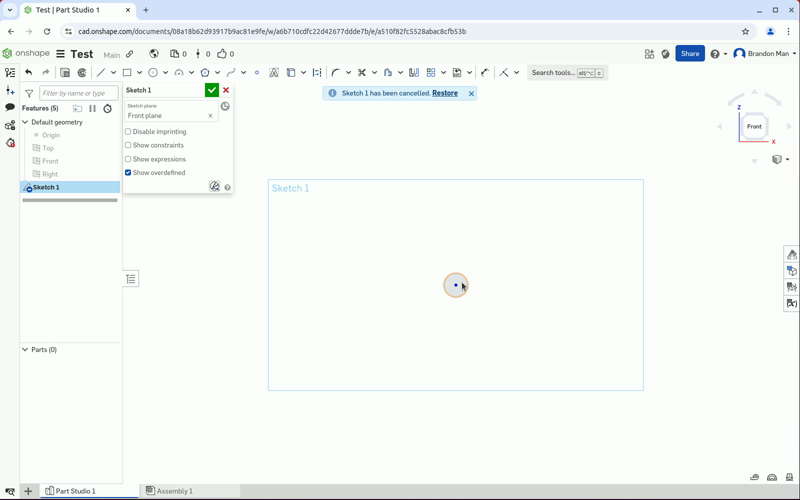
scroll(6)
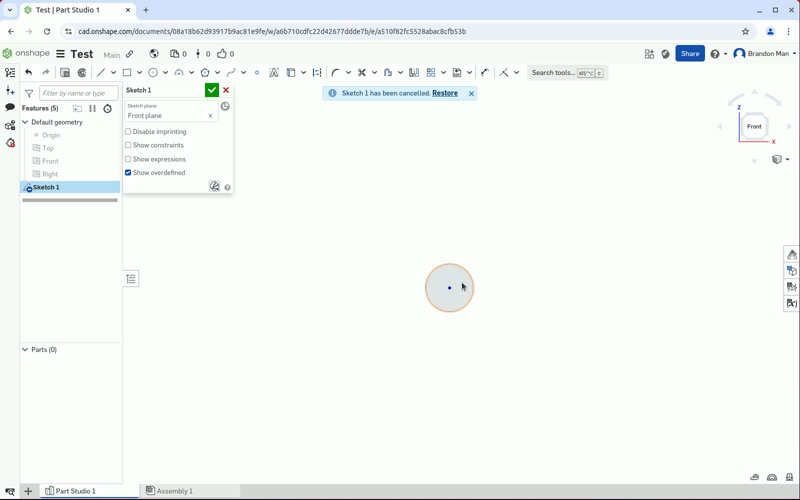
click(462, 282)
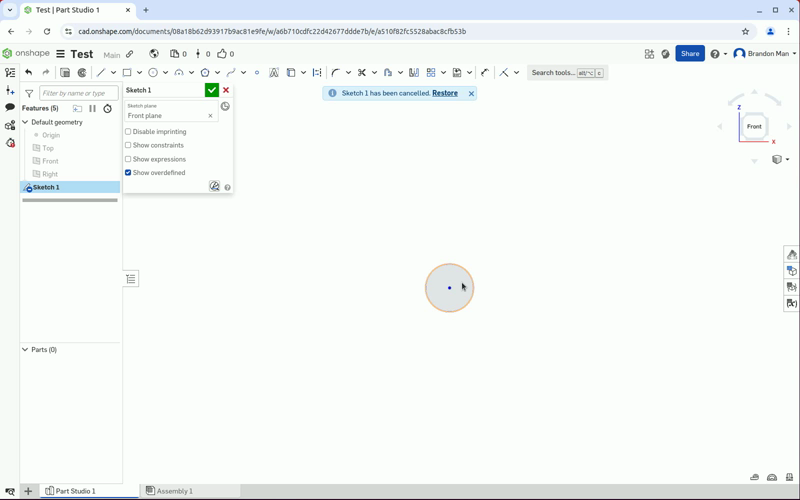
scroll(-6)
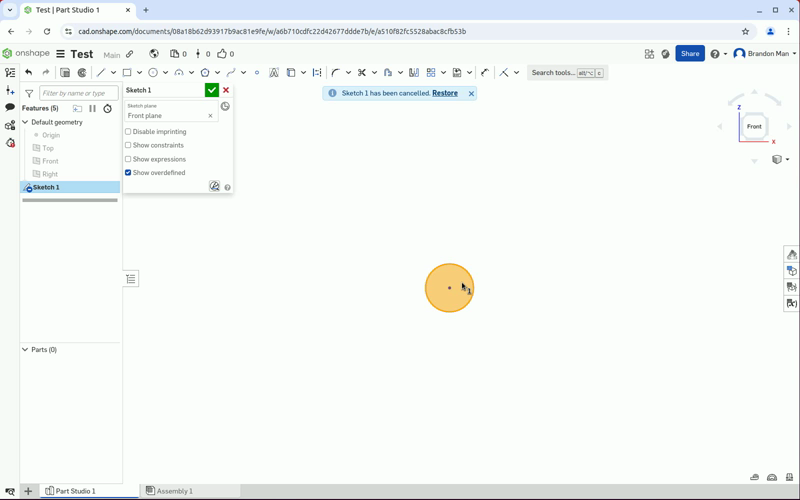
scroll(-6)
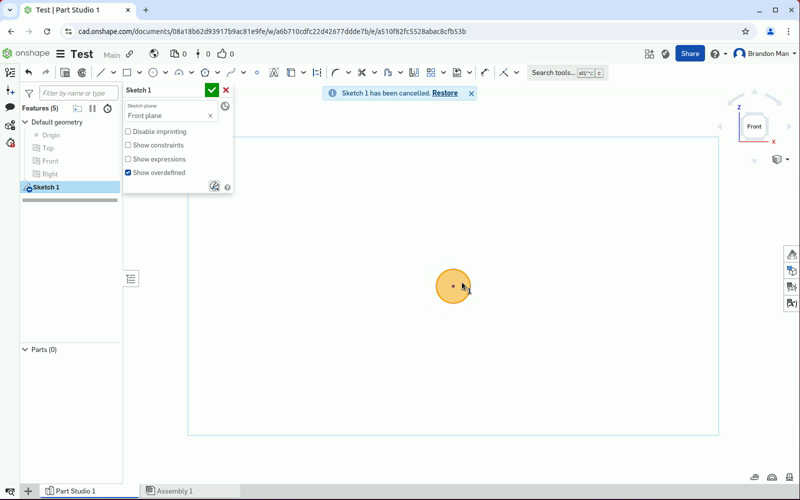
scroll(-6)
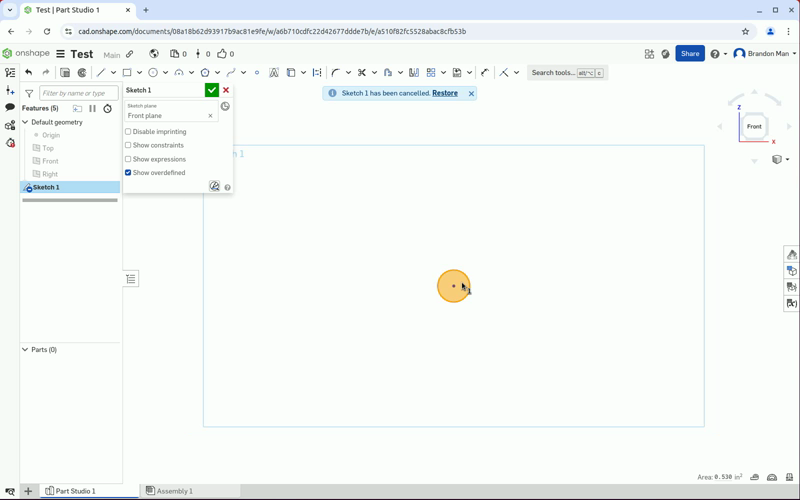
scroll(-6)
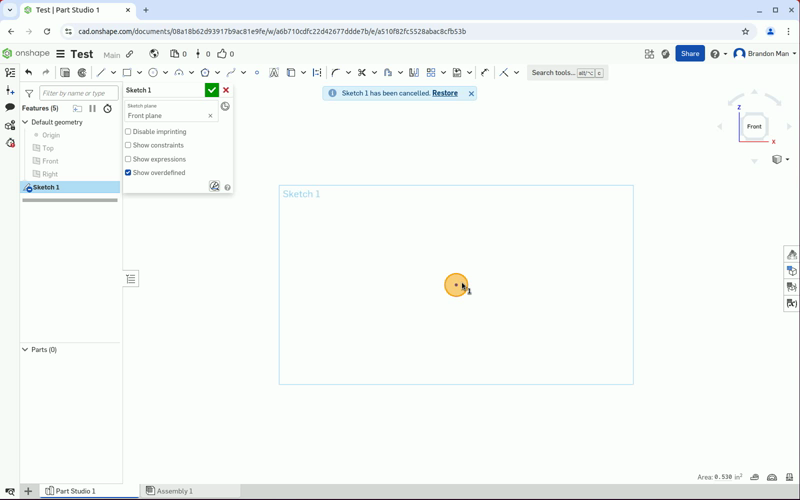
scroll(-6)
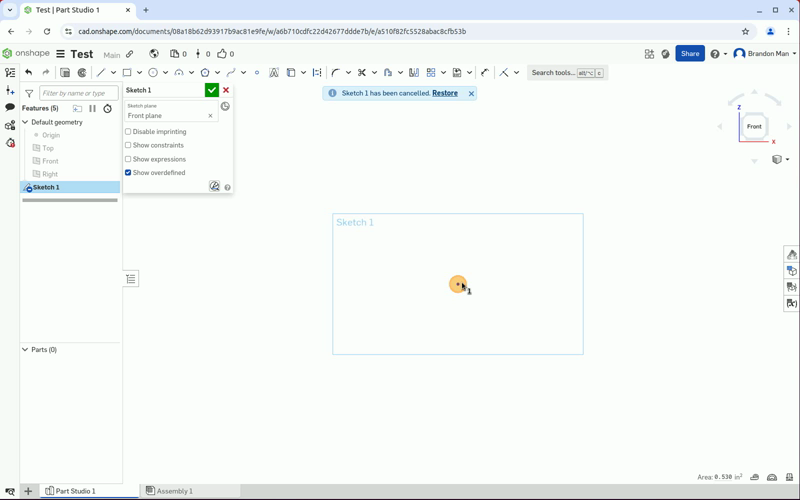
scroll(-6)
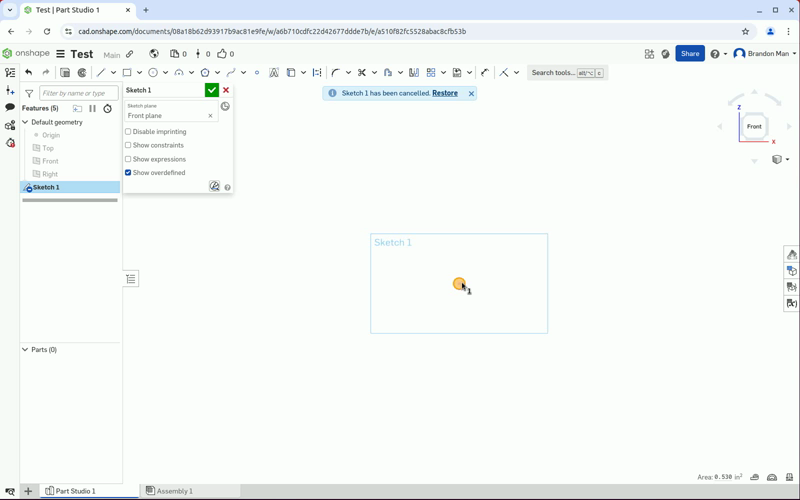
scroll(-6)
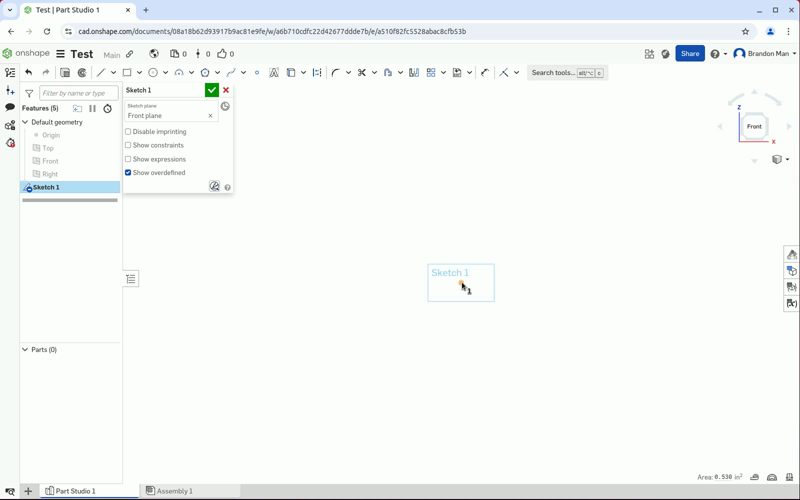
mouse_move(73, 352)
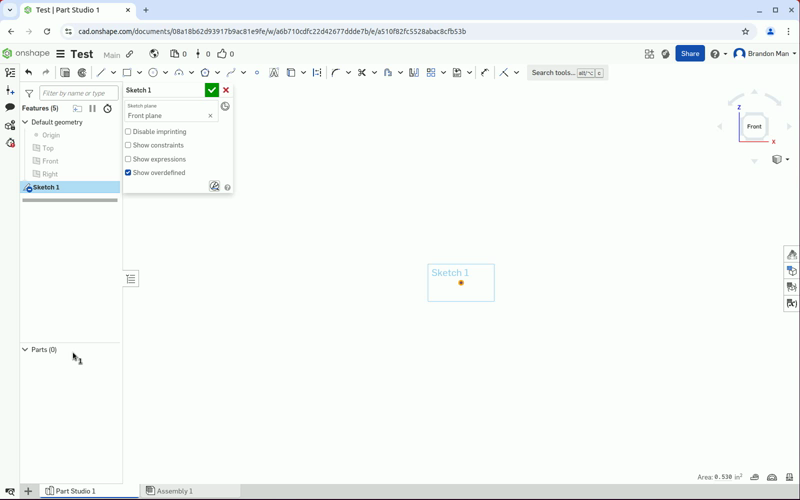
key(shift+y)
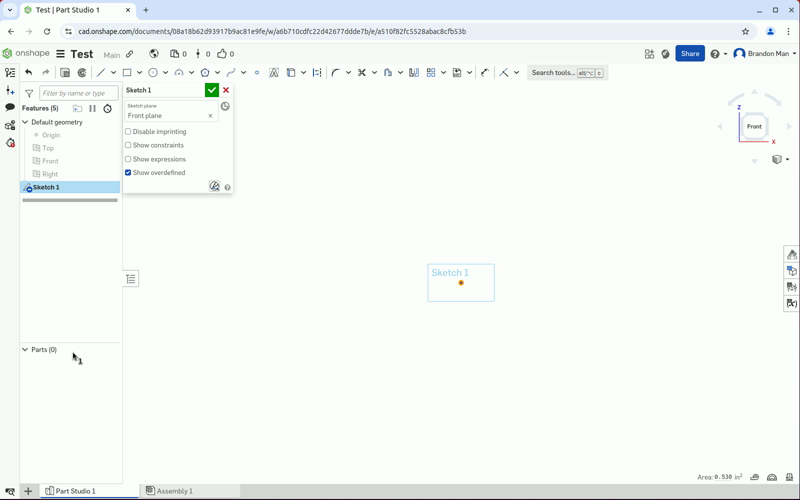
key(shift+e)
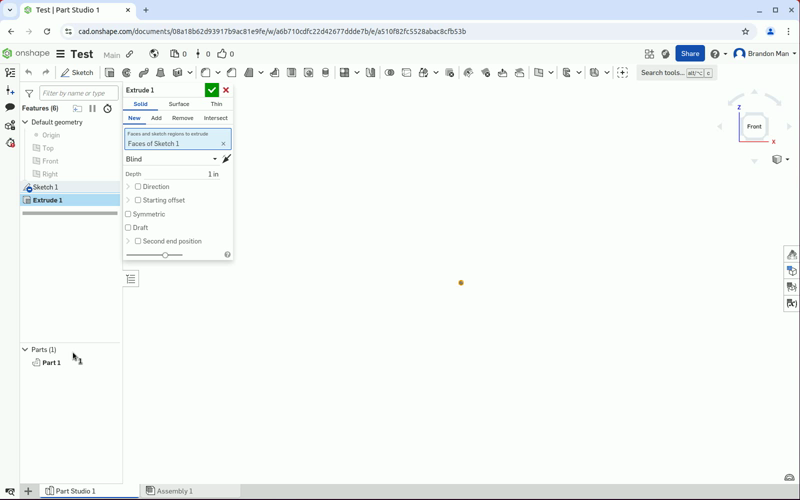
mouse_move(143, 106)
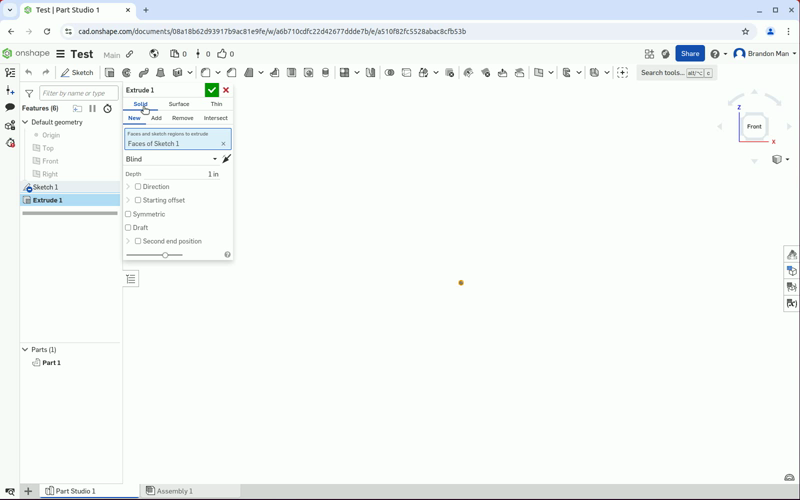
click(143, 106)
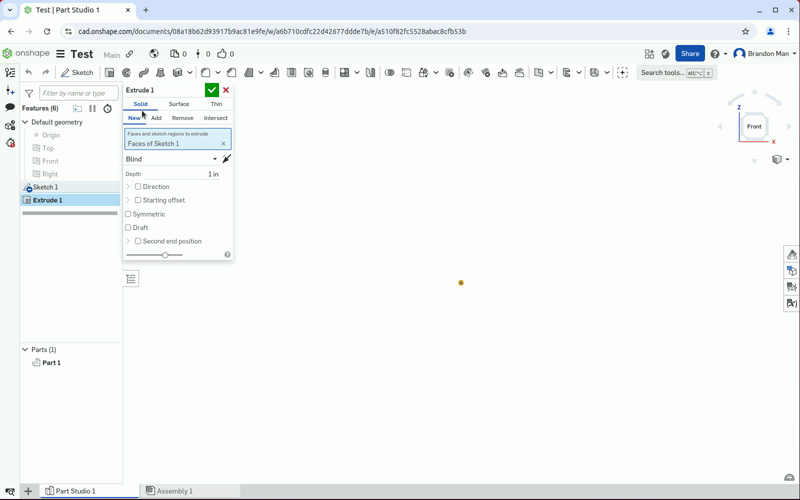
mouse_move(137, 120)
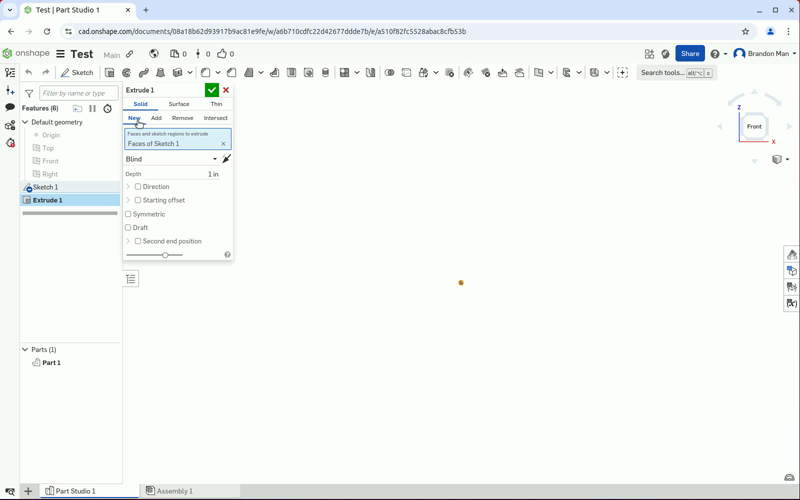
click(137, 120)
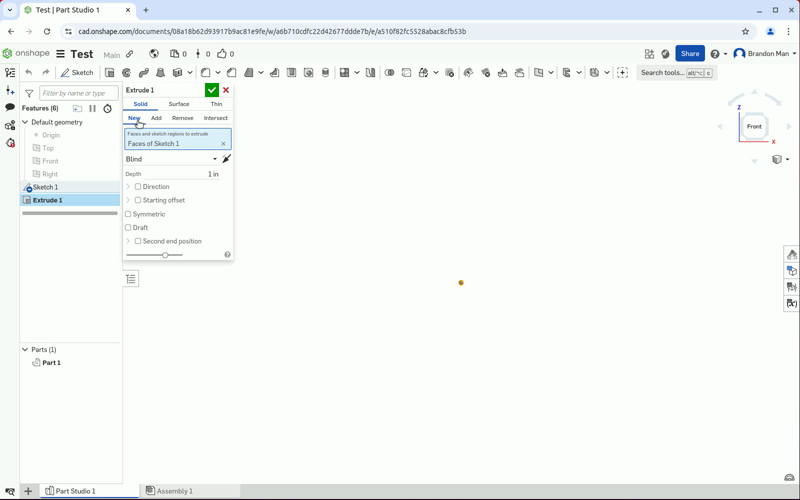
key(tab, 4)
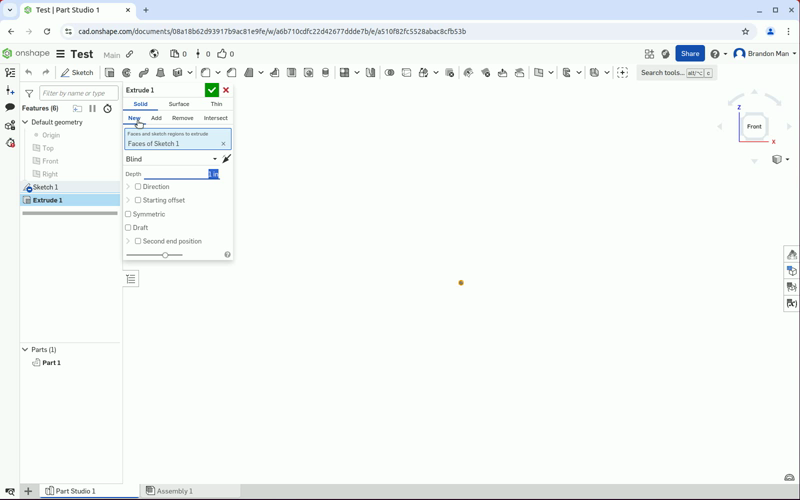
text(19.738)
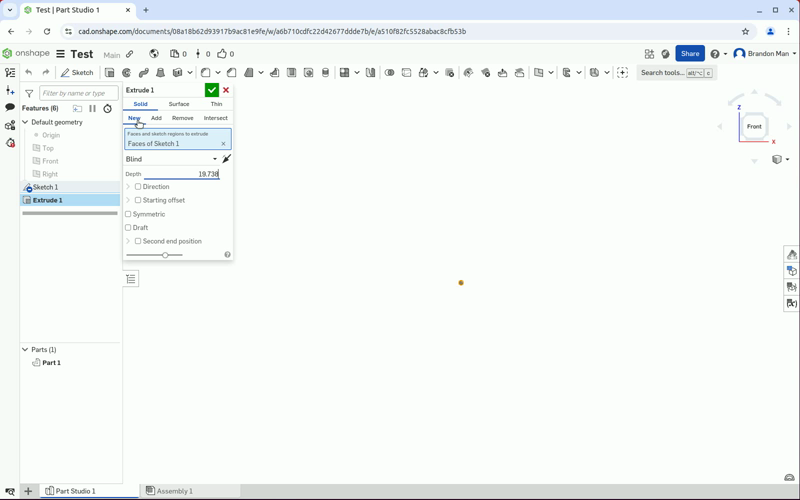
key(enter)
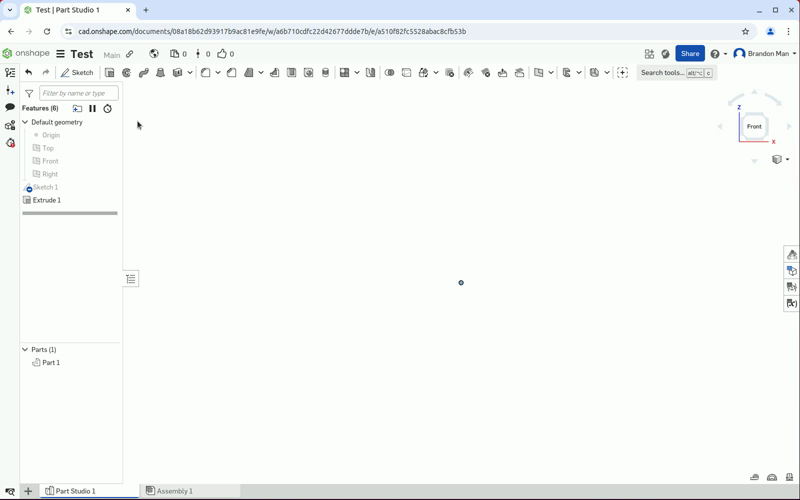
key(shift+h)
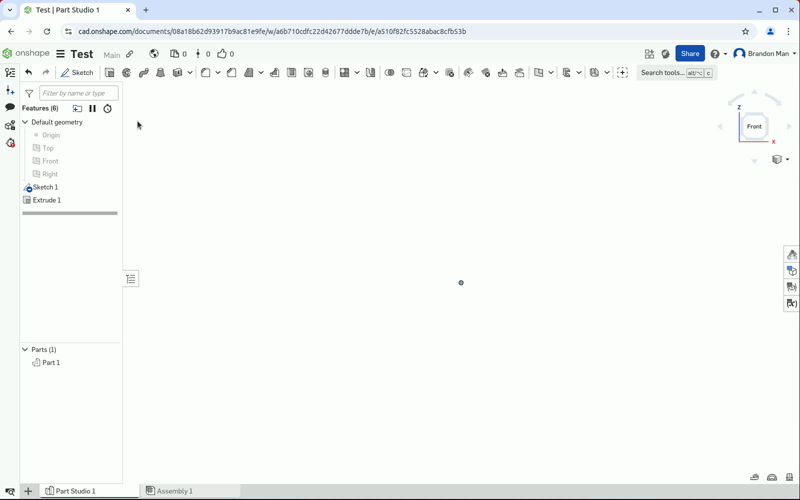
key(shift+h)
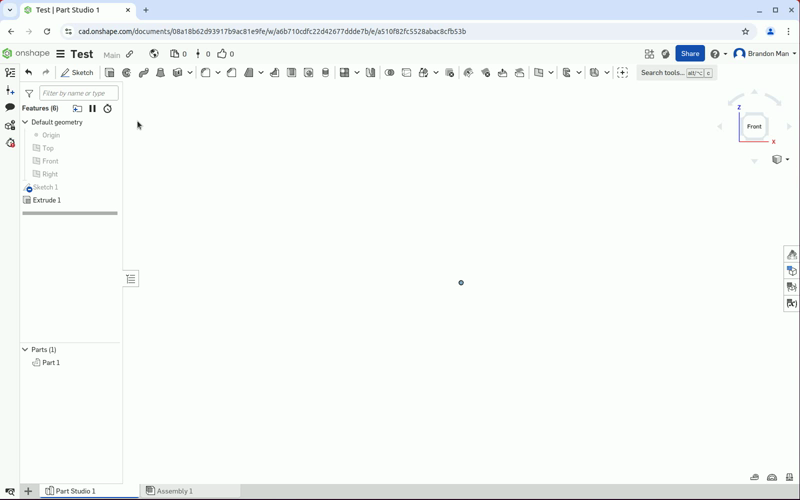
mouse_move(73, 189)
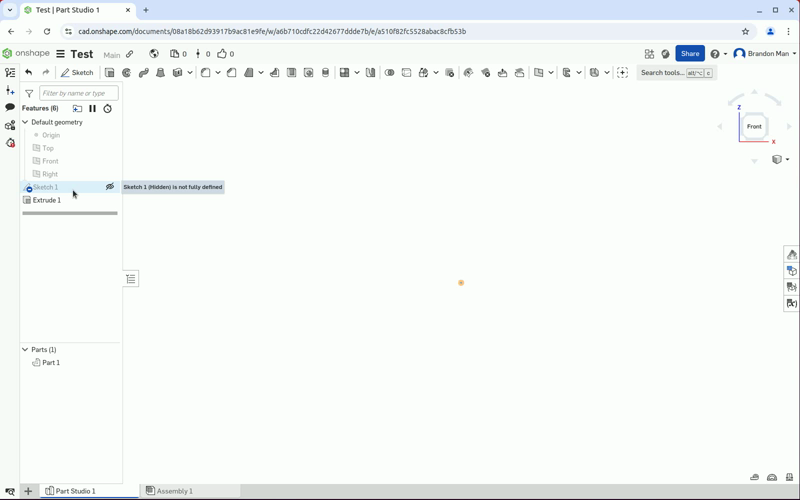
click(73, 189)
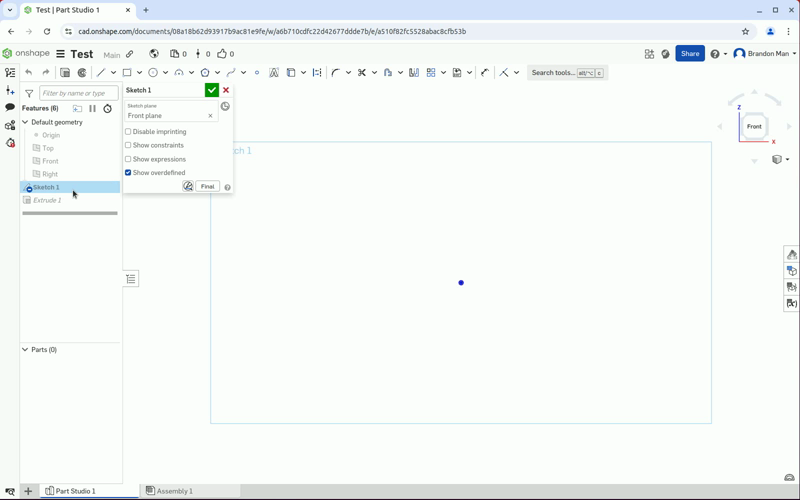
mouse_move(229, 92)
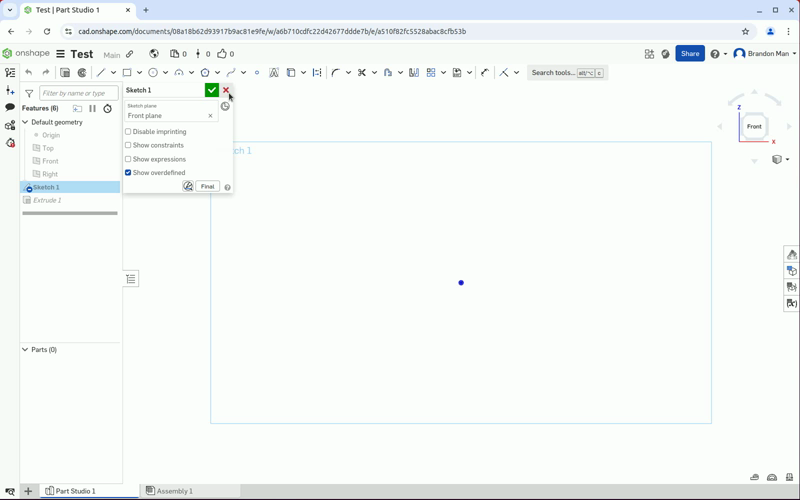
click(229, 92)
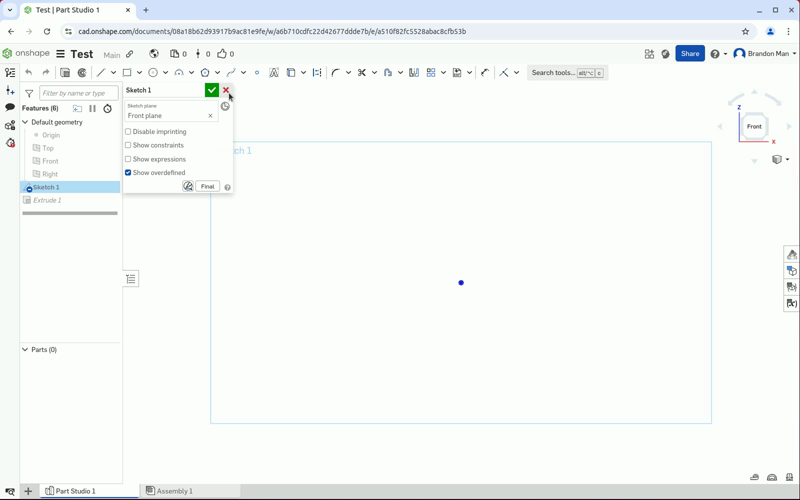
key(shift+s)
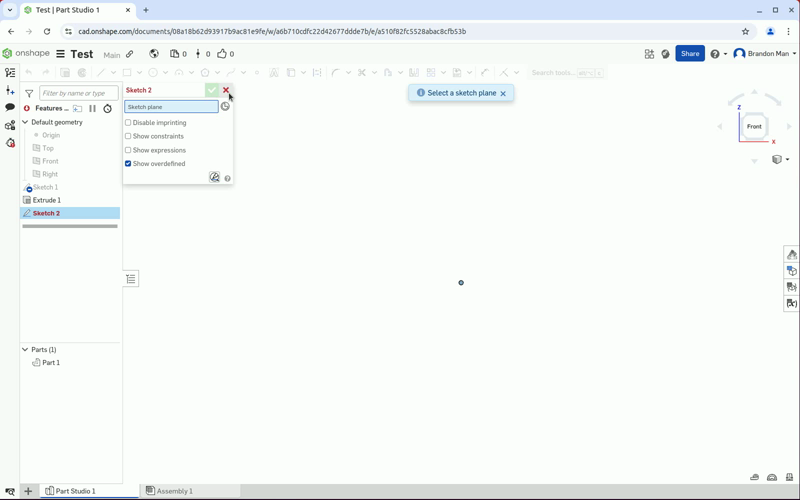
mouse_move(73, 163)
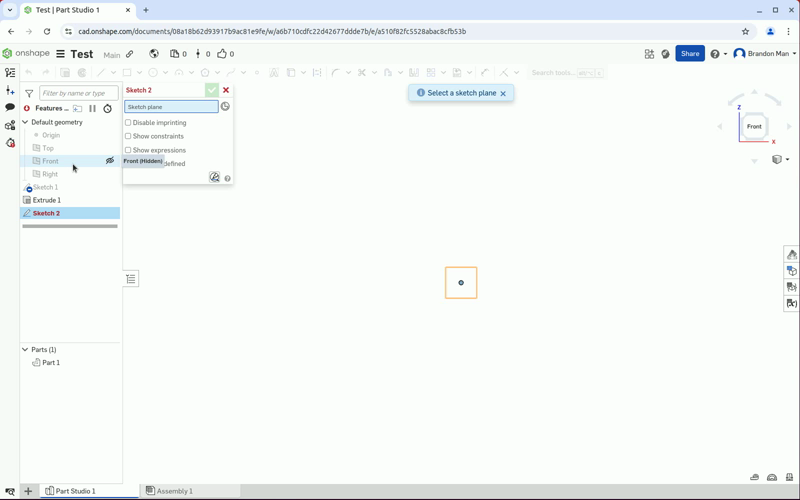
click(73, 163)
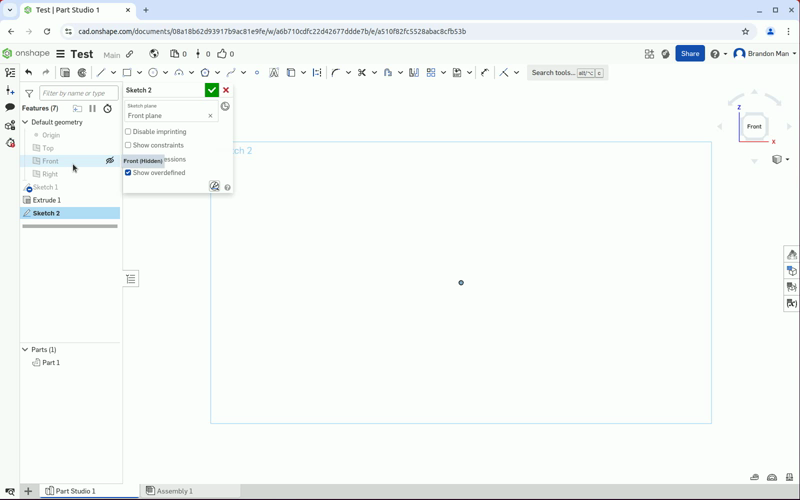
mouse_move(73, 352)
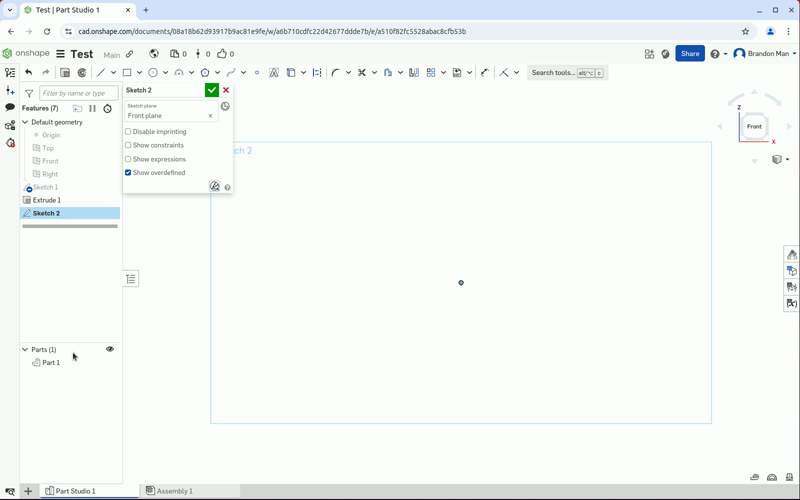
key(y)
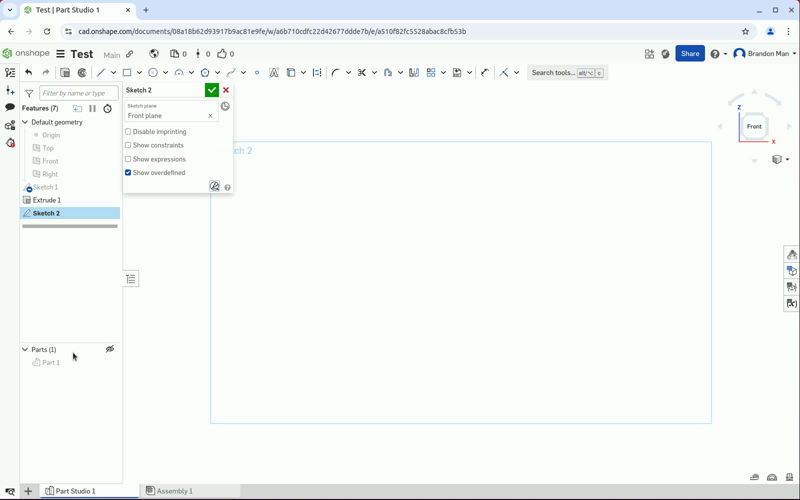
key(c)
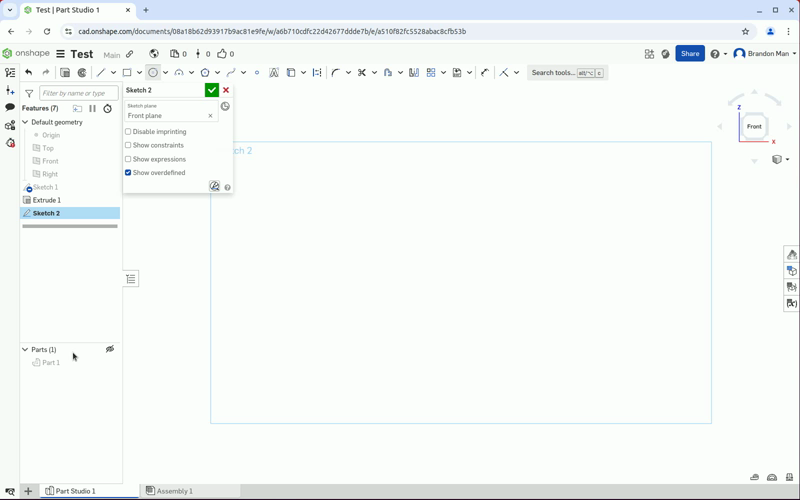
key_down(shift)
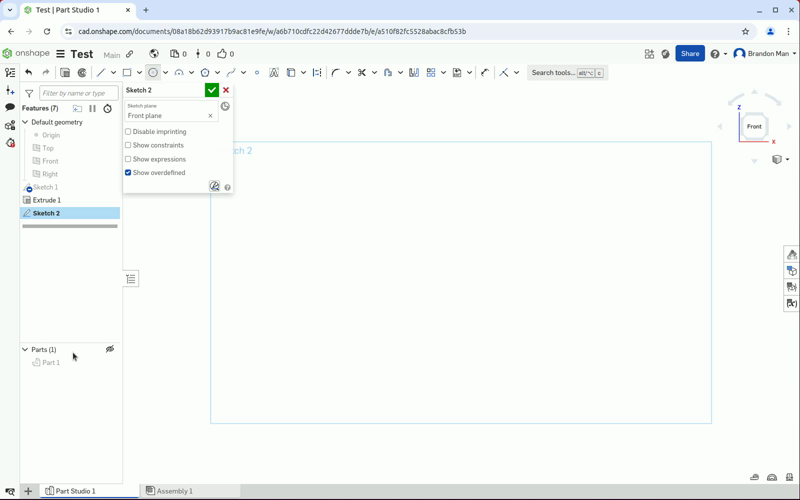
mouse_move(467, 282)
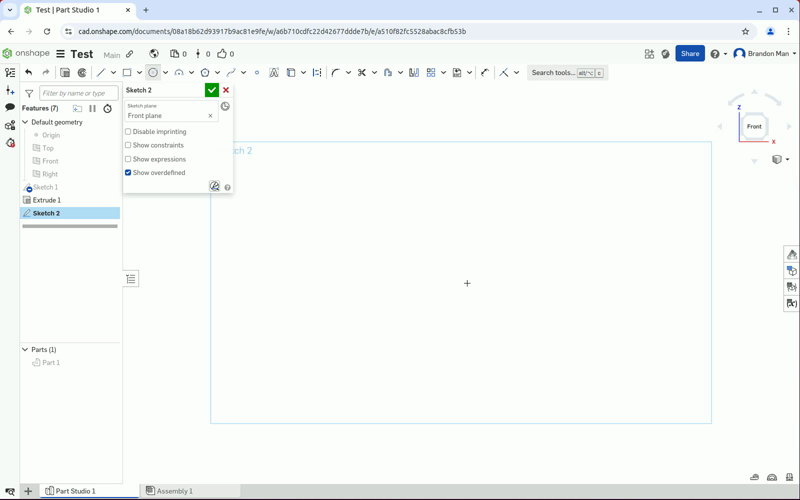
click(467, 282)
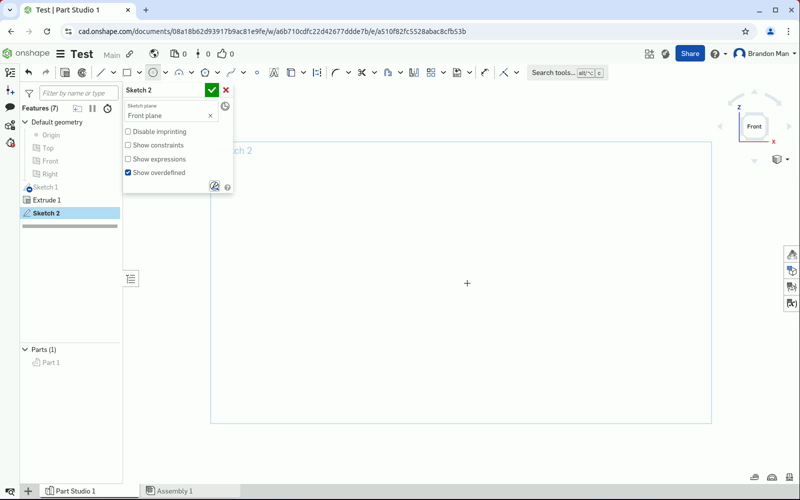
key_up(shift)
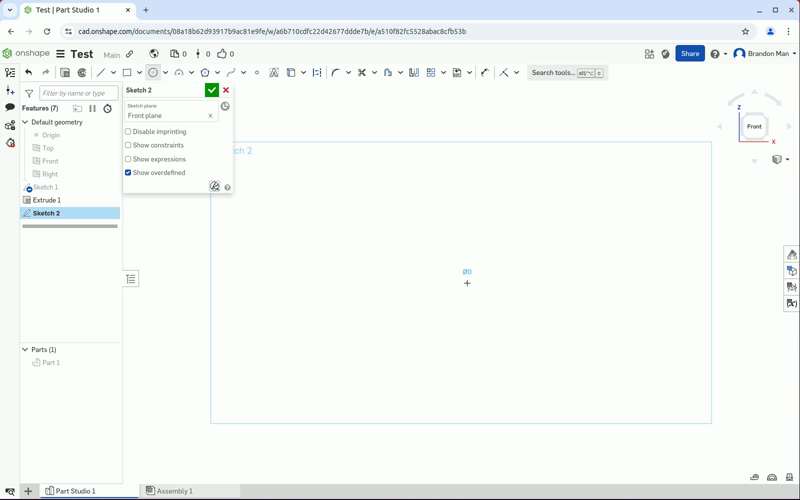
mouse_move(468, 282)
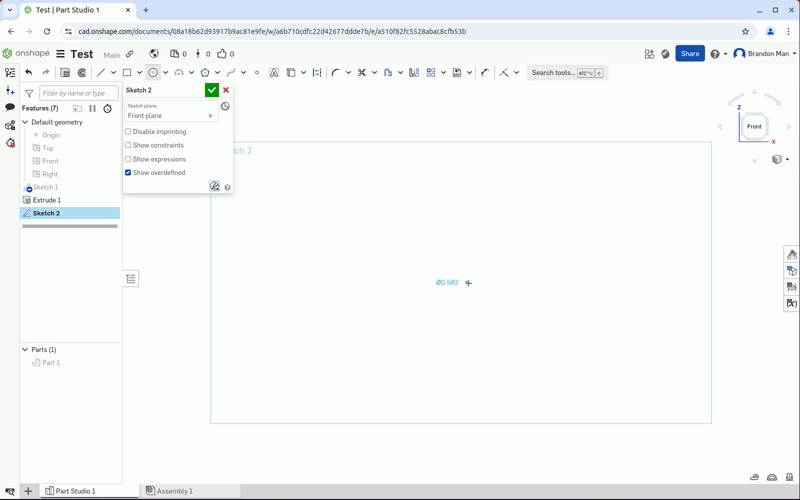
scroll(6)
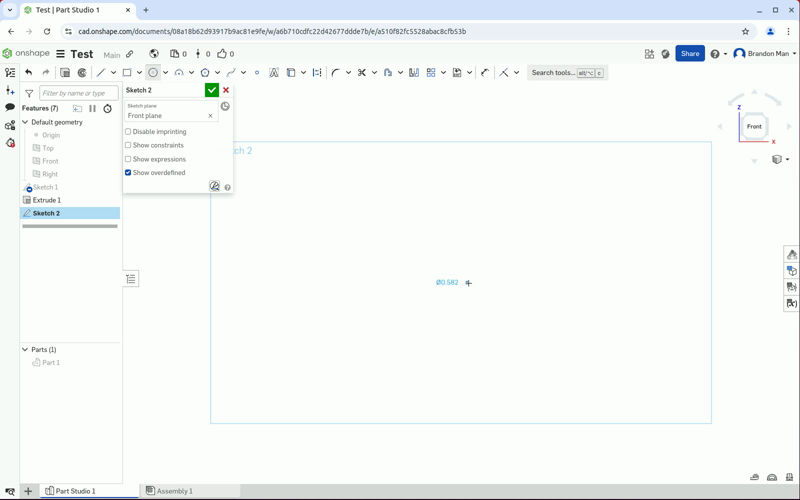
scroll(6)
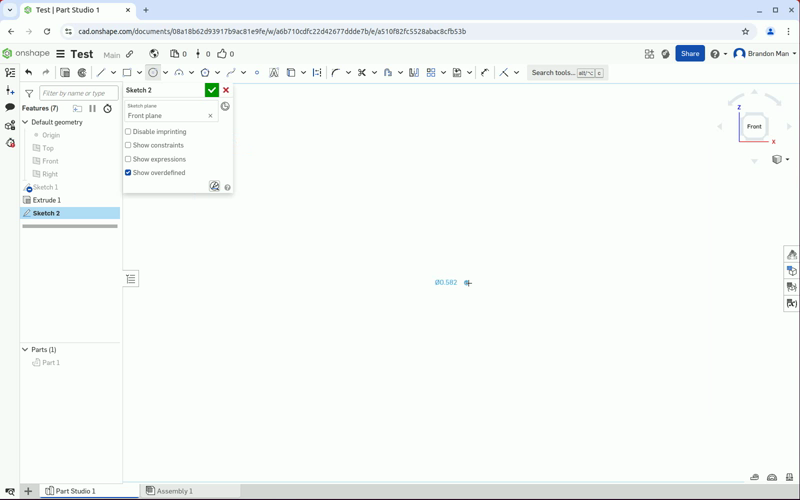
scroll(6)
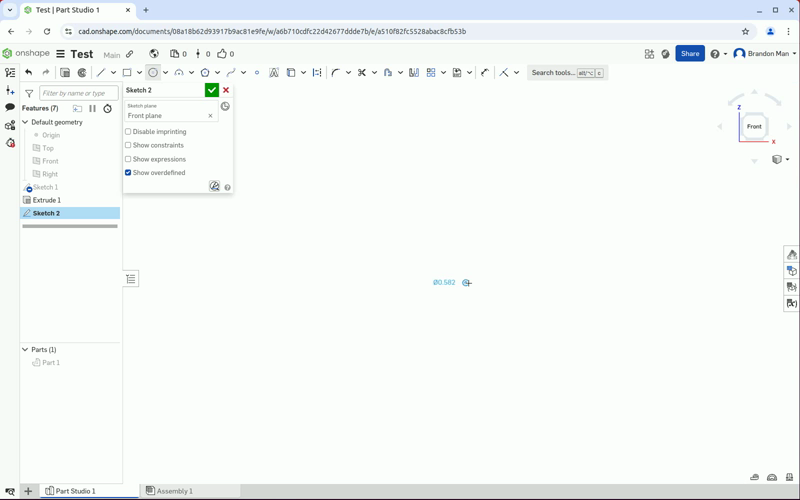
scroll(6)
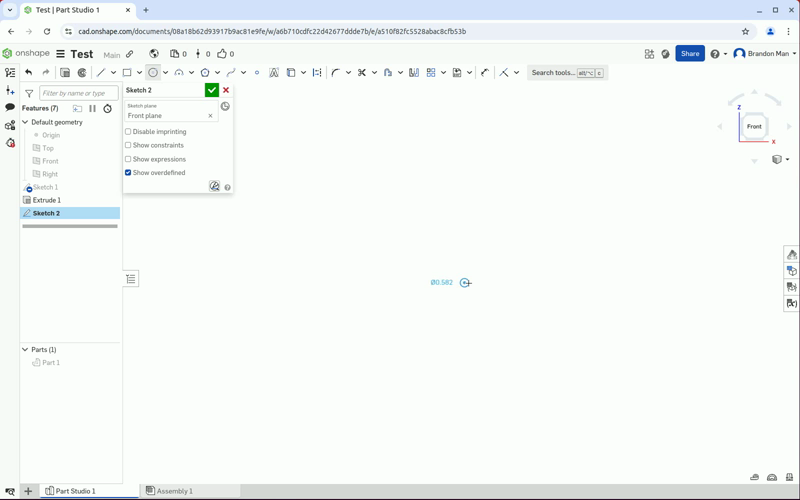
scroll(6)
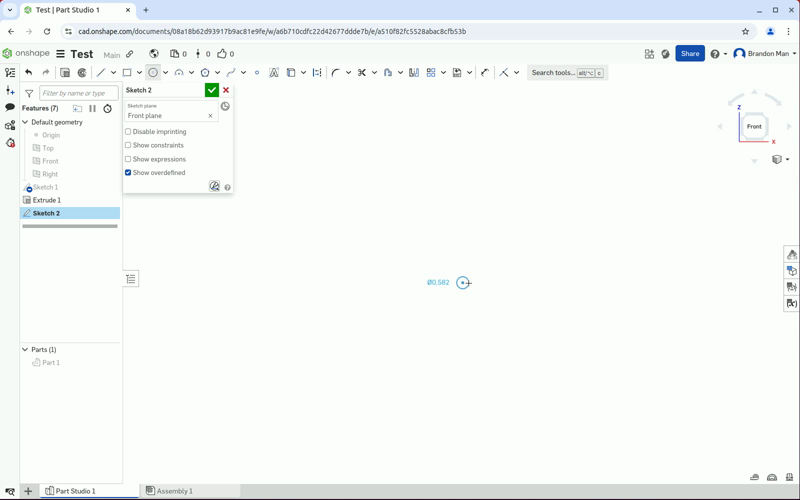
scroll(6)
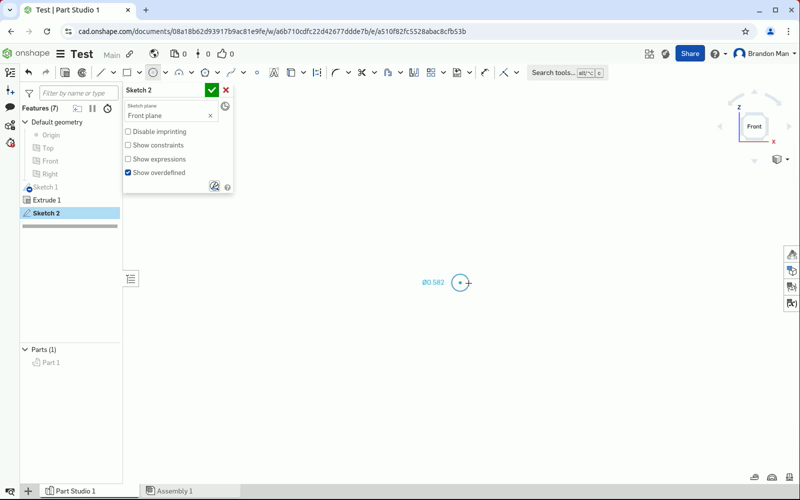
scroll(6)
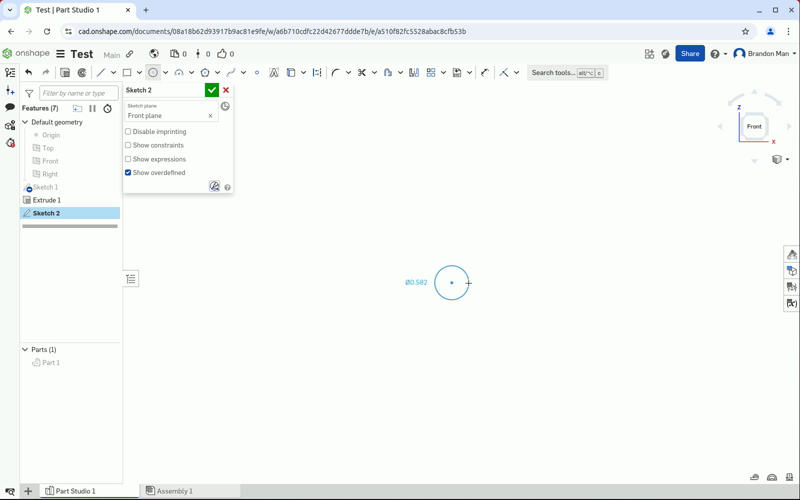
click(468, 282)
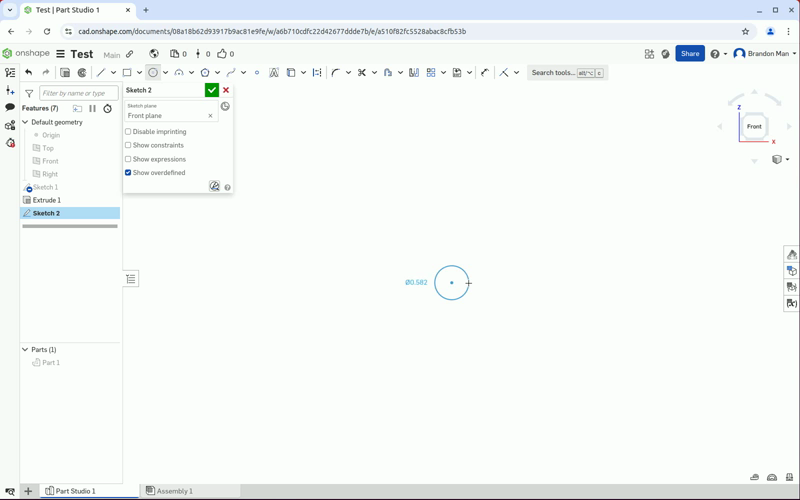
scroll(-6)
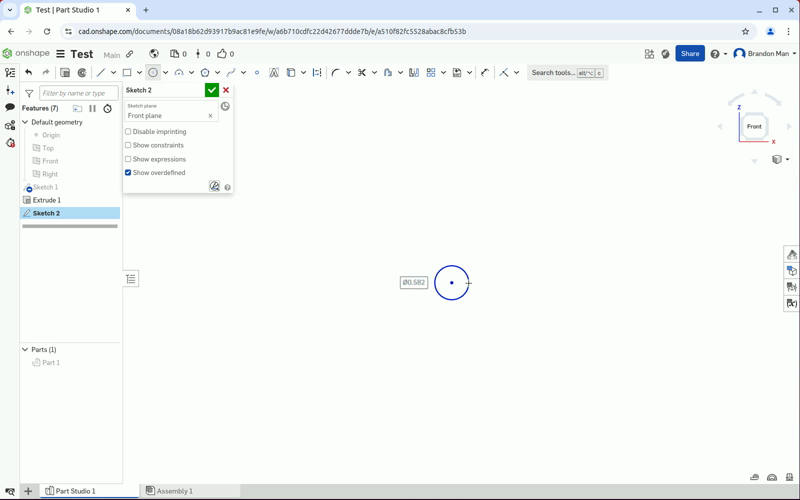
scroll(-6)
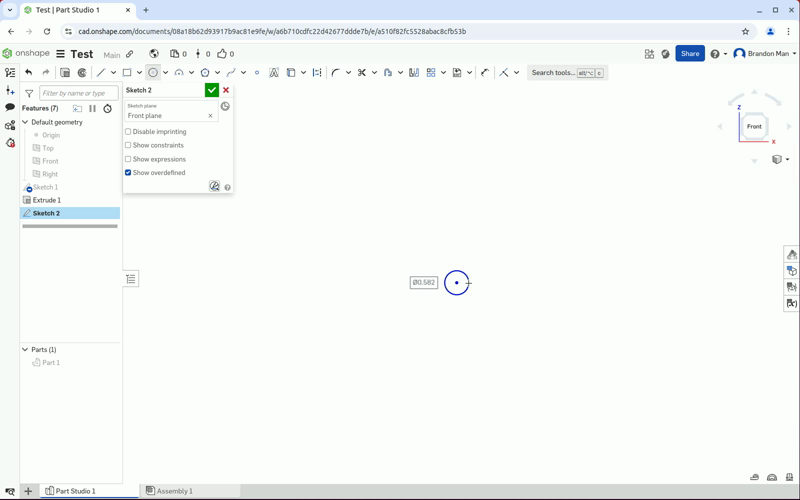
scroll(-6)
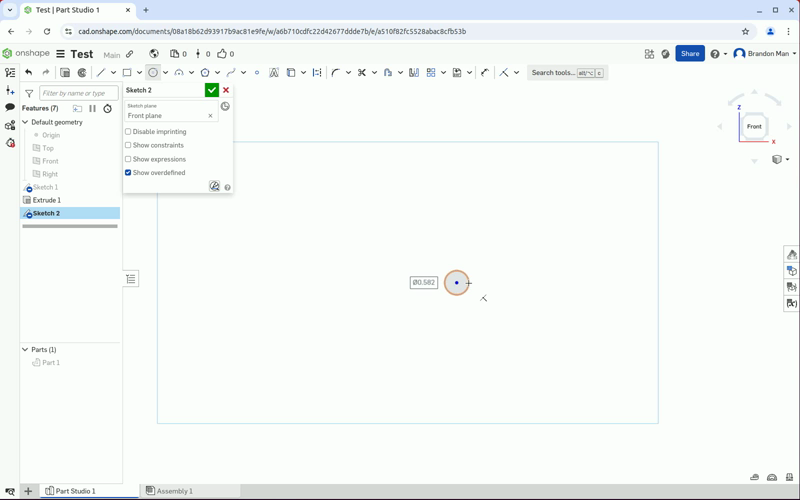
scroll(-6)
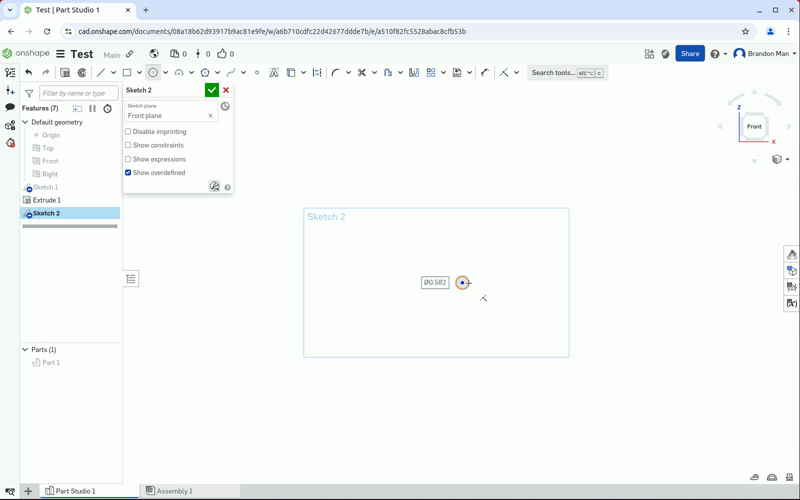
scroll(-6)
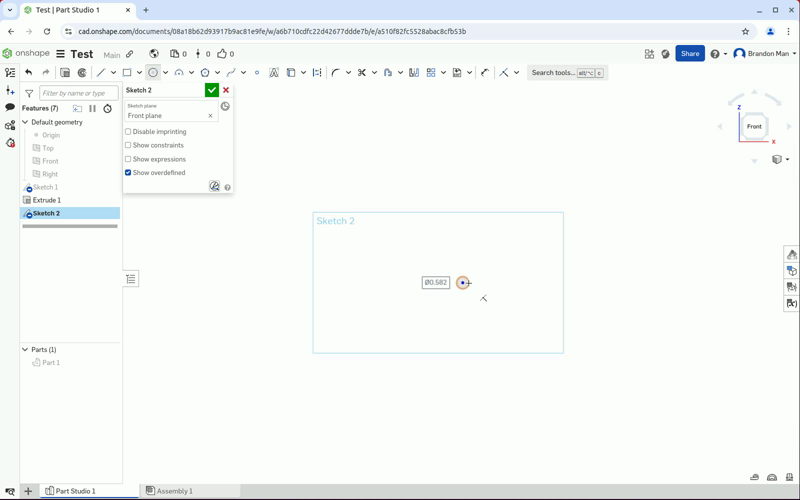
scroll(-6)
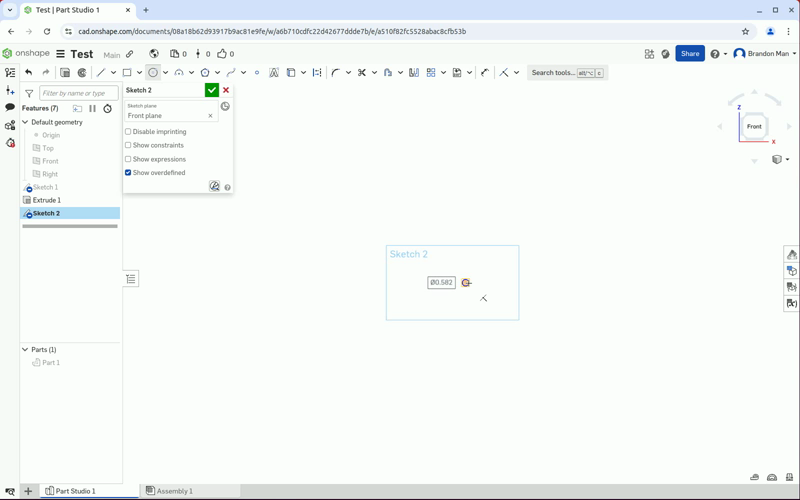
scroll(-6)
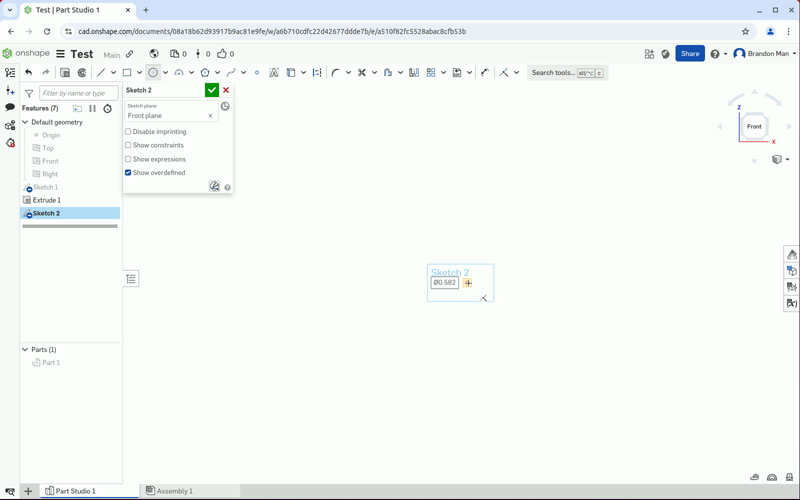
key(esc)
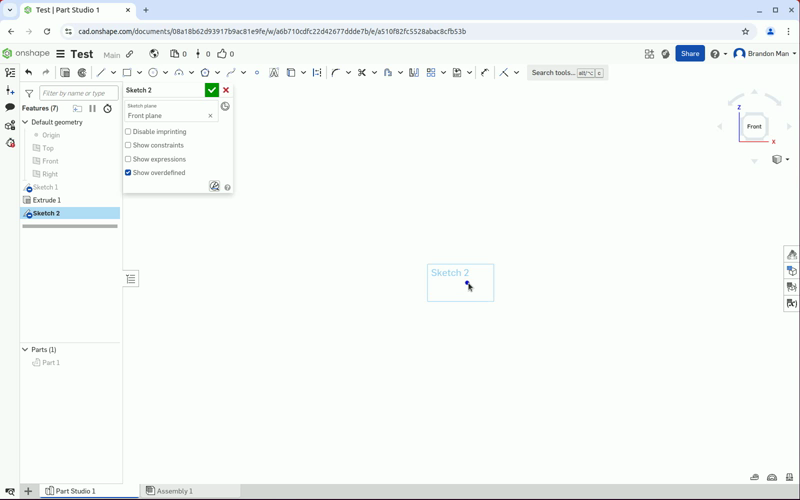
mouse_move(467, 281)
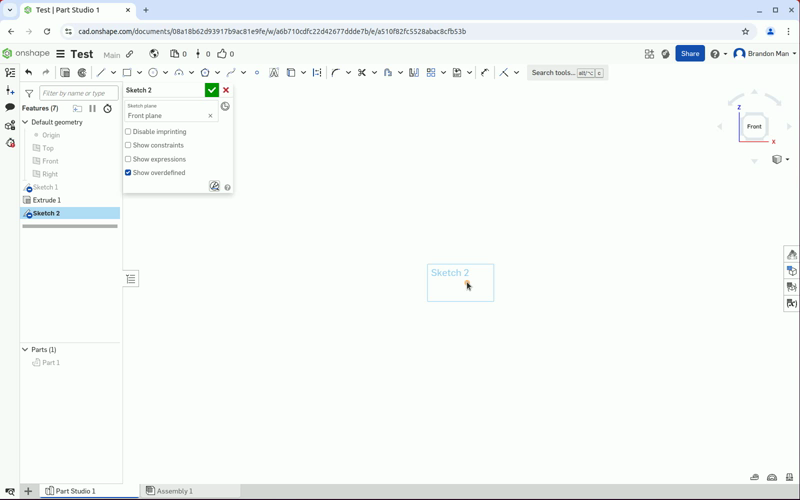
scroll(6)
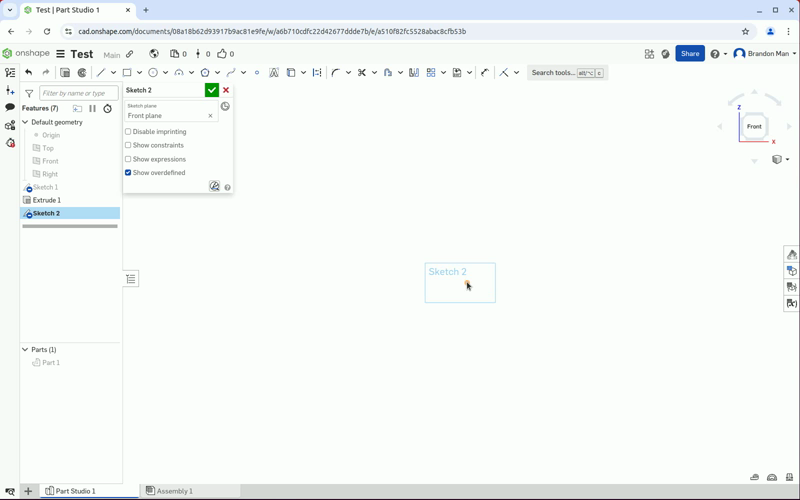
scroll(6)
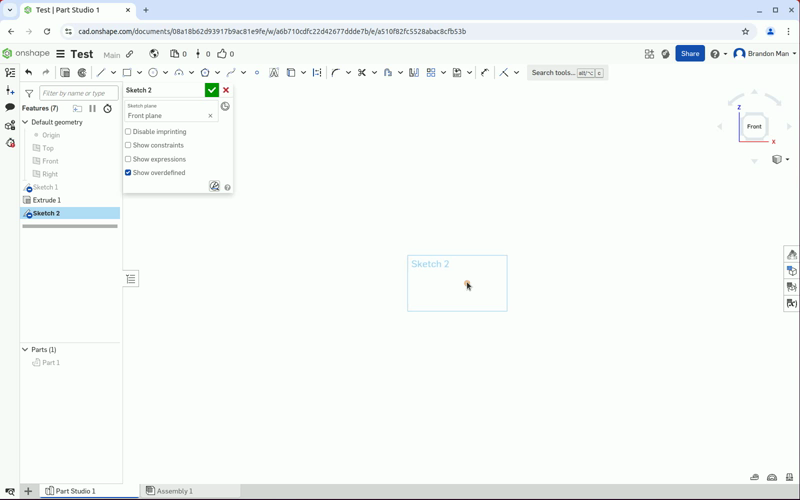
scroll(6)
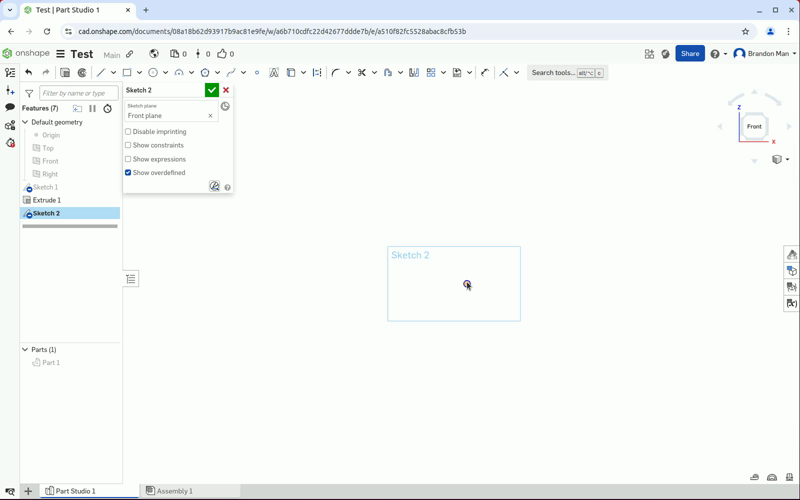
scroll(6)
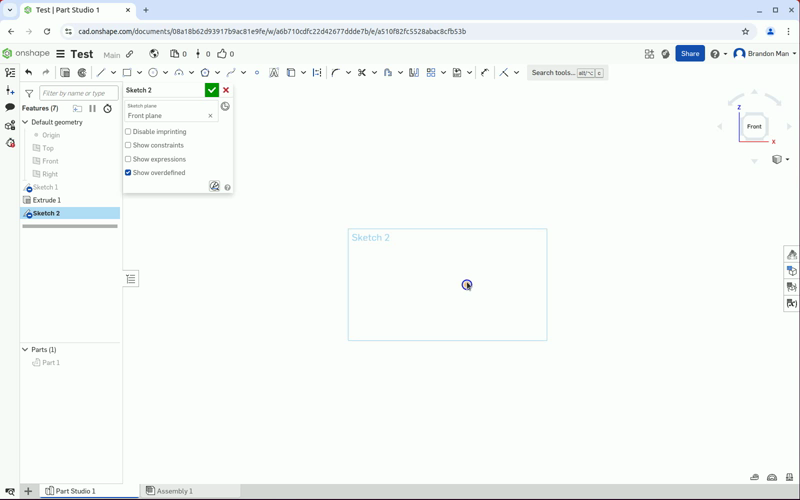
scroll(6)
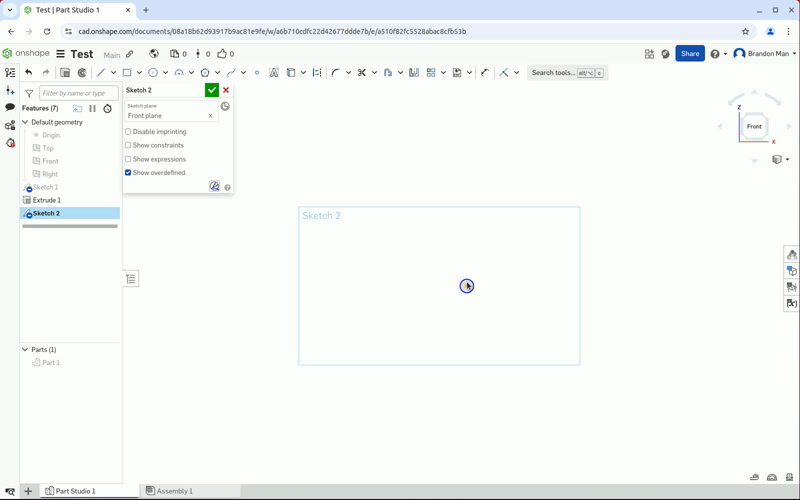
scroll(6)
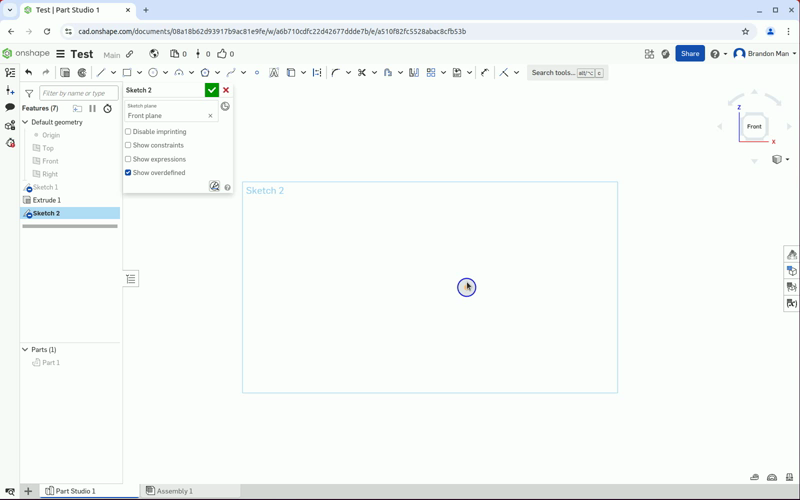
scroll(6)
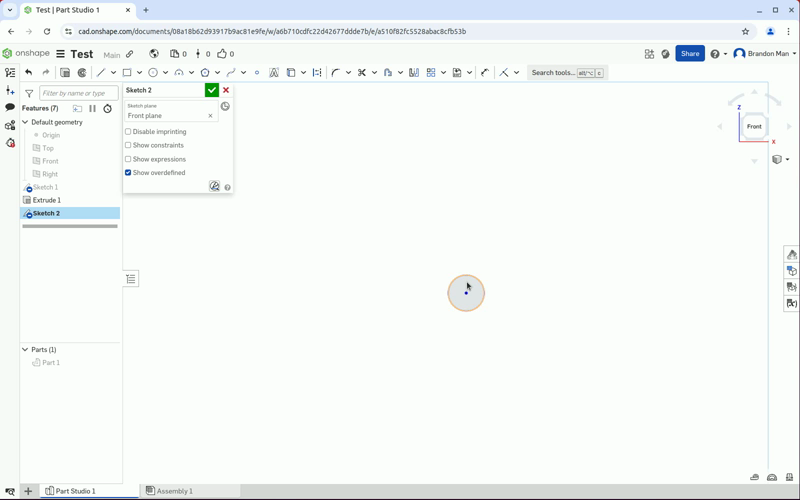
click(467, 281)
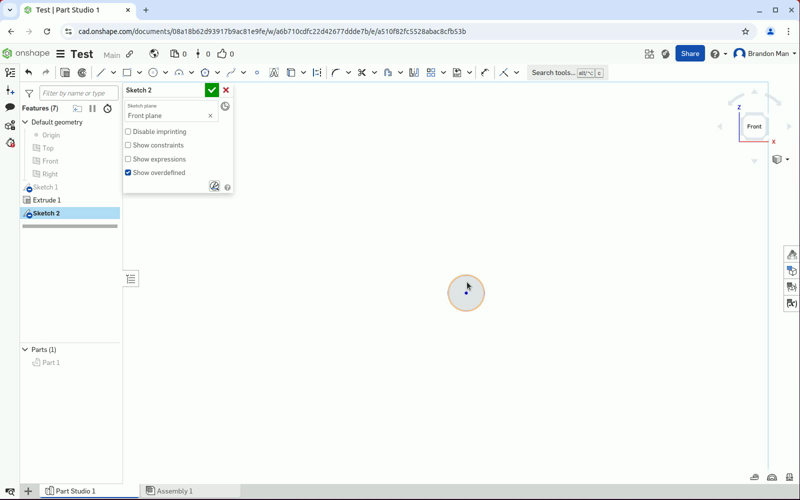
scroll(-6)
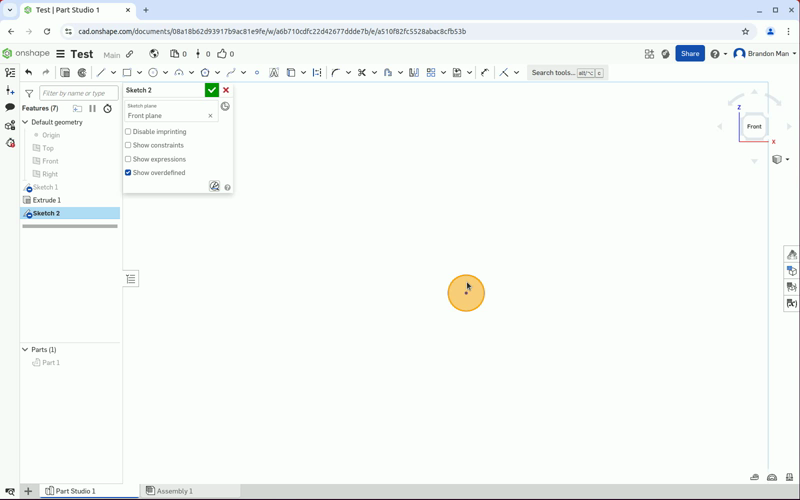
scroll(-6)
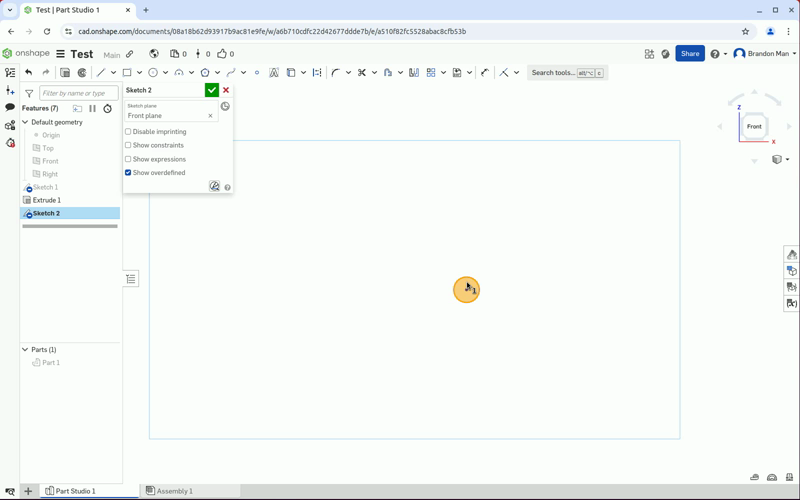
scroll(-6)
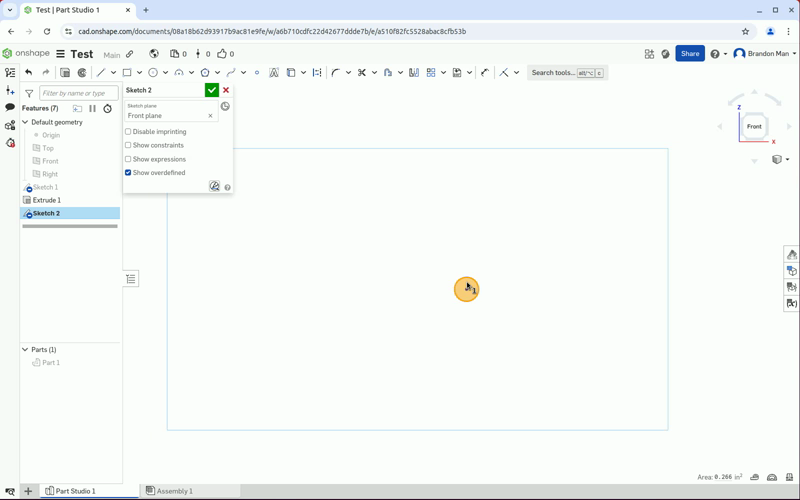
scroll(-6)
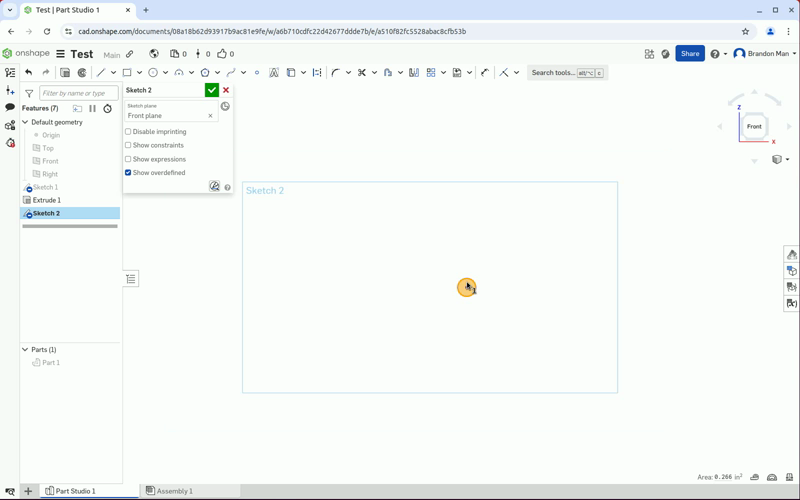
scroll(-6)
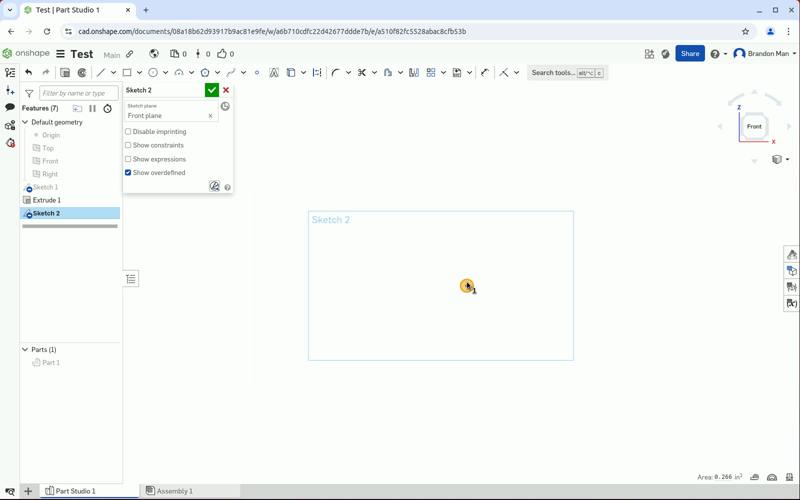
scroll(-6)
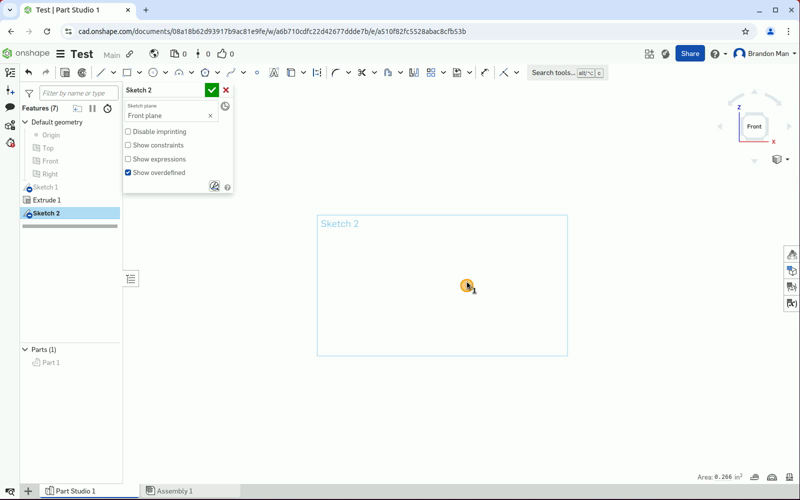
scroll(-6)
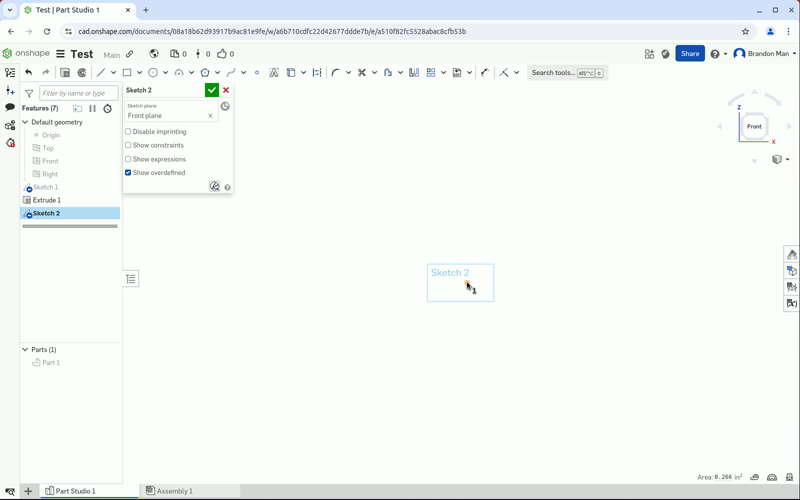
mouse_move(73, 352)
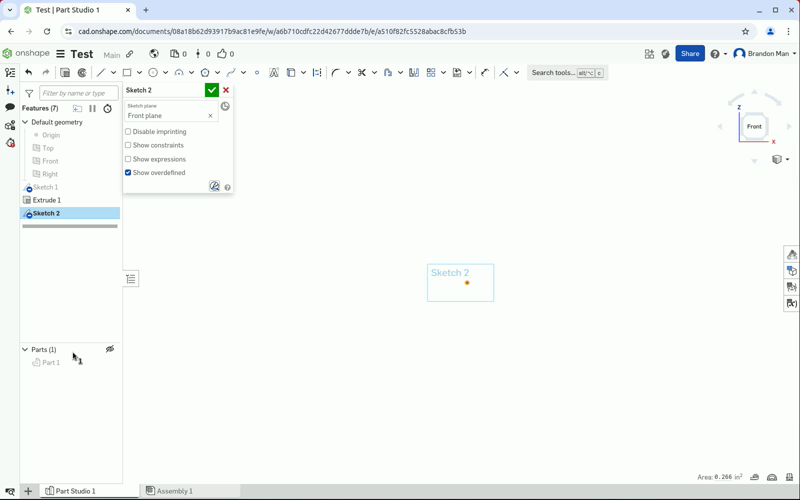
key(shift+y)
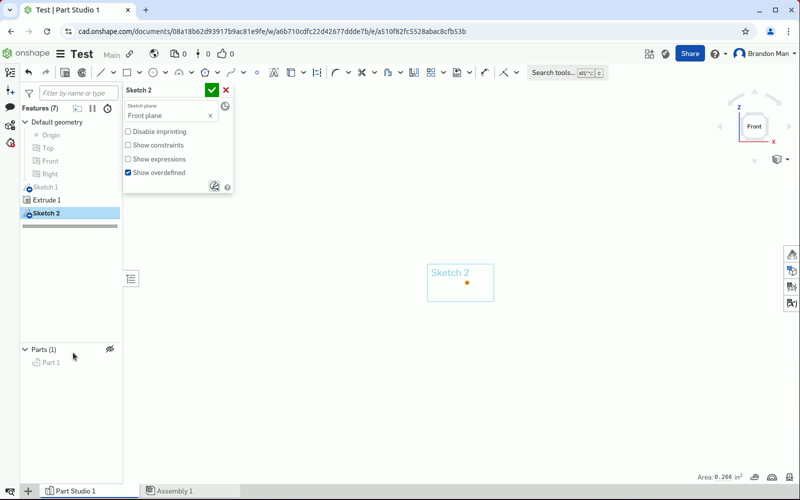
key(shift+e)
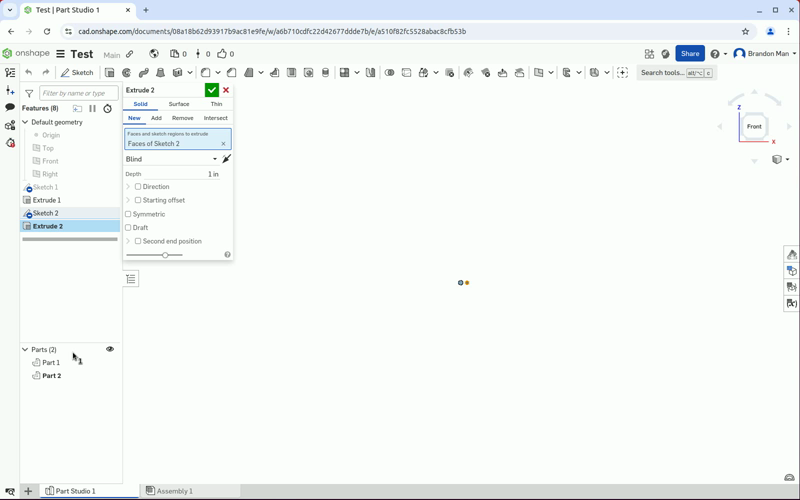
mouse_move(143, 106)
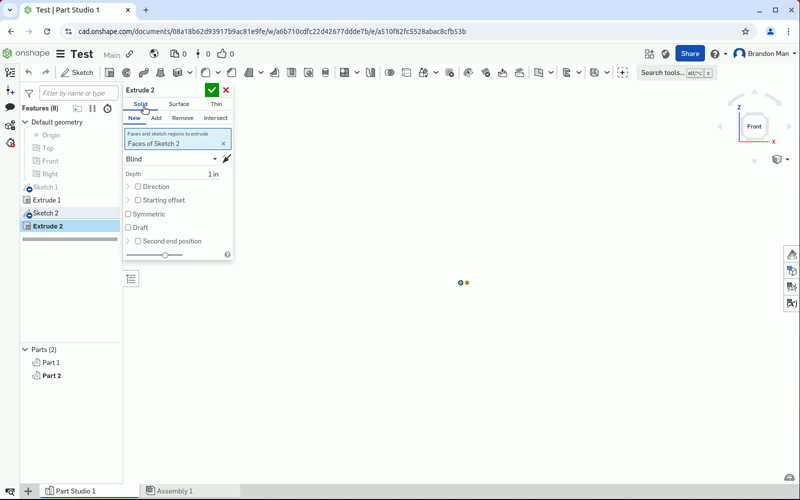
click(143, 106)
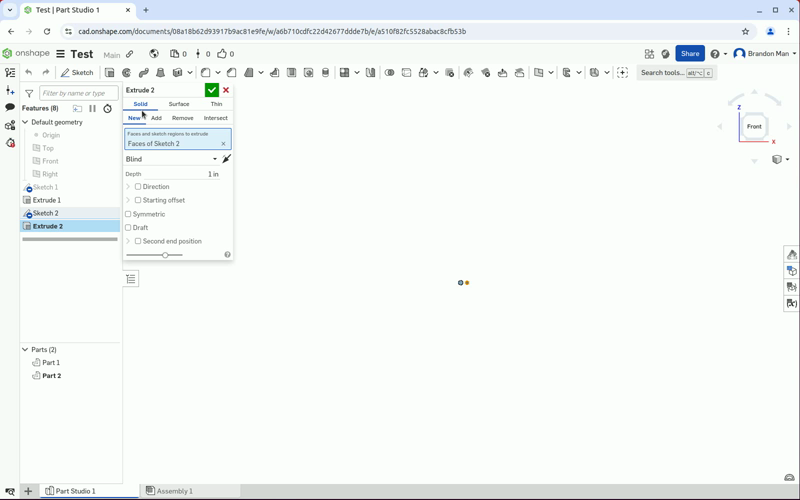
mouse_move(137, 120)
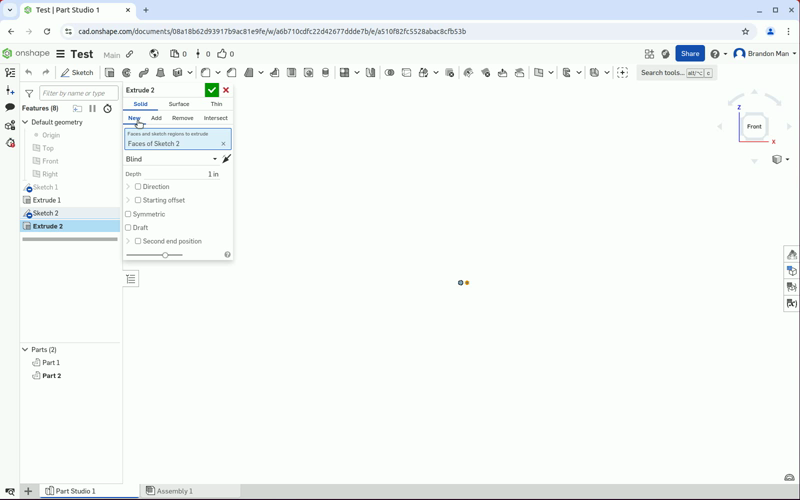
click(137, 120)
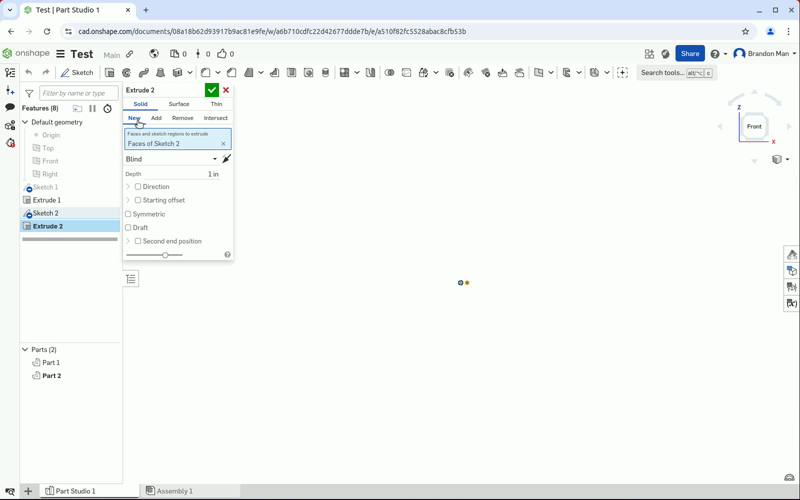
key(tab, 4)
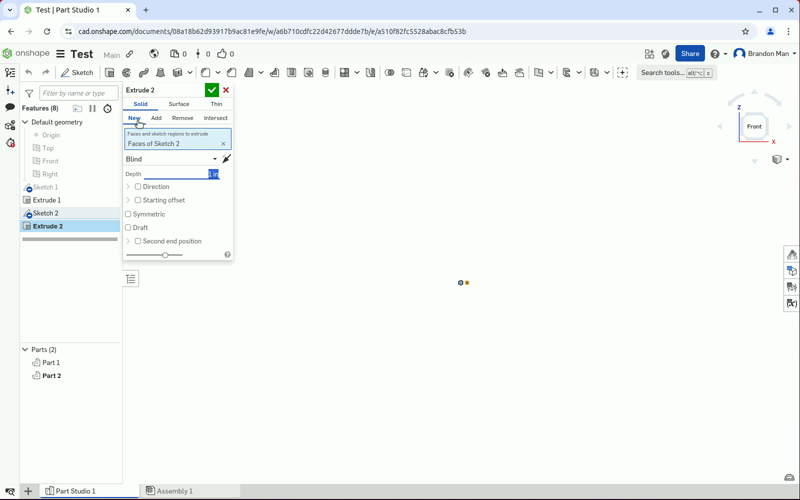
text(22.386)
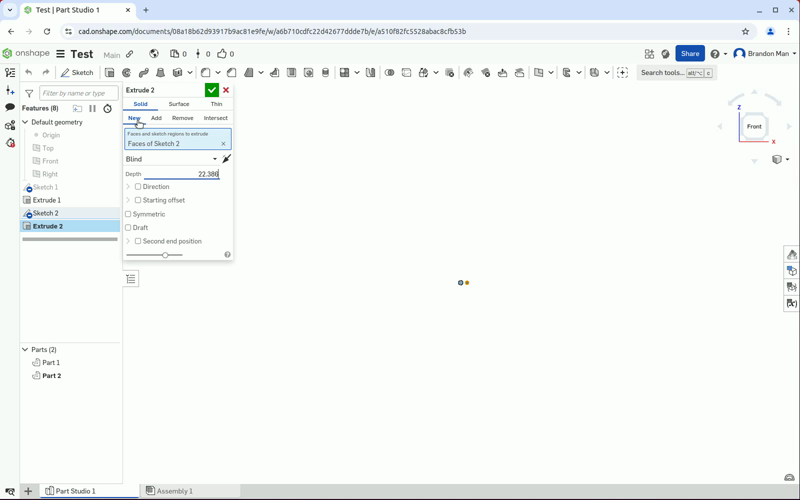
key(enter)
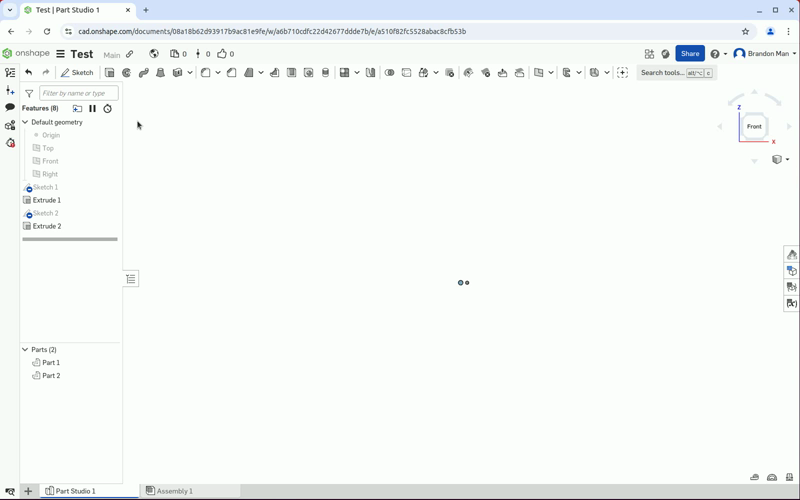
key(shift+h)
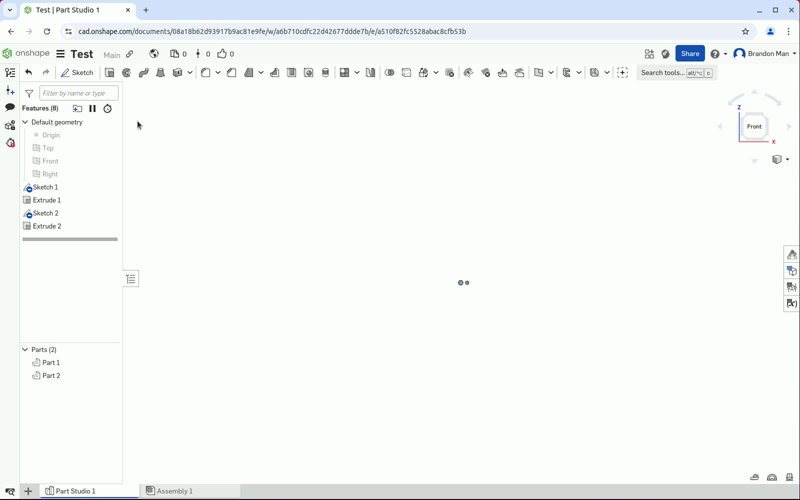
key(shift+h)
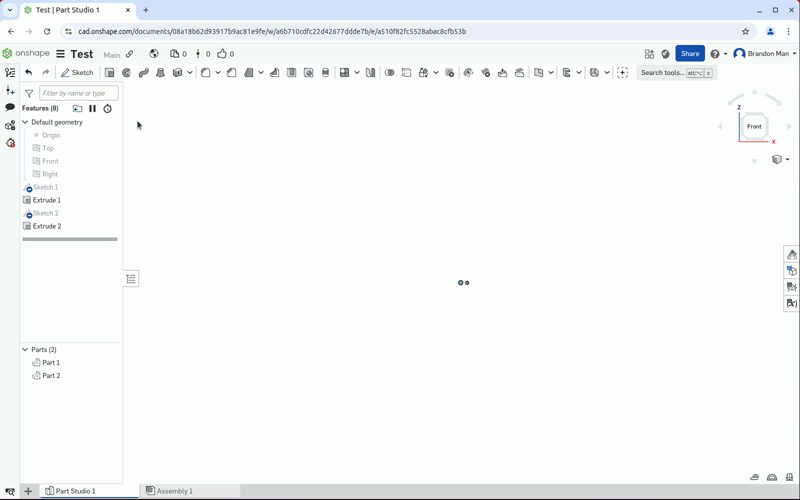
mouse_move(73, 189)
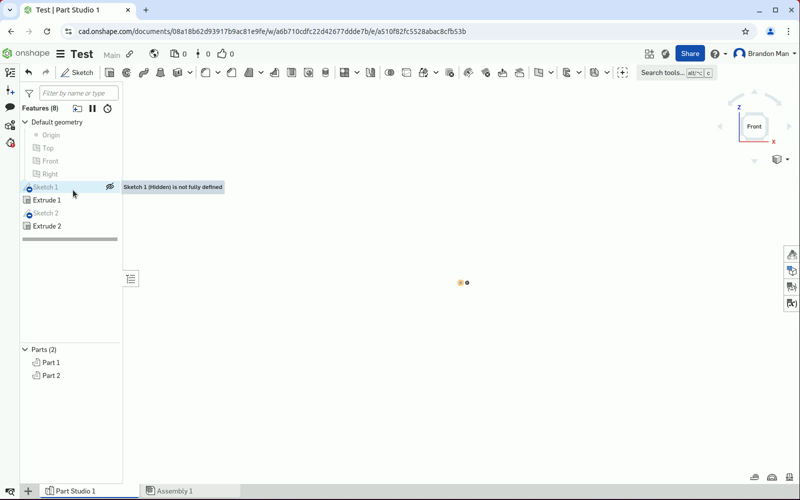
click(73, 189)
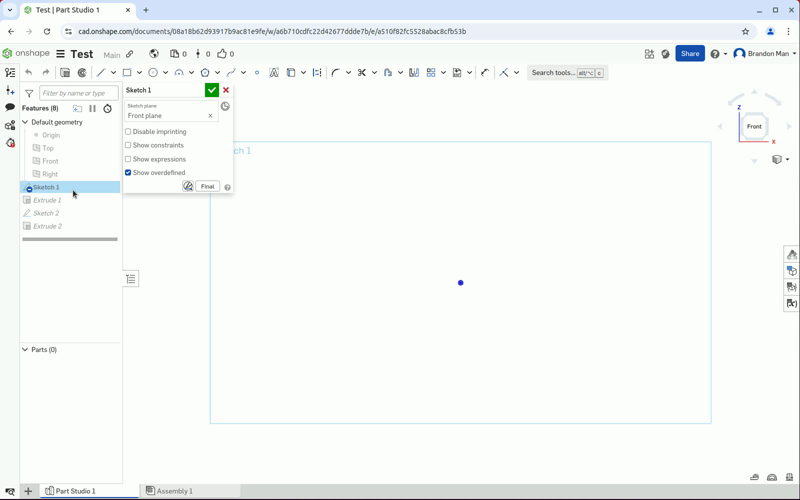
mouse_move(229, 92)
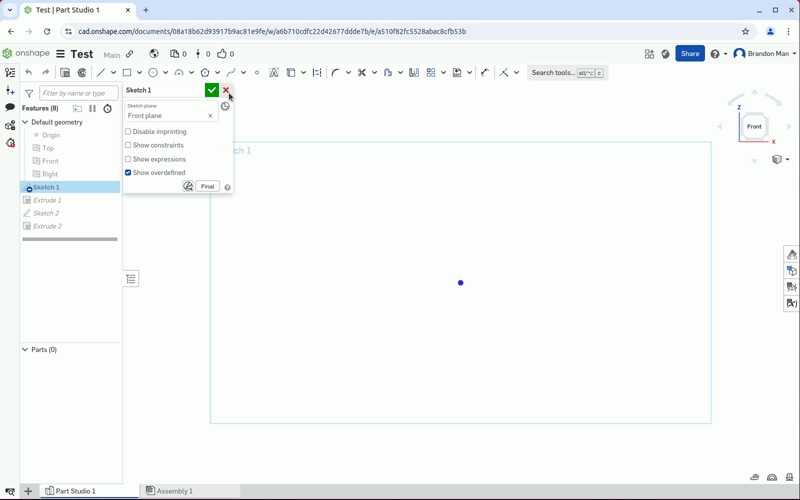
click(229, 92)
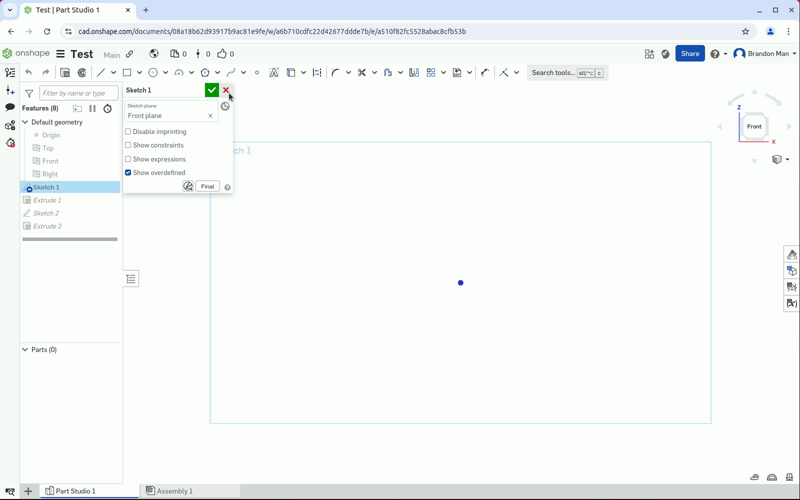
key(shift+s)
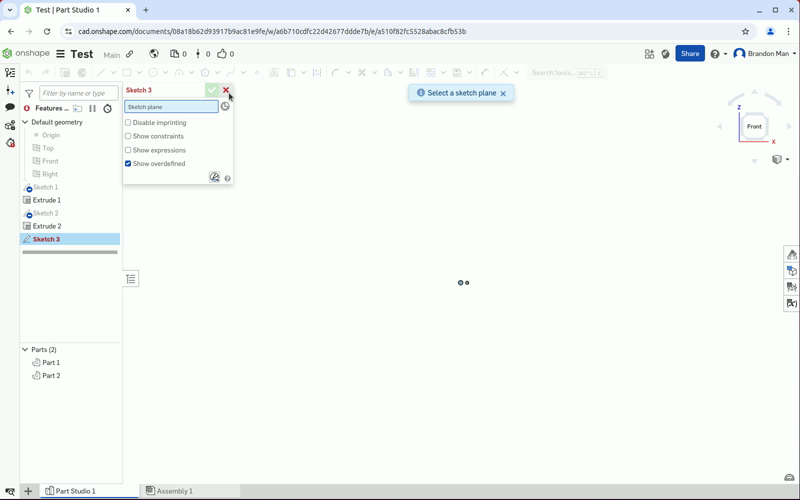
mouse_move(73, 163)
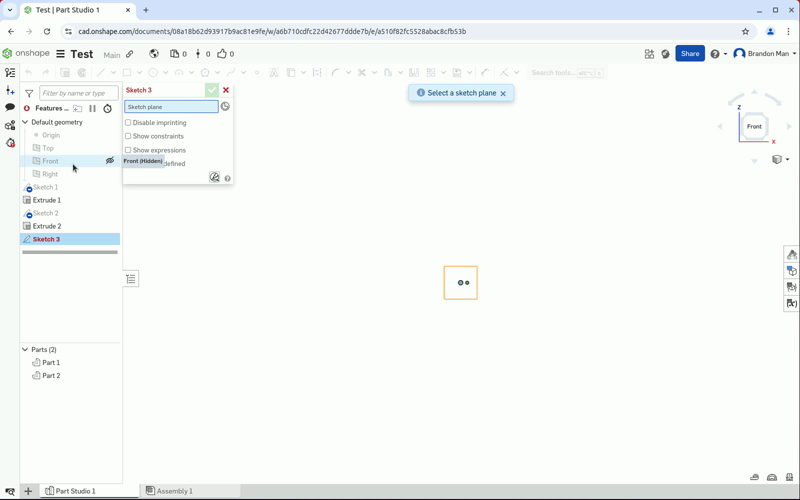
click(73, 163)
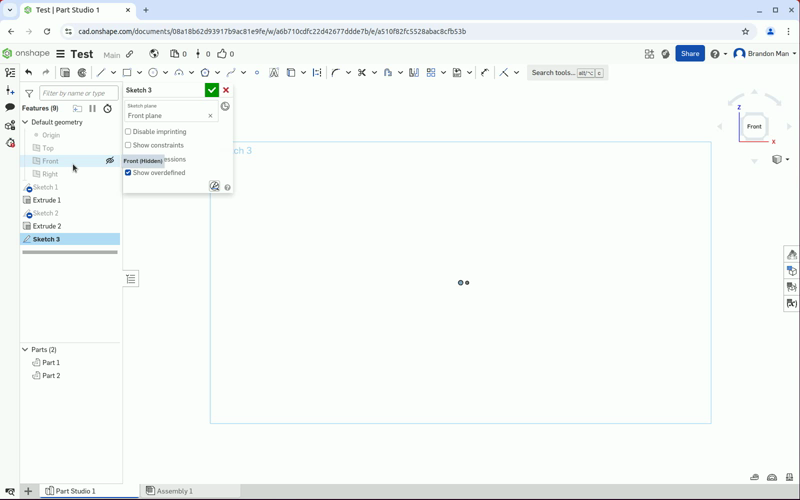
mouse_move(73, 352)
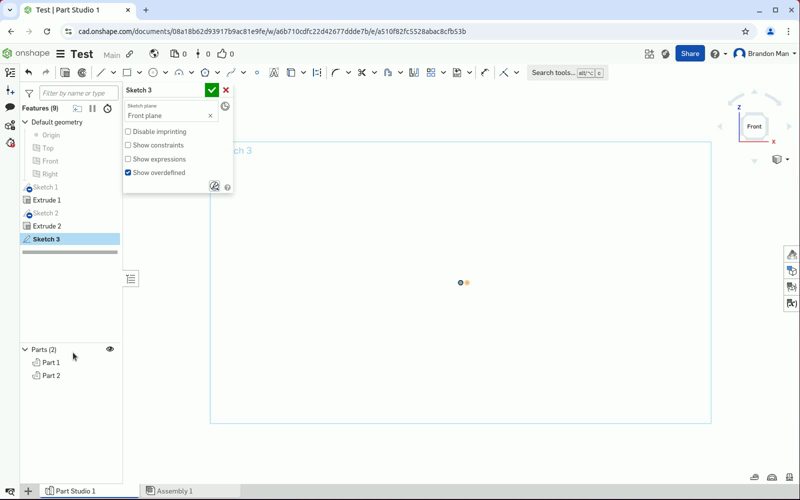
key(y)
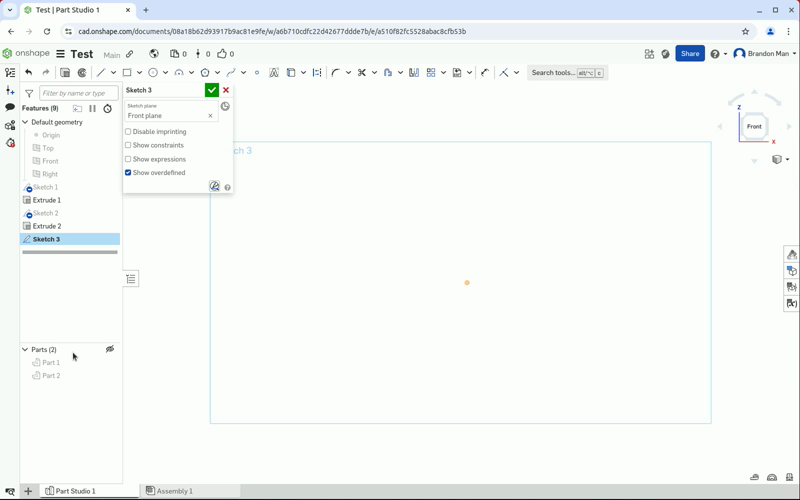
key(c)
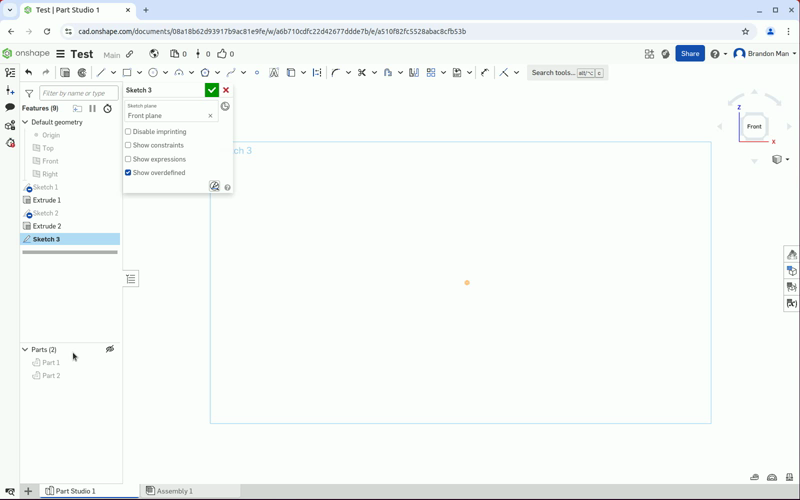
key_down(shift)
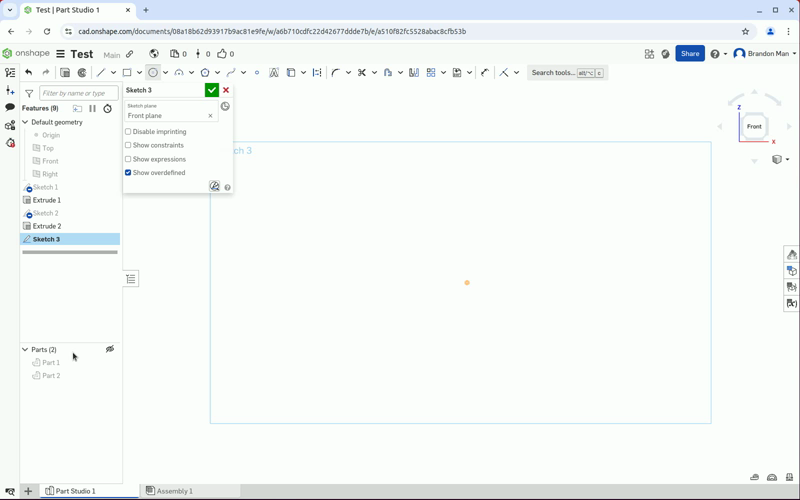
mouse_move(471, 282)
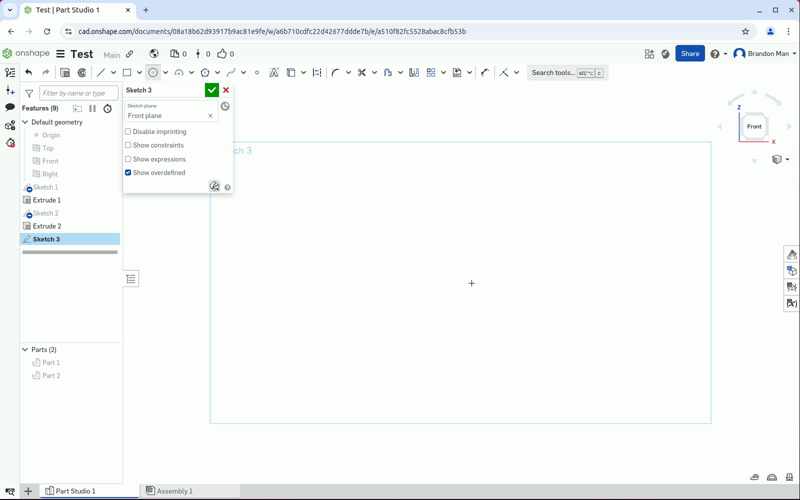
click(471, 282)
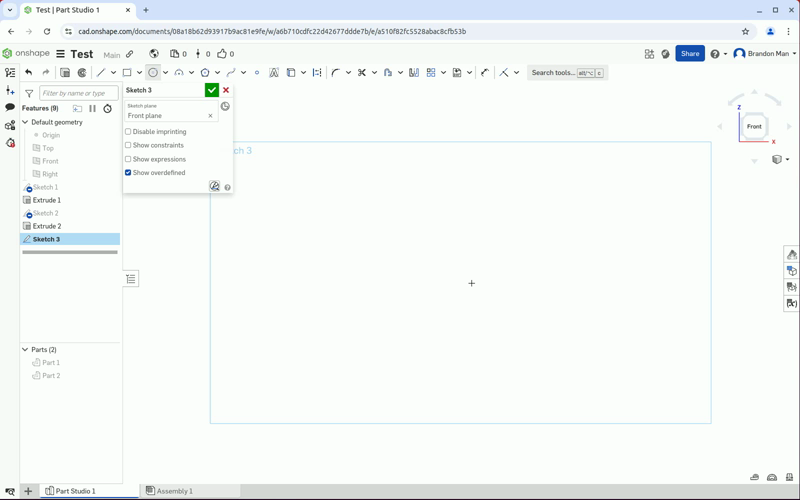
key_up(shift)
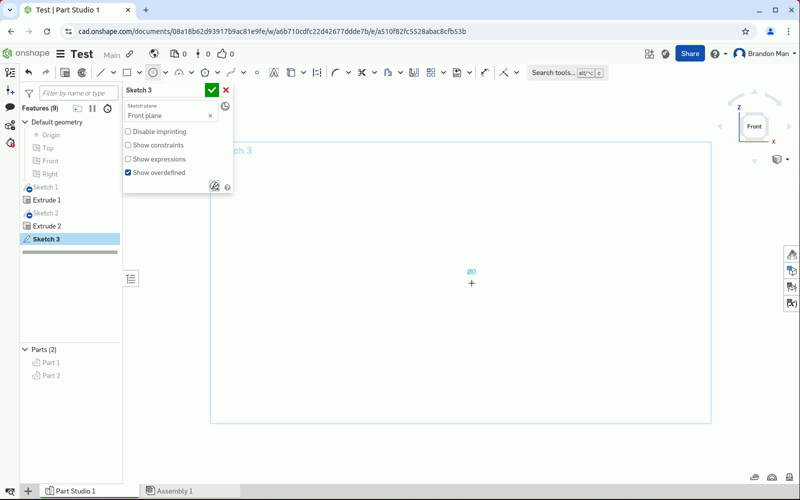
mouse_move(473, 282)
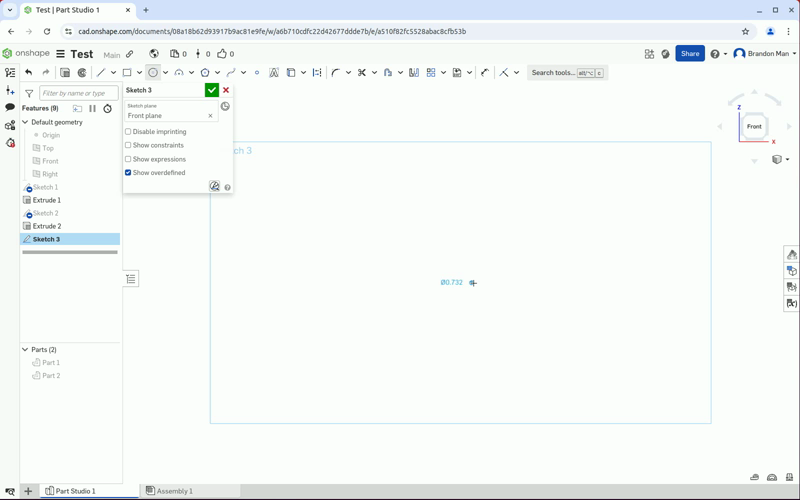
scroll(6)
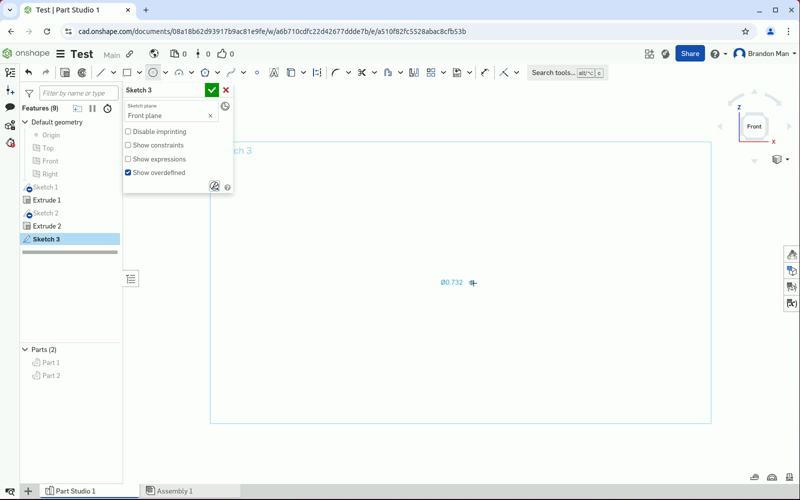
scroll(6)
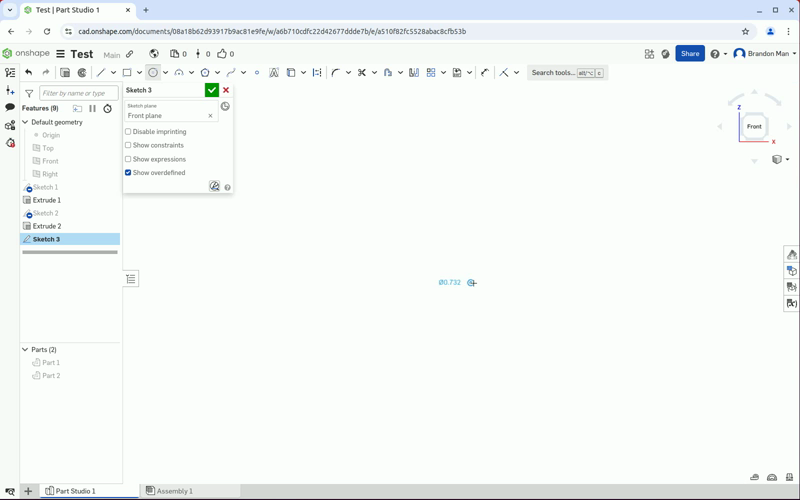
scroll(6)
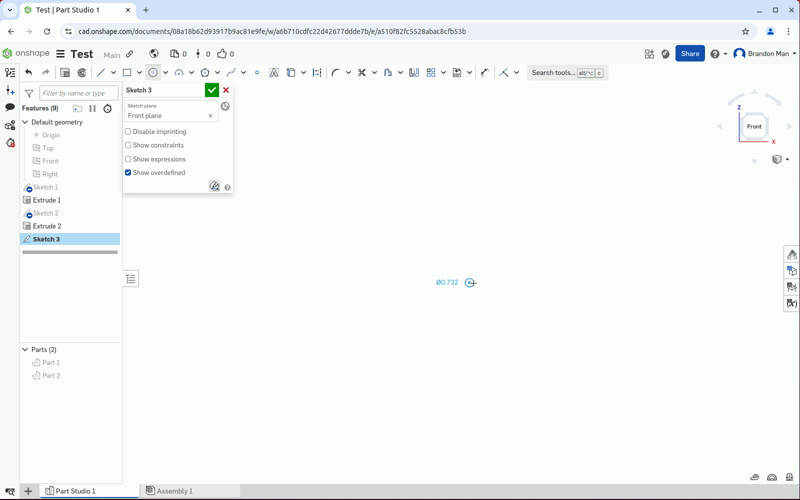
scroll(6)
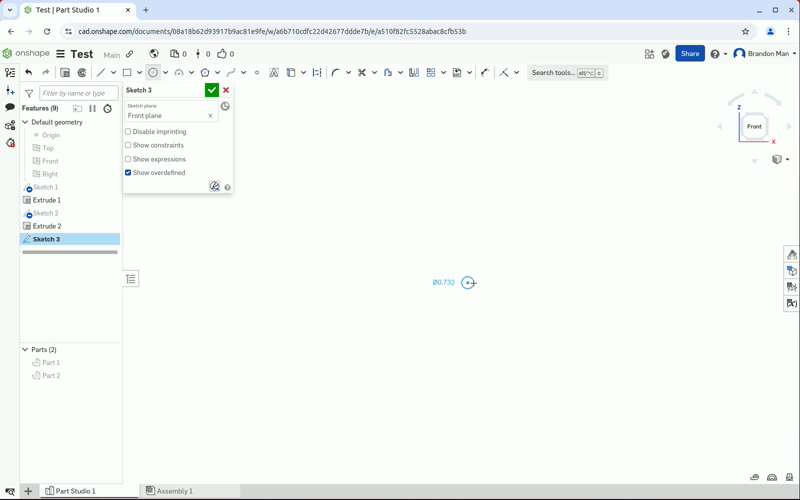
scroll(6)
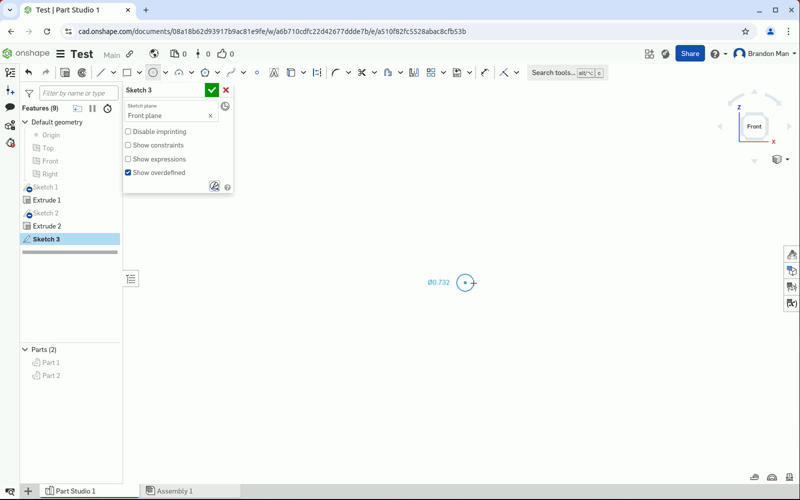
scroll(6)
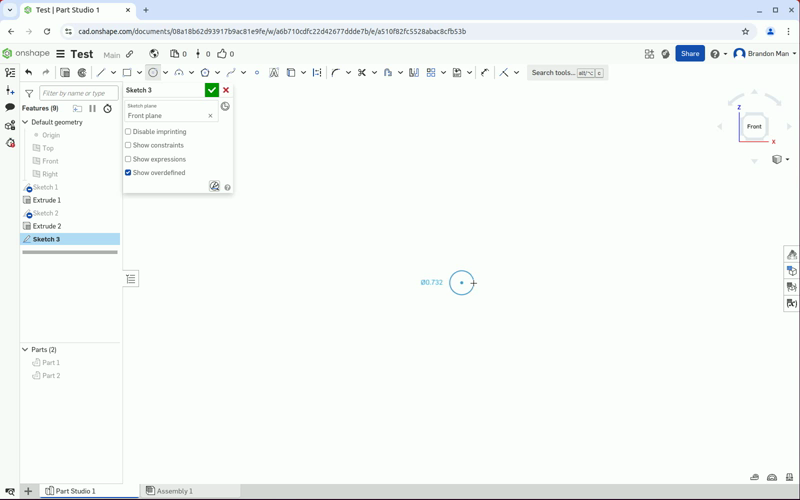
scroll(6)
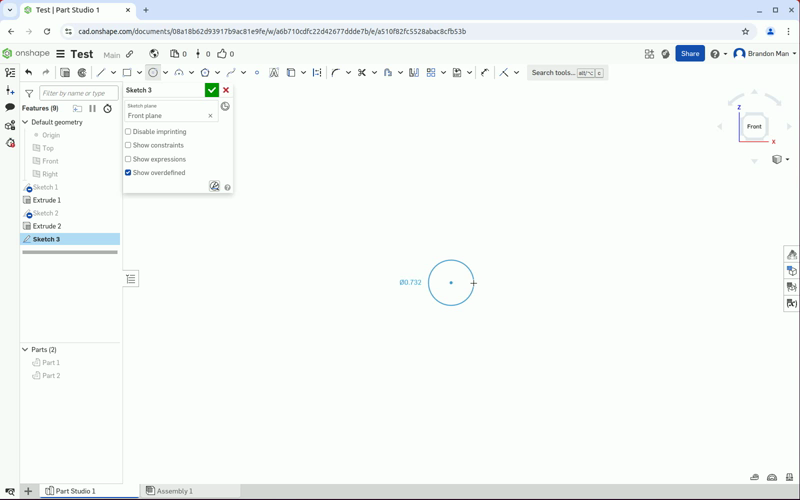
click(473, 282)
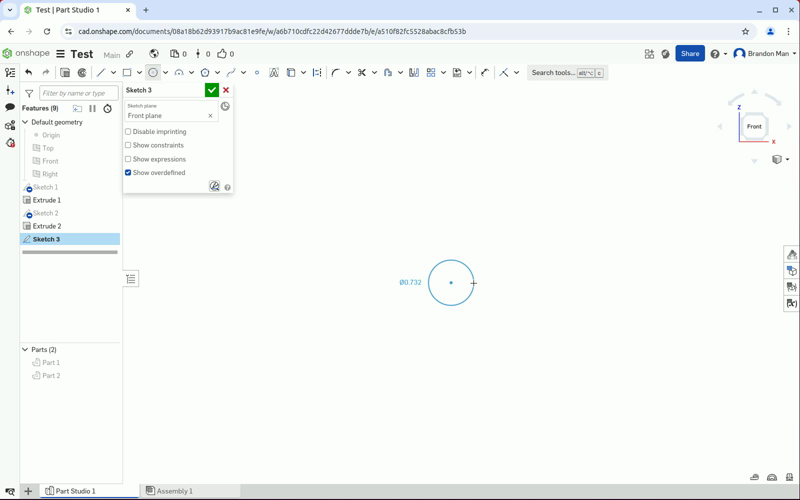
scroll(-6)
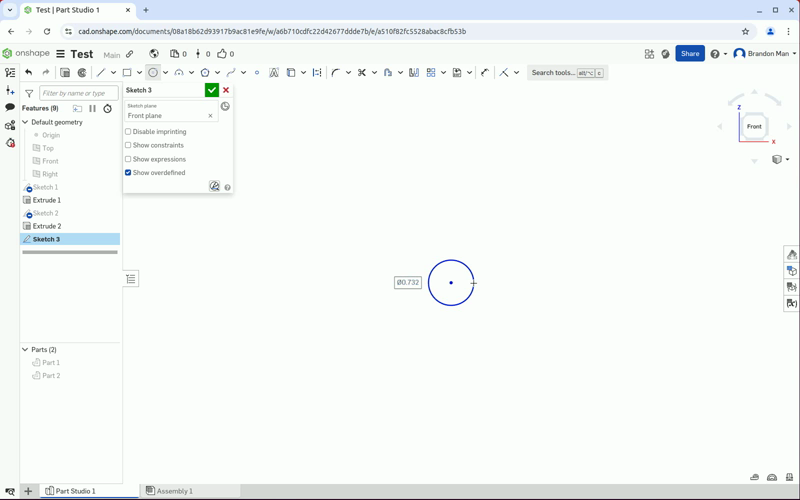
scroll(-6)
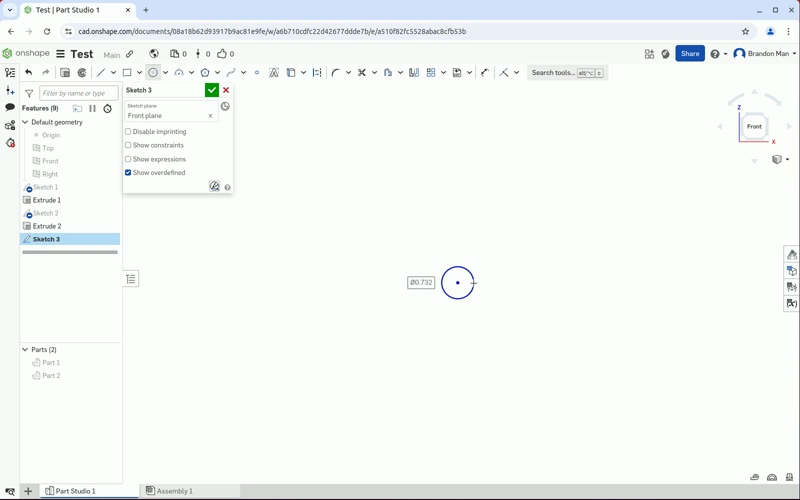
scroll(-6)
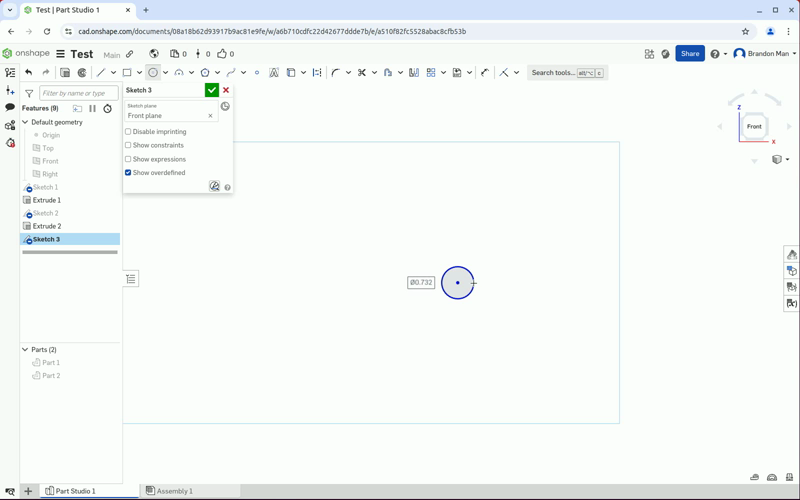
scroll(-6)
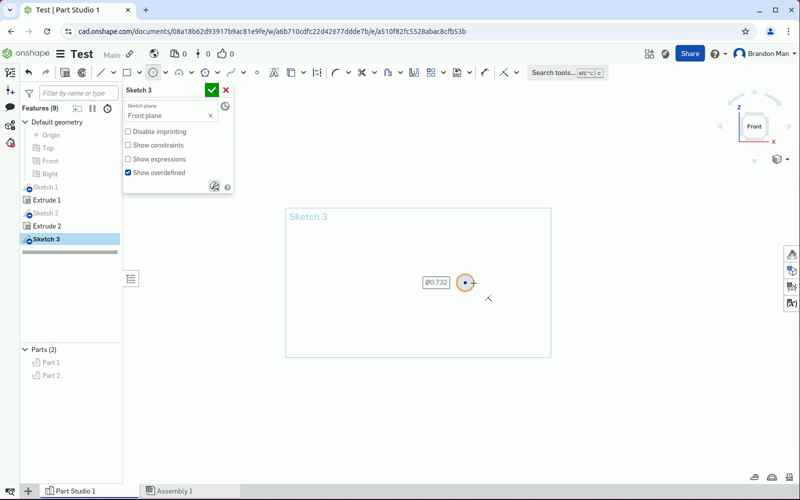
scroll(-6)
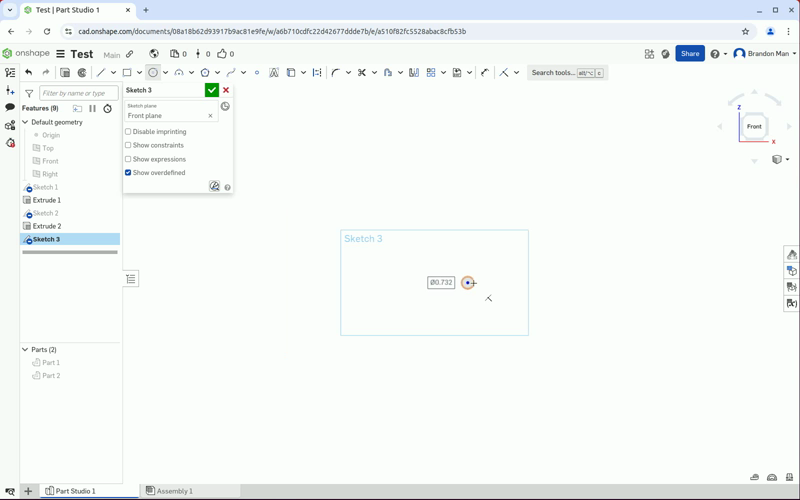
scroll(-6)
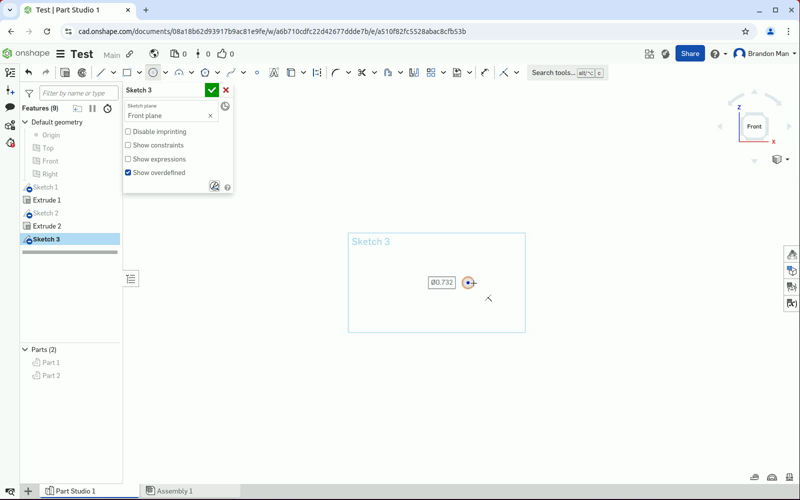
scroll(-6)
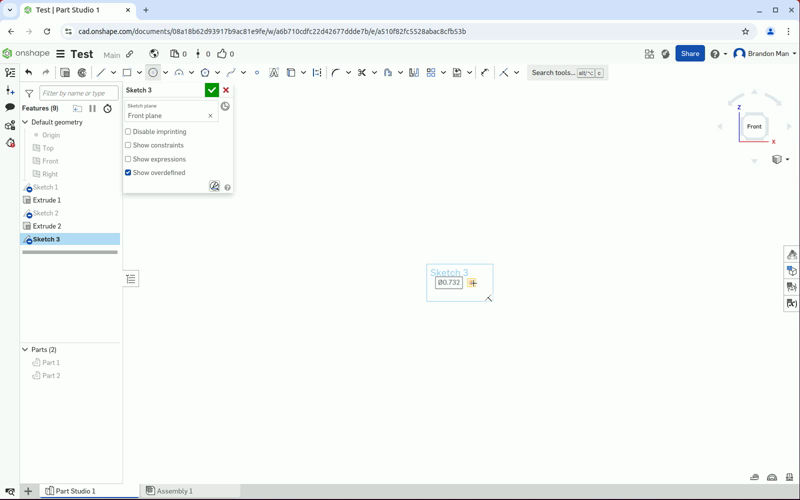
key(esc)
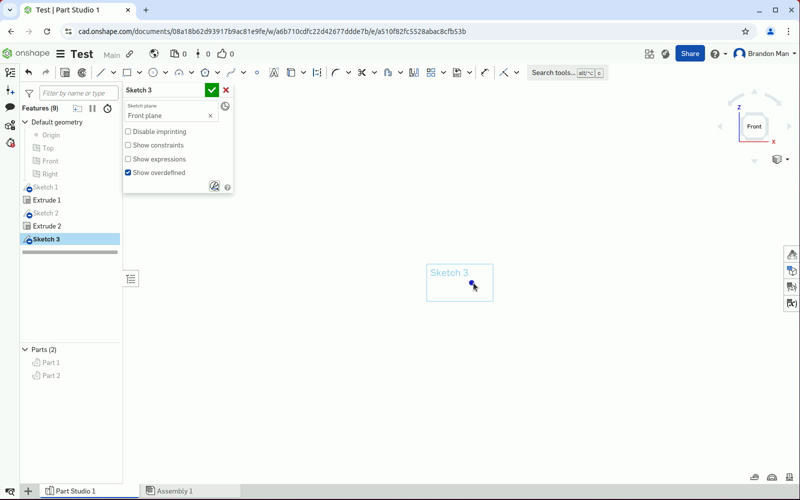
mouse_move(471, 282)
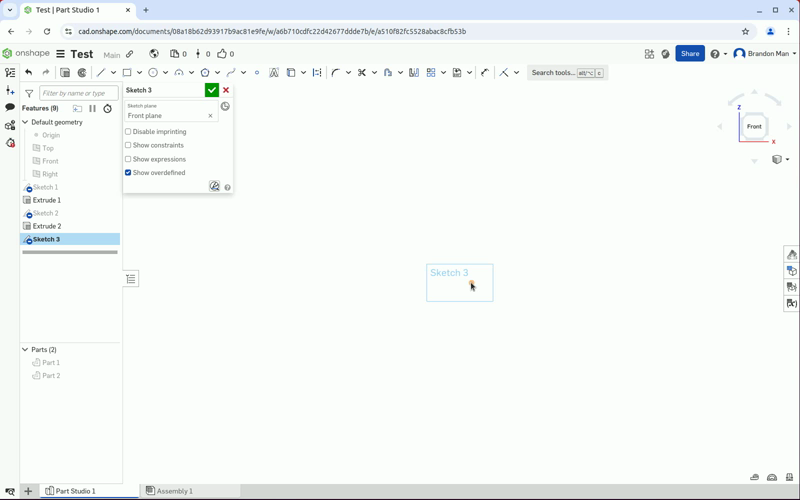
scroll(6)
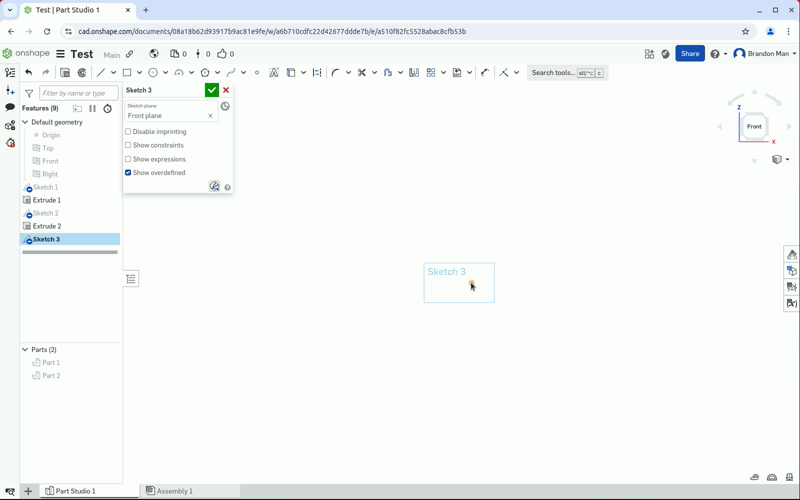
scroll(6)
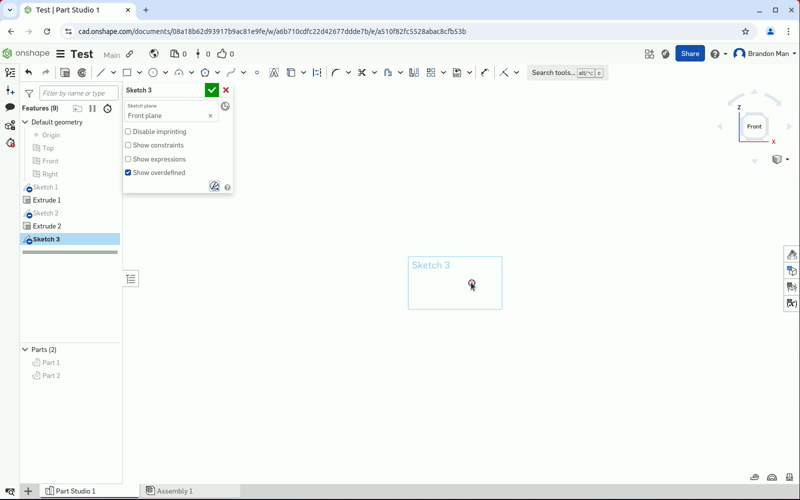
scroll(6)
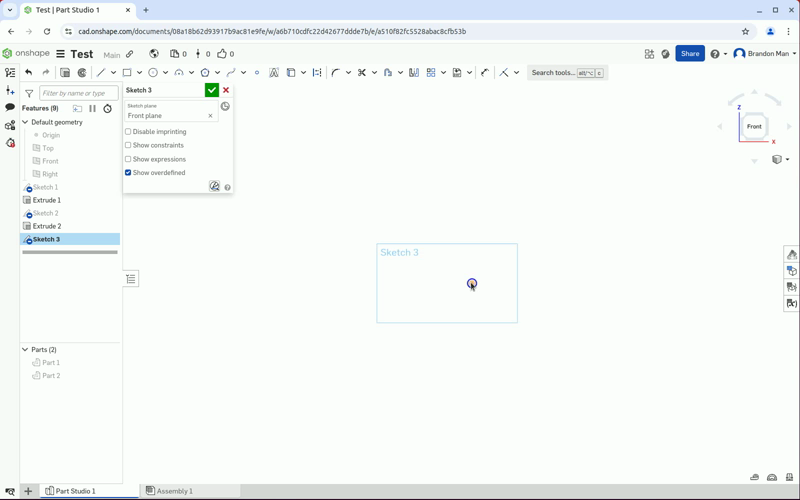
scroll(6)
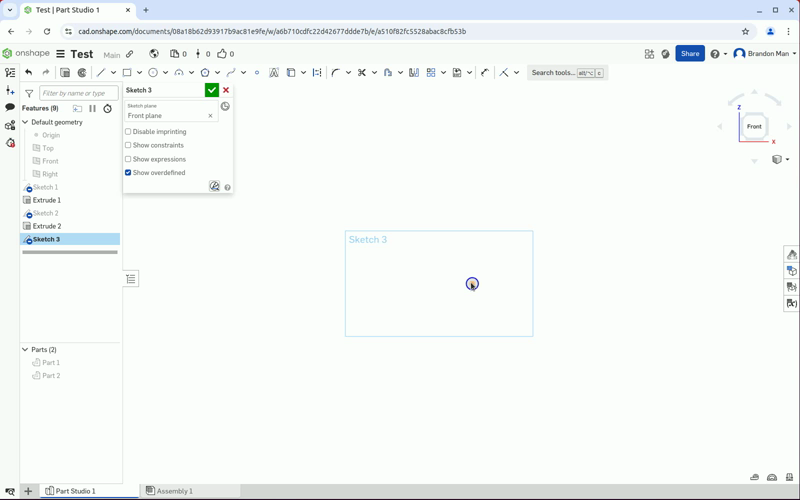
scroll(6)
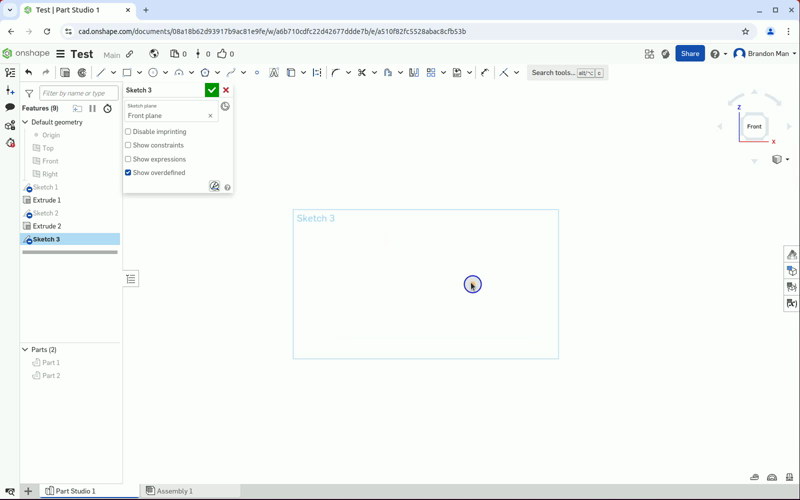
scroll(6)
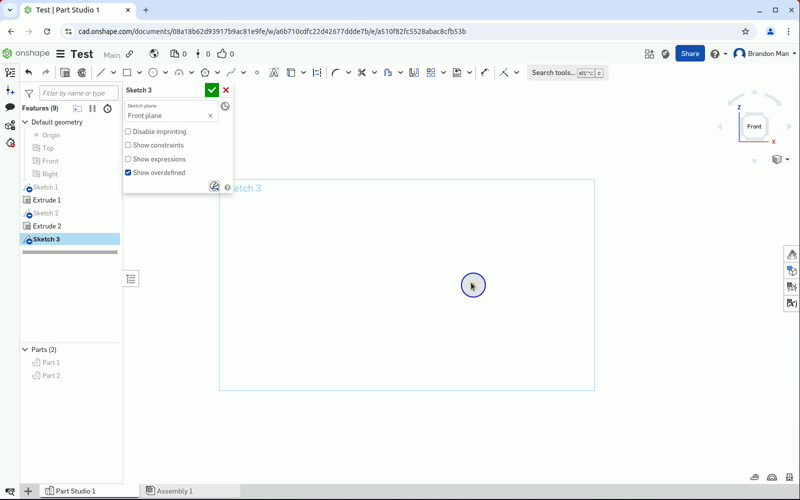
scroll(6)
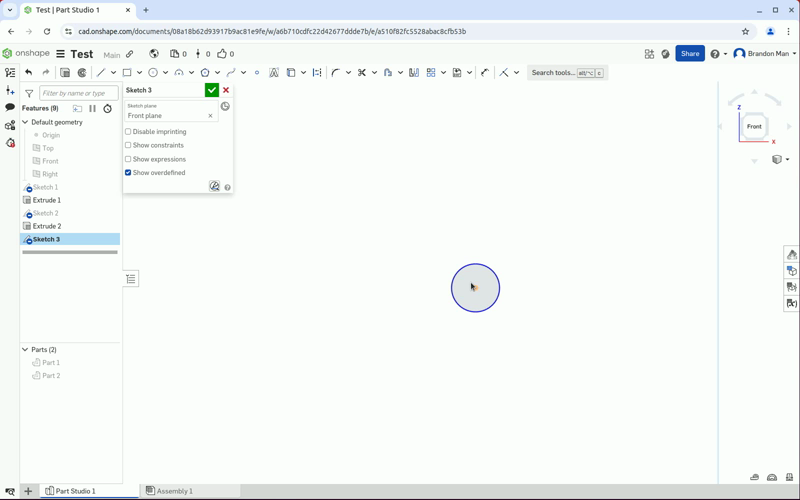
click(471, 282)
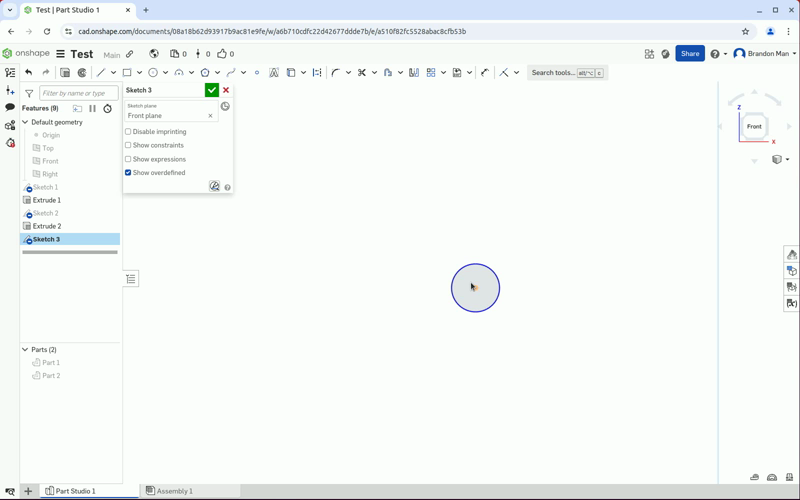
scroll(-6)
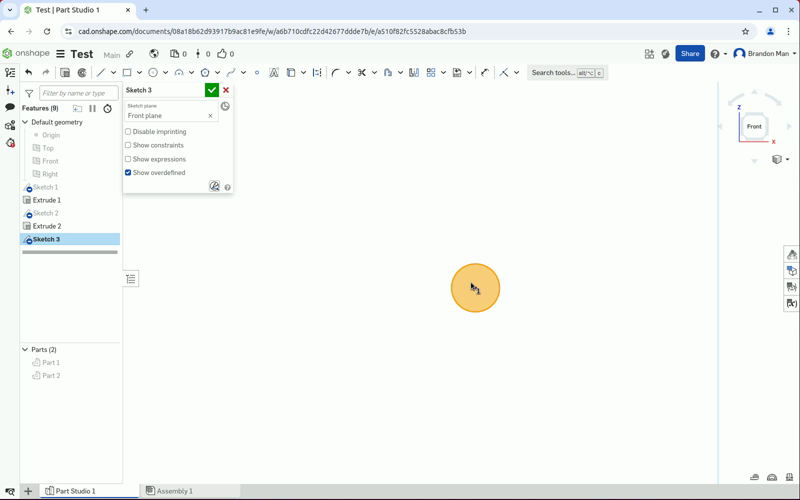
scroll(-6)
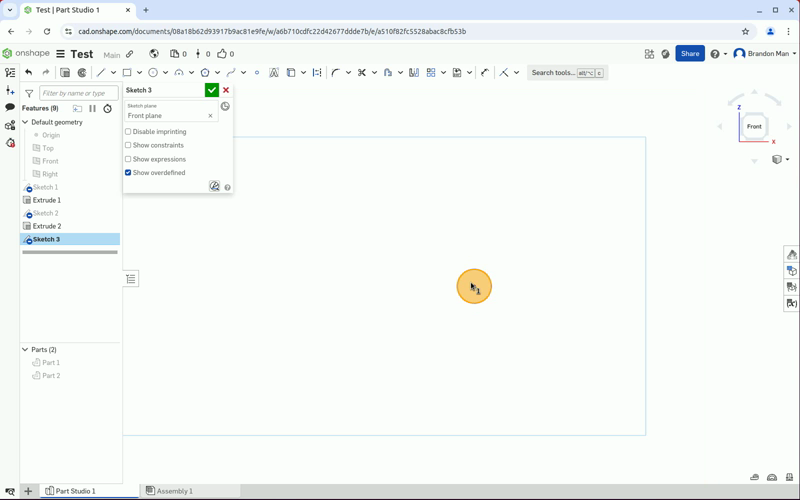
scroll(-6)
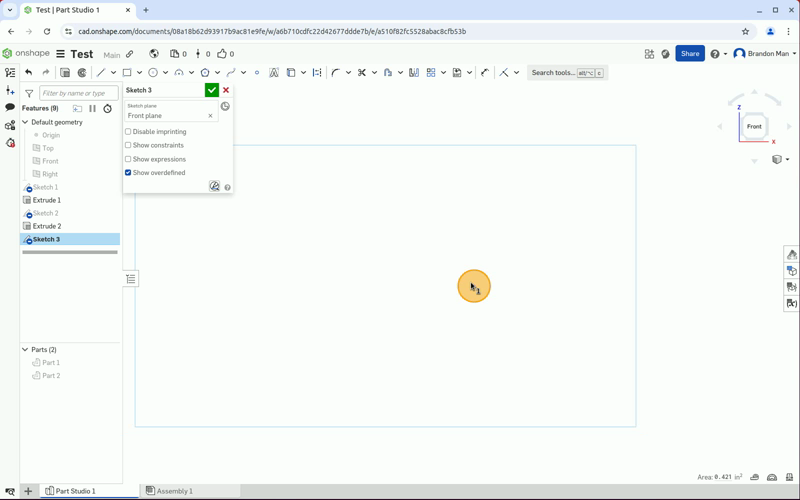
scroll(-6)
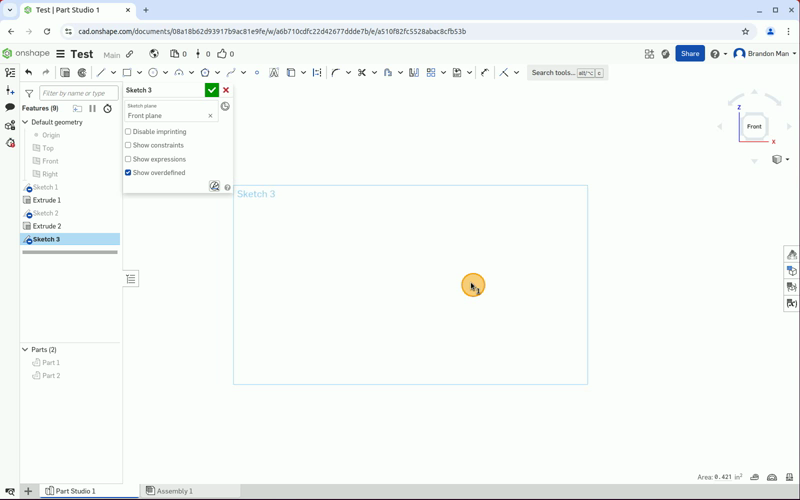
scroll(-6)
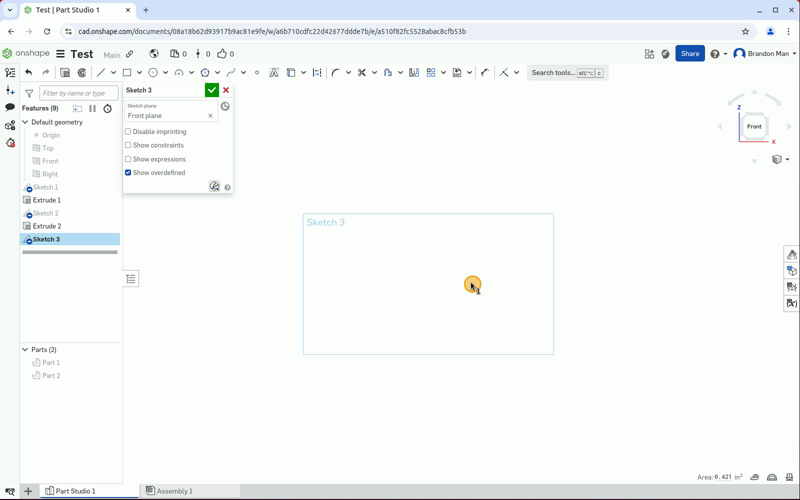
scroll(-6)
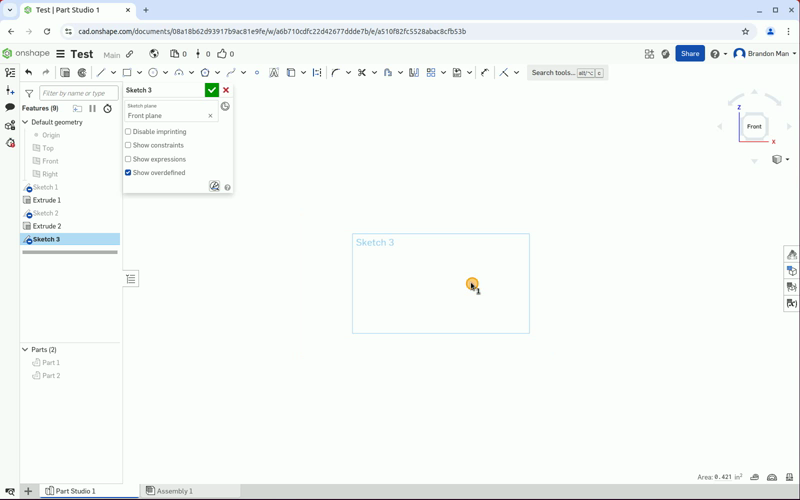
scroll(-6)
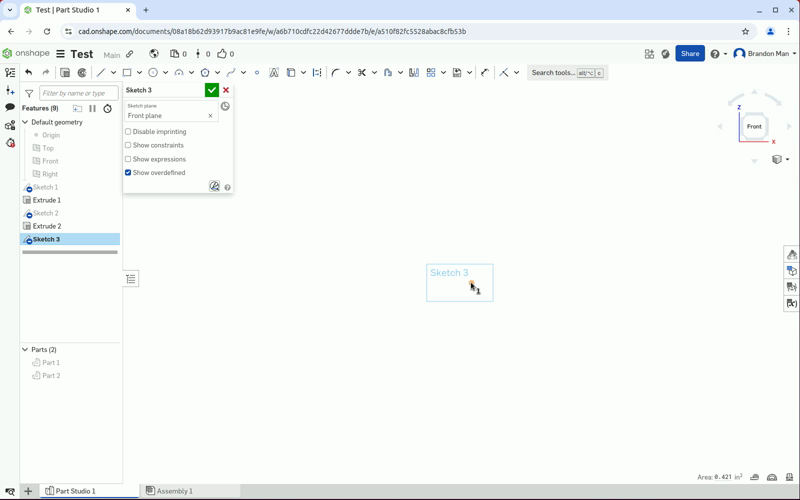
mouse_move(73, 352)
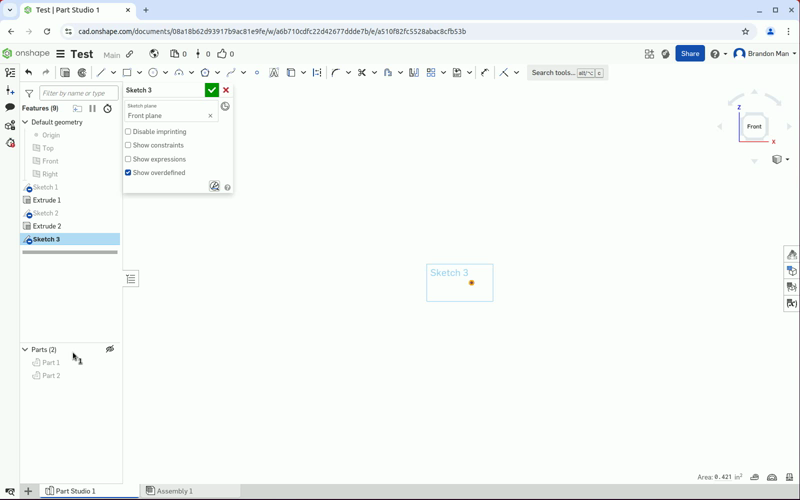
key(shift+y)
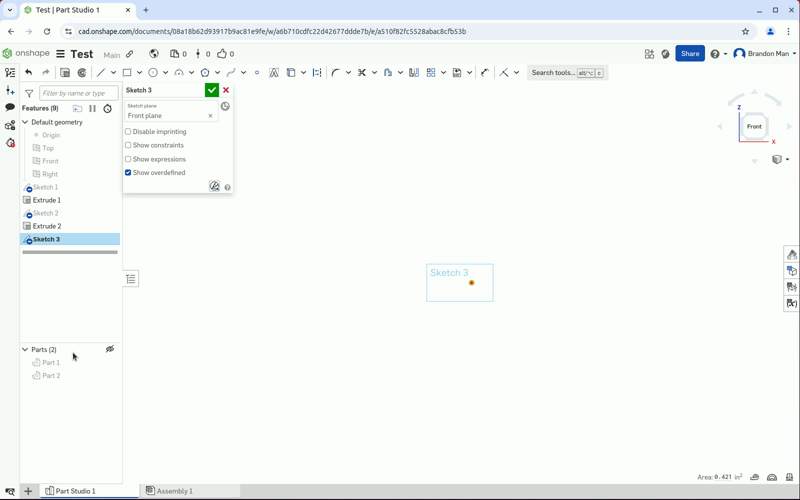
key(shift+e)
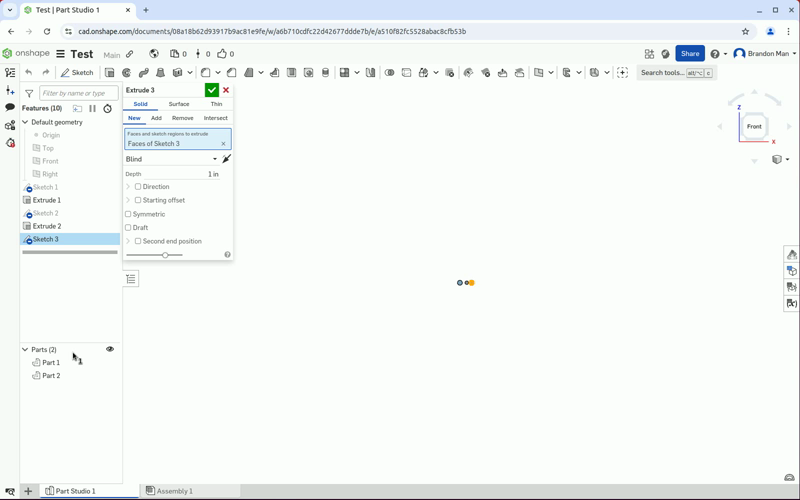
mouse_move(143, 106)
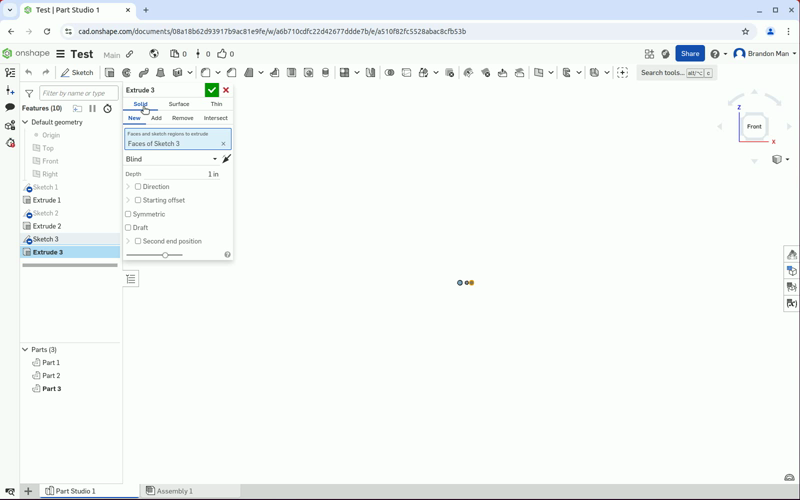
click(143, 106)
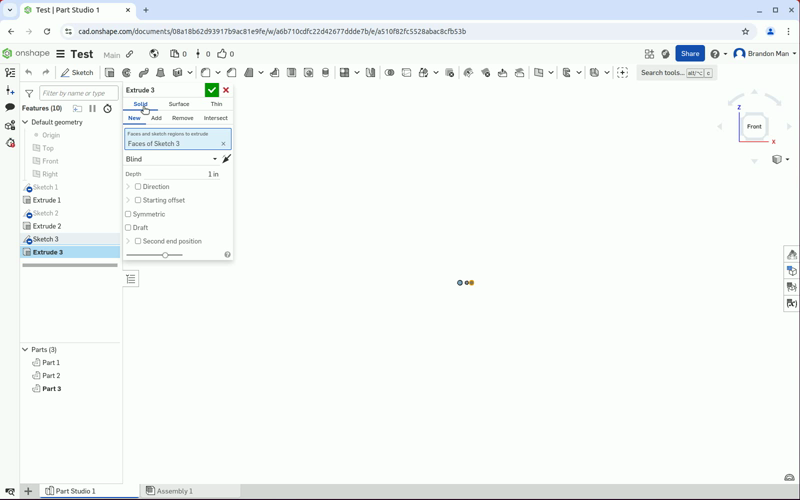
mouse_move(137, 120)
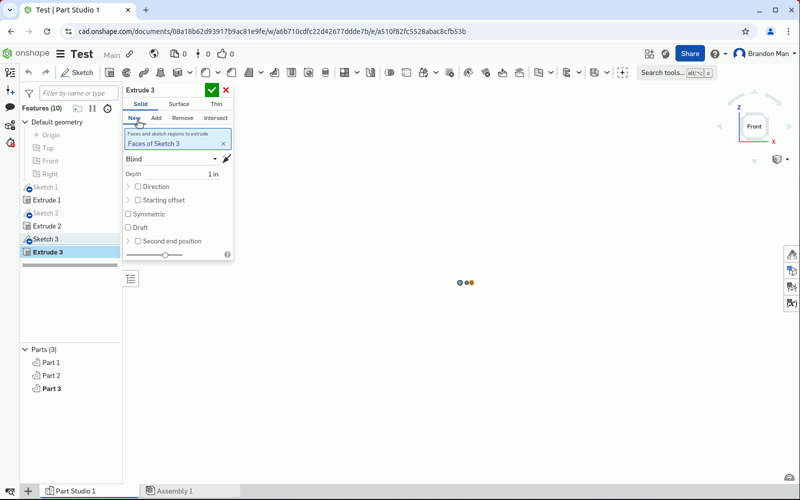
click(137, 120)
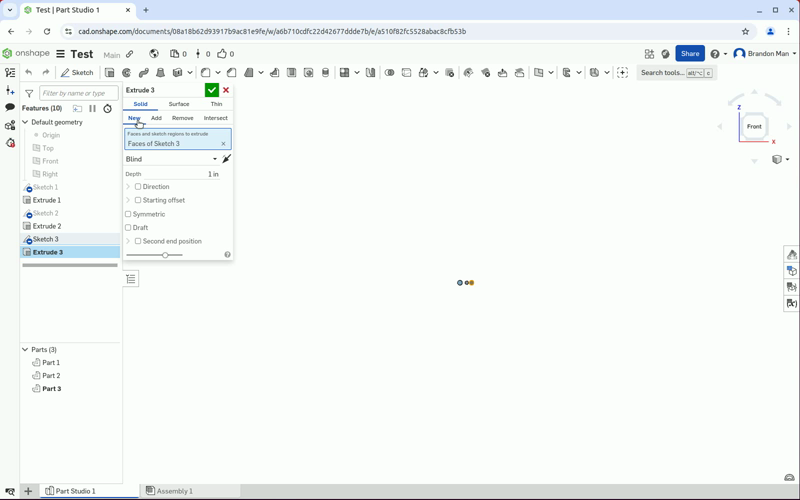
key(tab, 4)
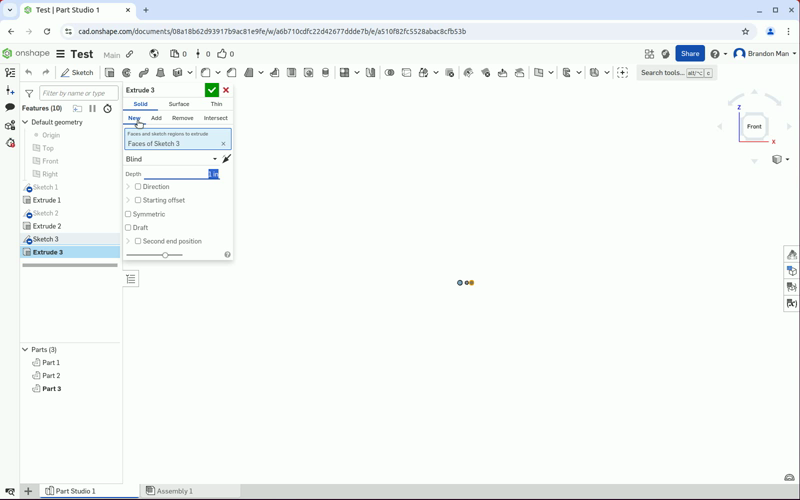
text(17.572)
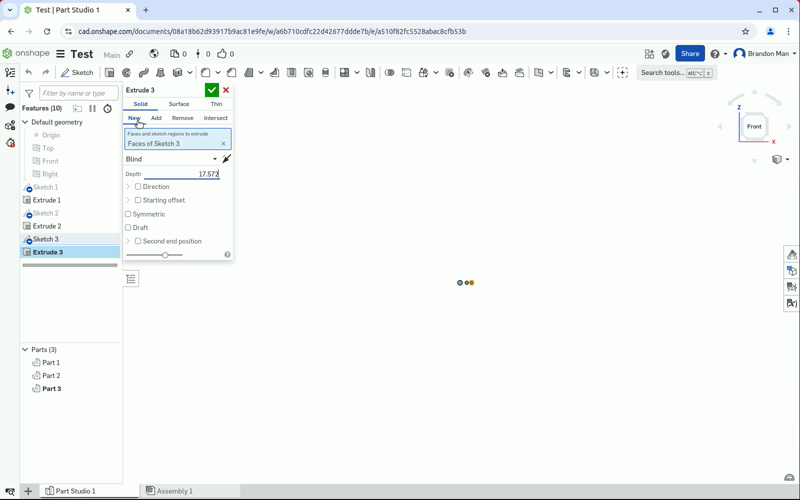
key(enter)
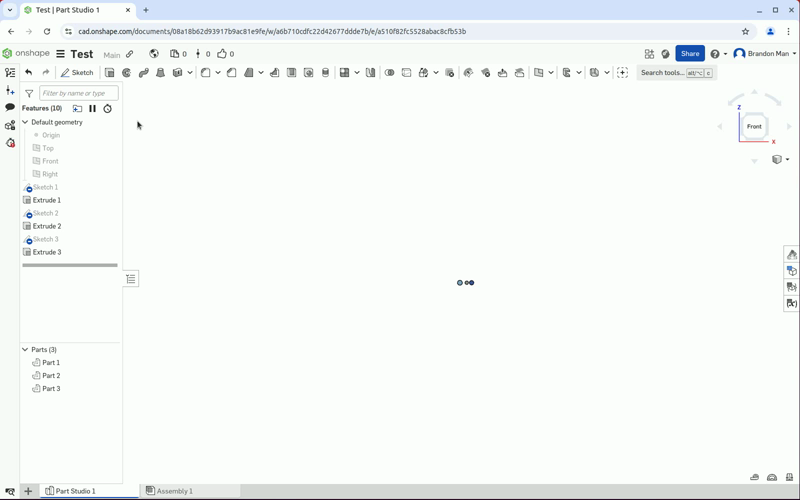
key(shift+h)
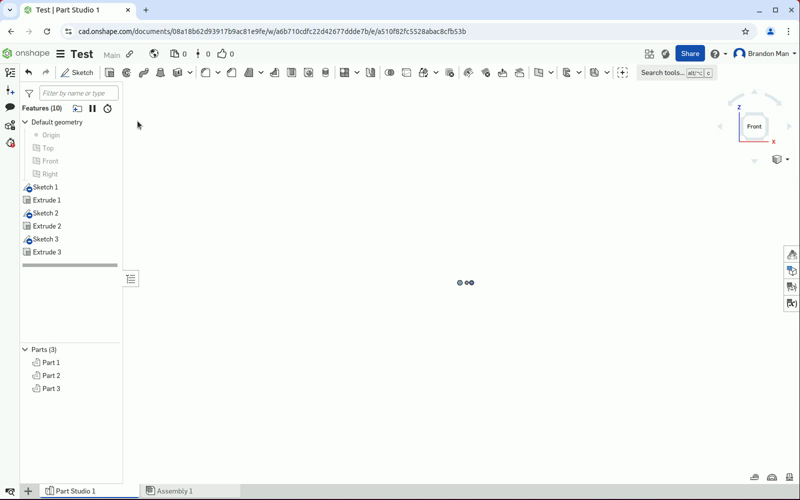
key(shift+h)
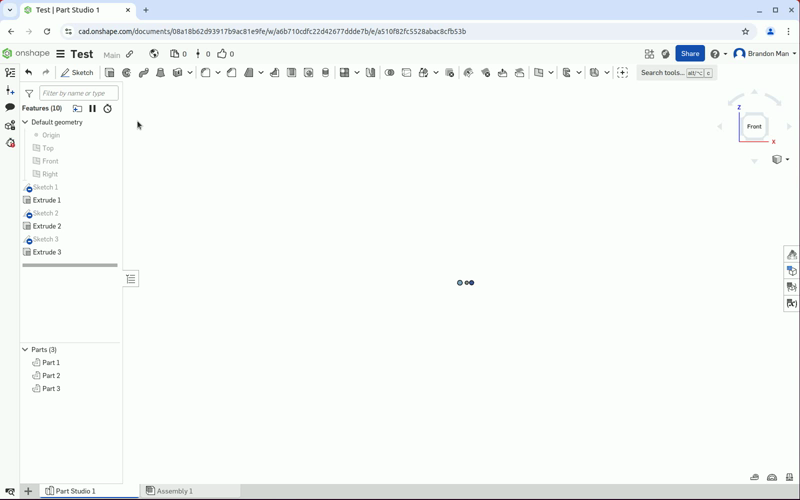
mouse_move(73, 189)
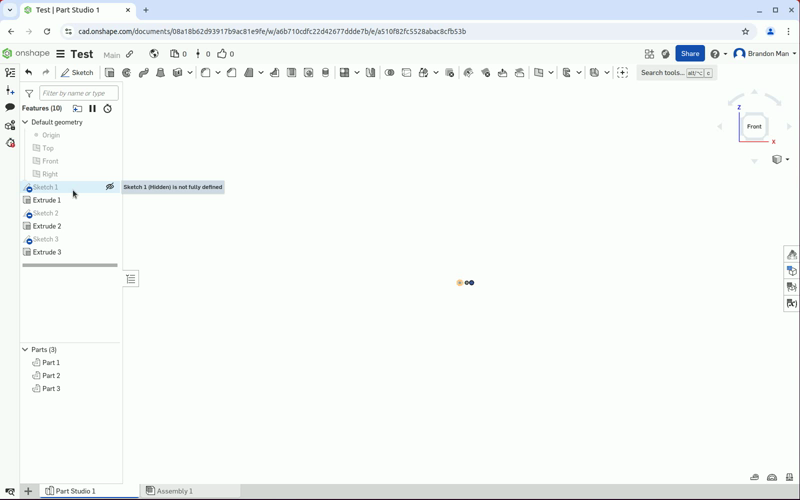
click(73, 189)
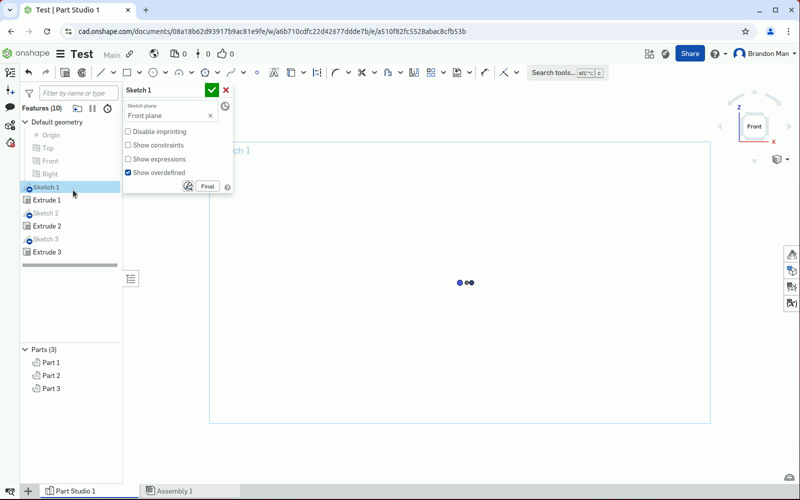
mouse_move(229, 92)
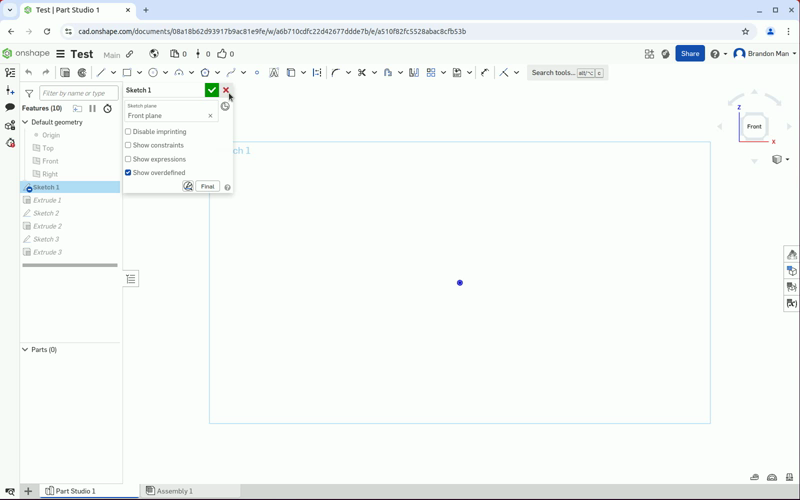
click(229, 92)
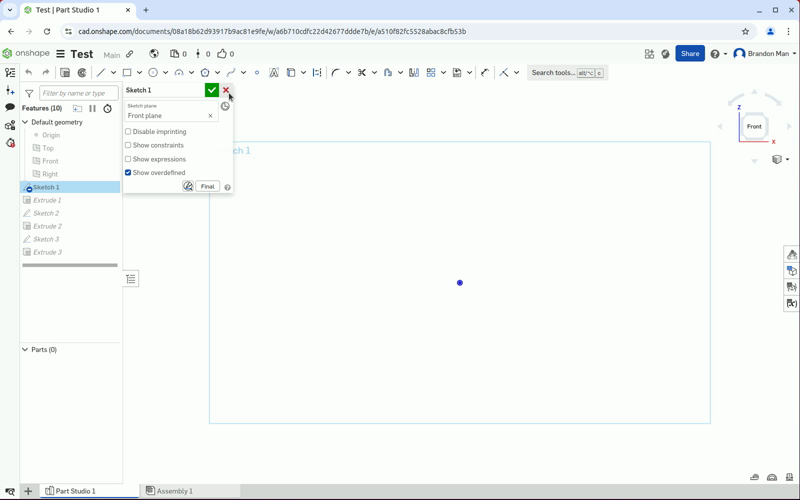
key(shift+s)
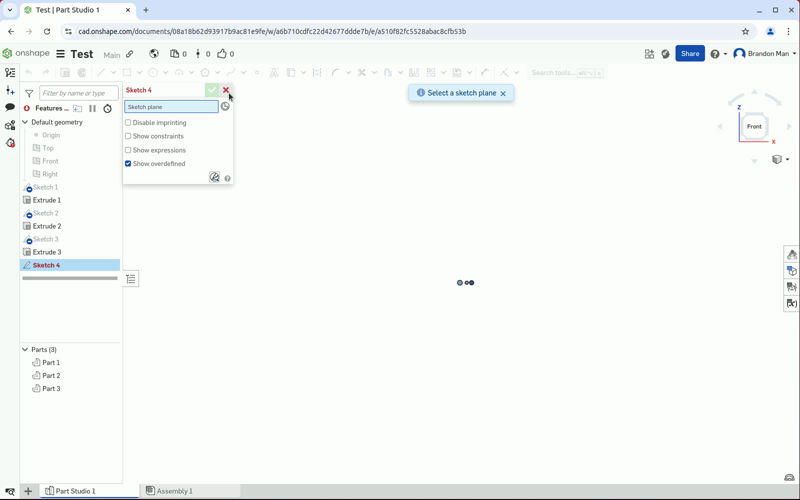
mouse_move(73, 163)
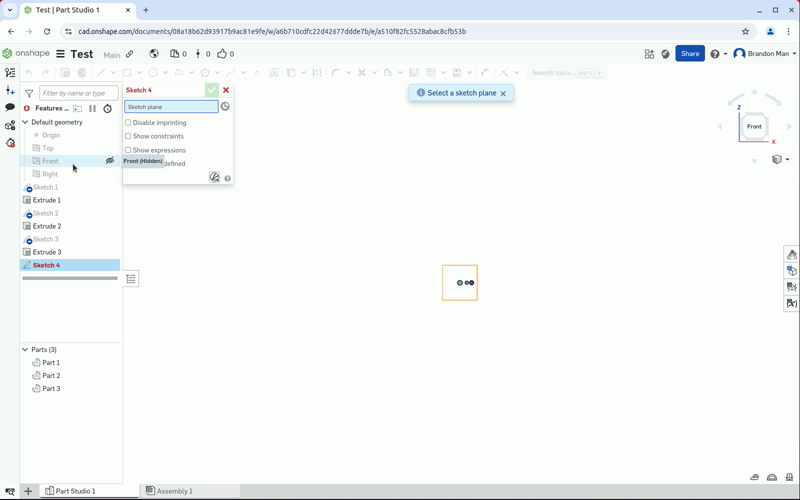
click(73, 163)
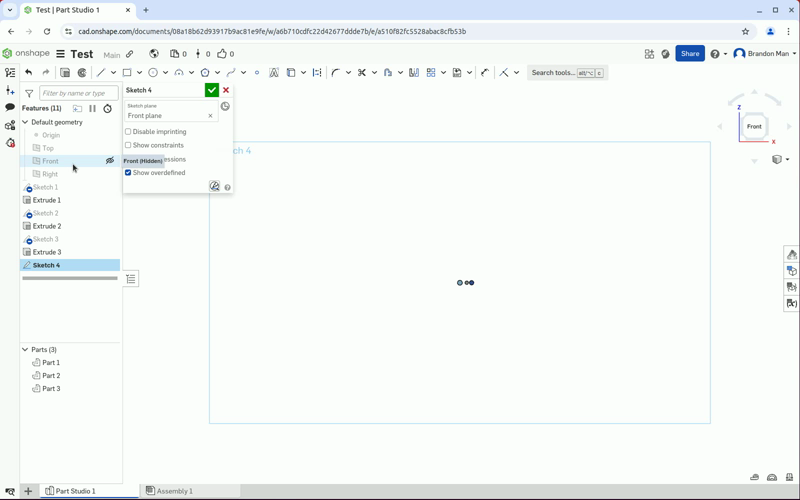
mouse_move(73, 352)
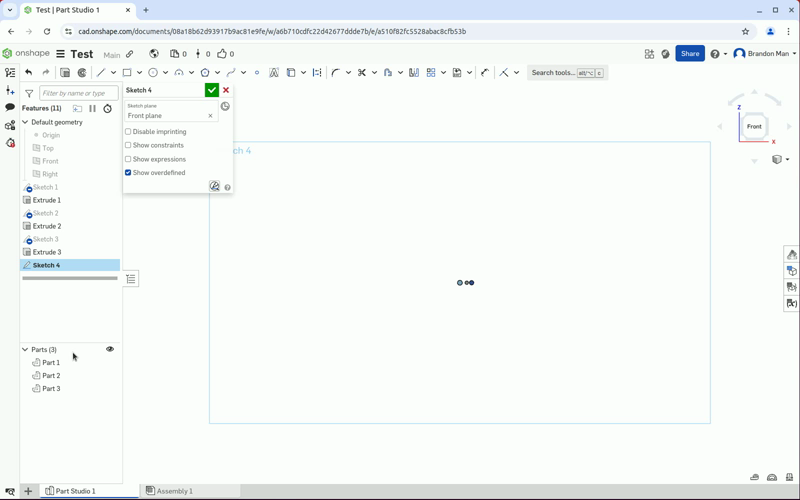
key(y)
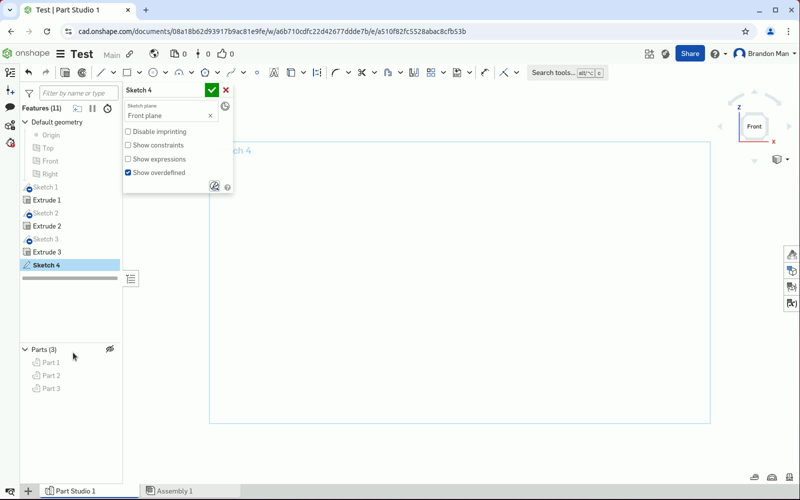
key(c)
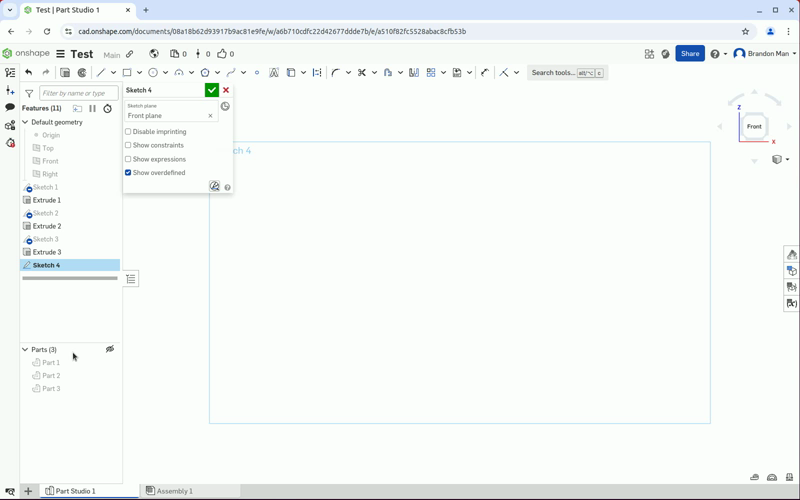
key_down(shift)
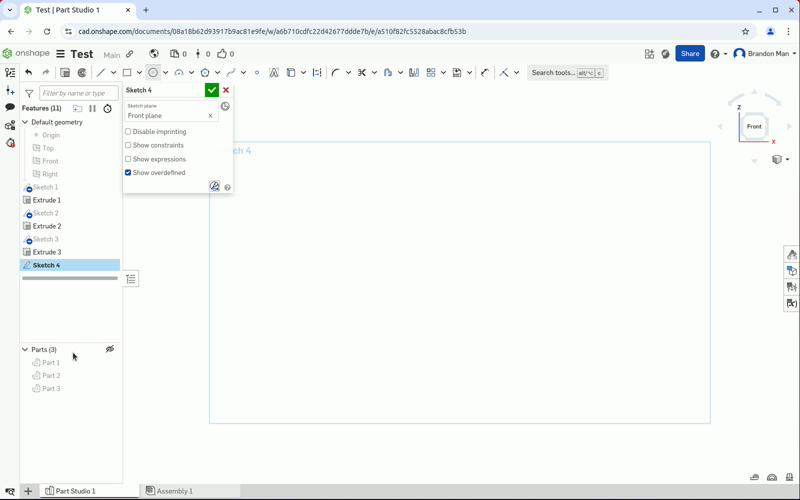
mouse_move(477, 282)
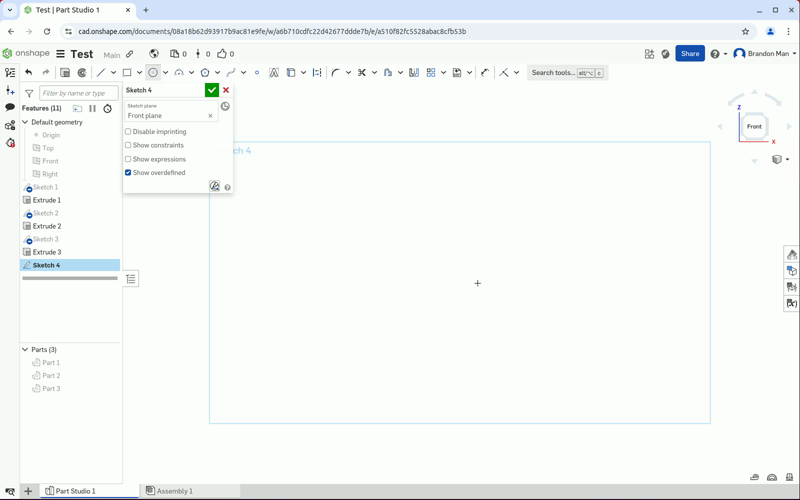
click(477, 282)
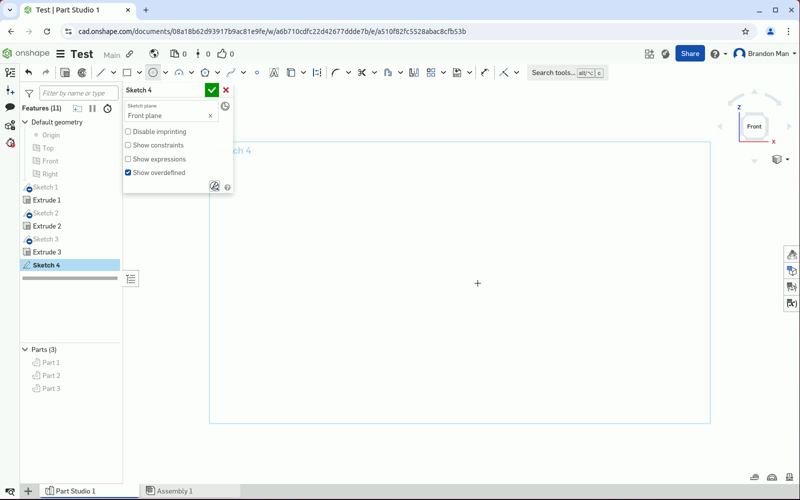
key_up(shift)
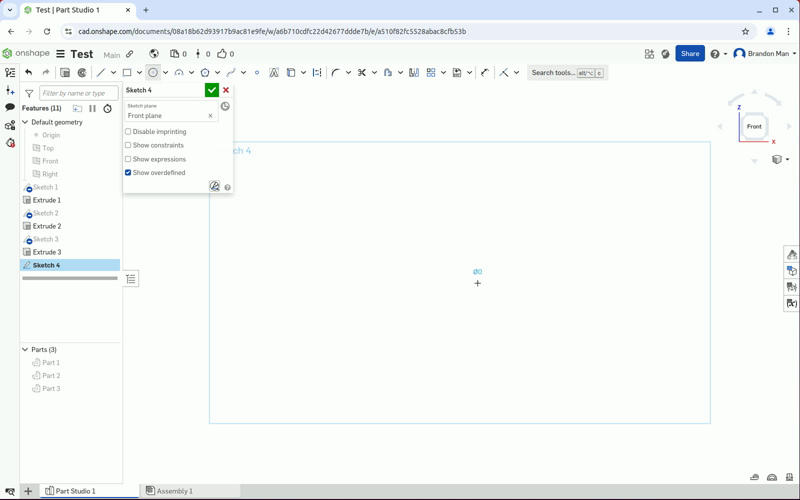
mouse_move(479, 282)
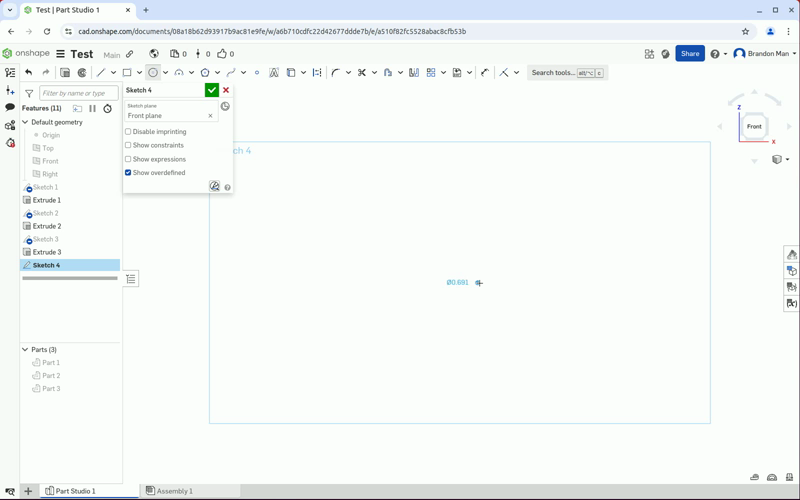
scroll(6)
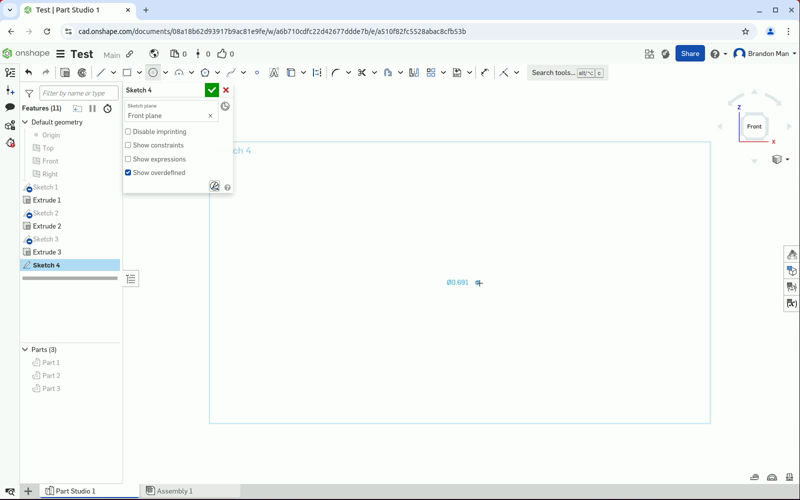
scroll(6)
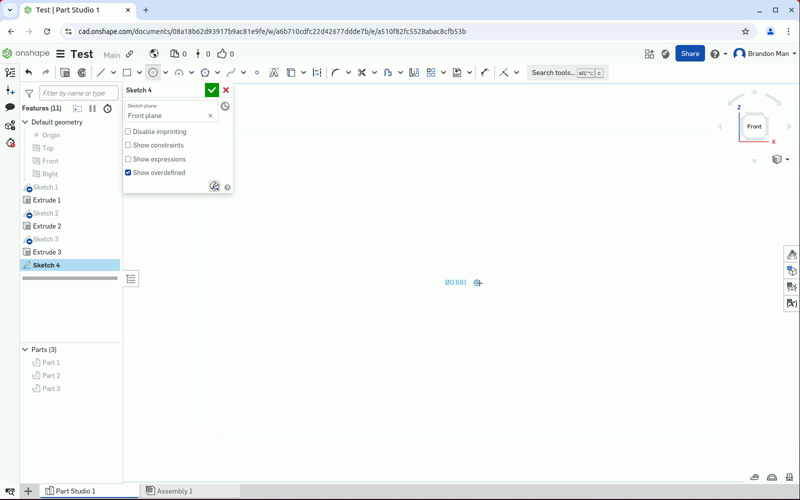
scroll(6)
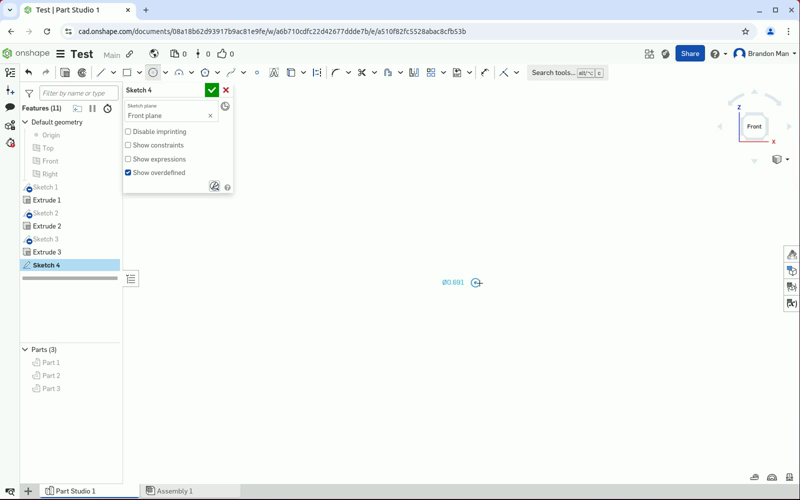
scroll(6)
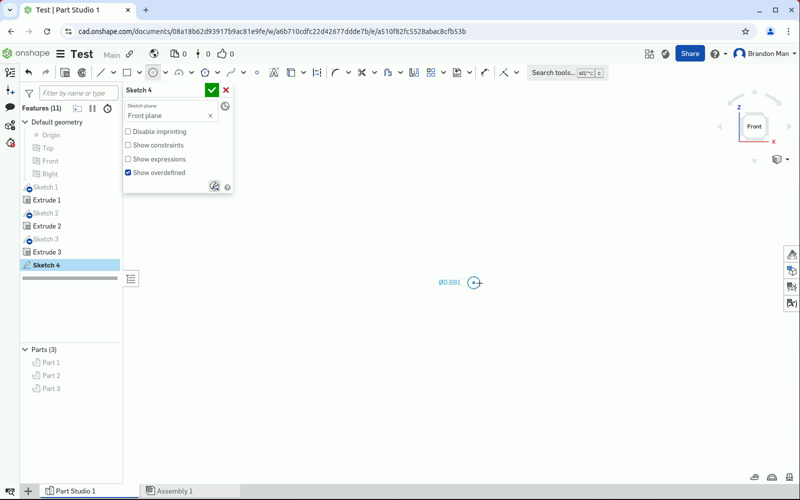
scroll(6)
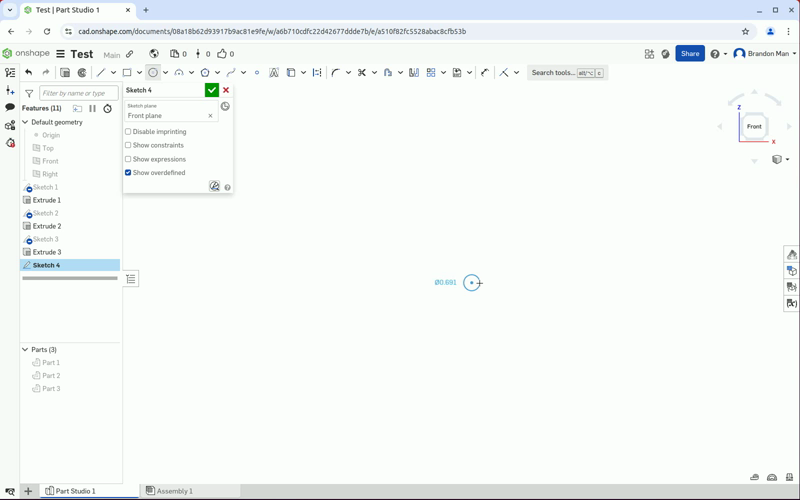
scroll(6)
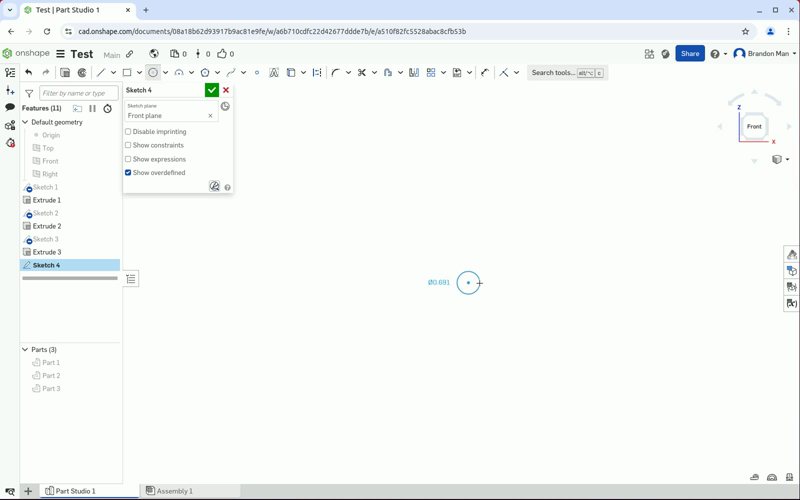
scroll(6)
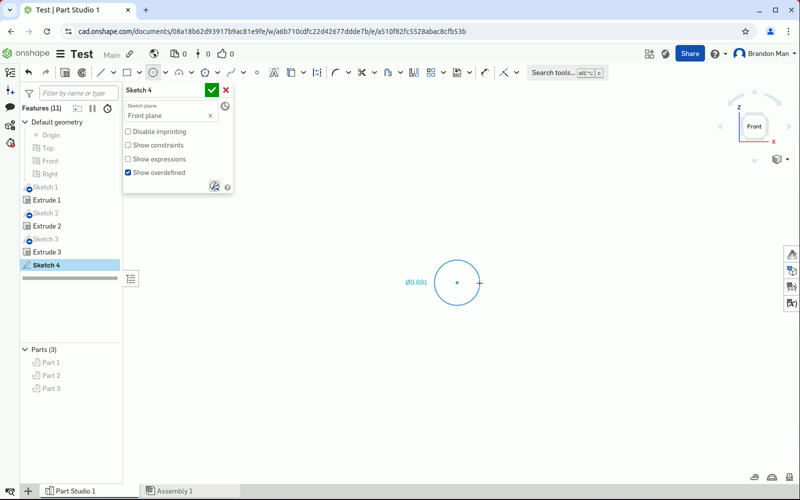
click(479, 282)
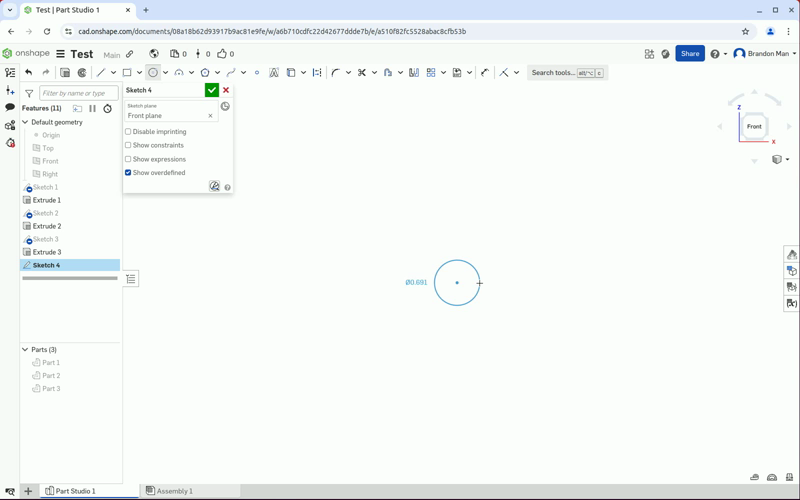
scroll(-6)
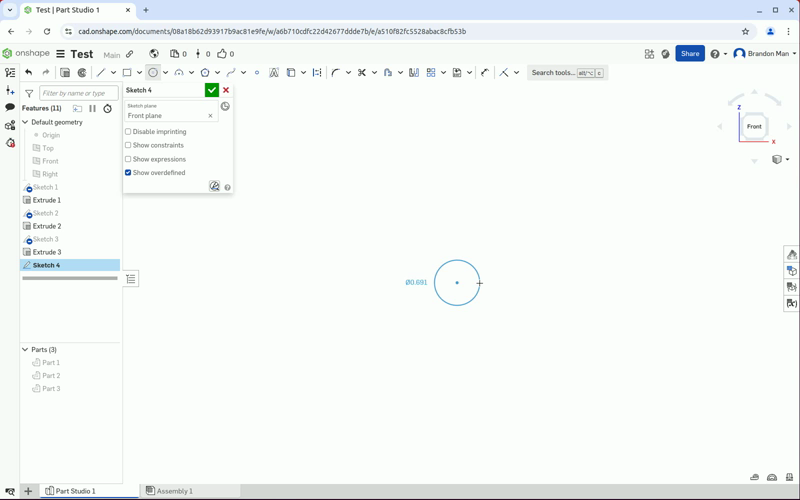
scroll(-6)
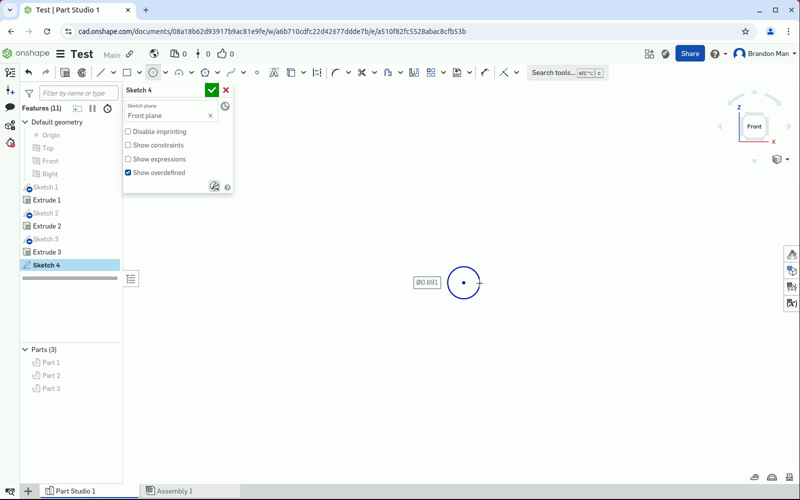
scroll(-6)
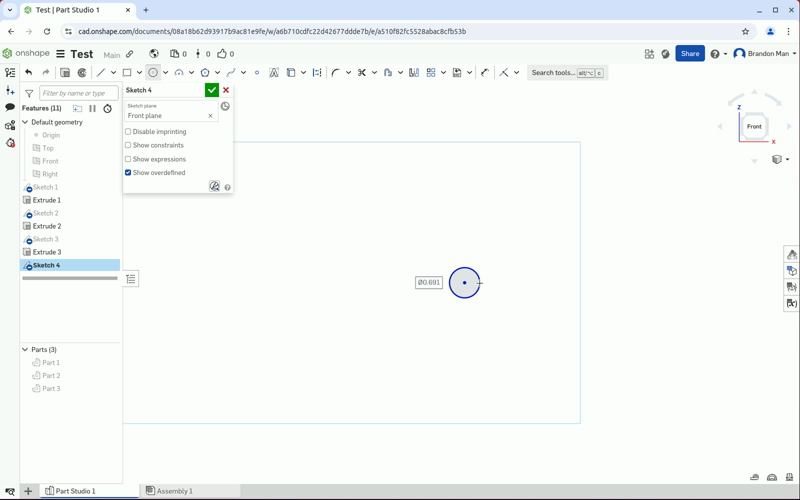
scroll(-6)
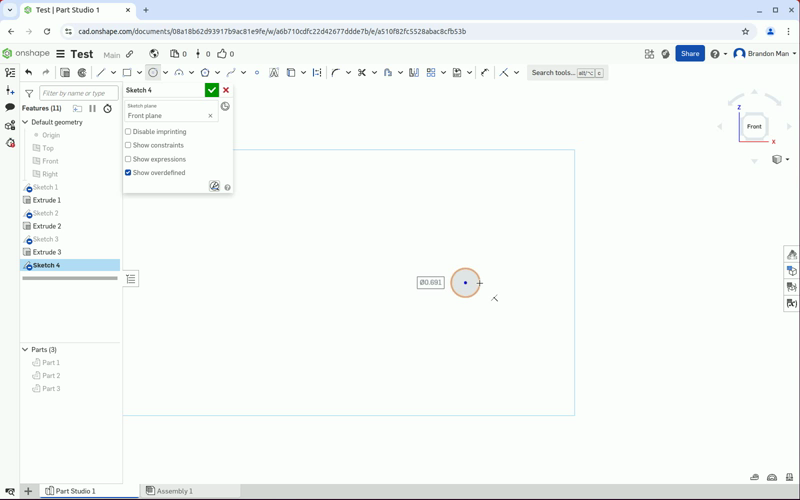
scroll(-6)
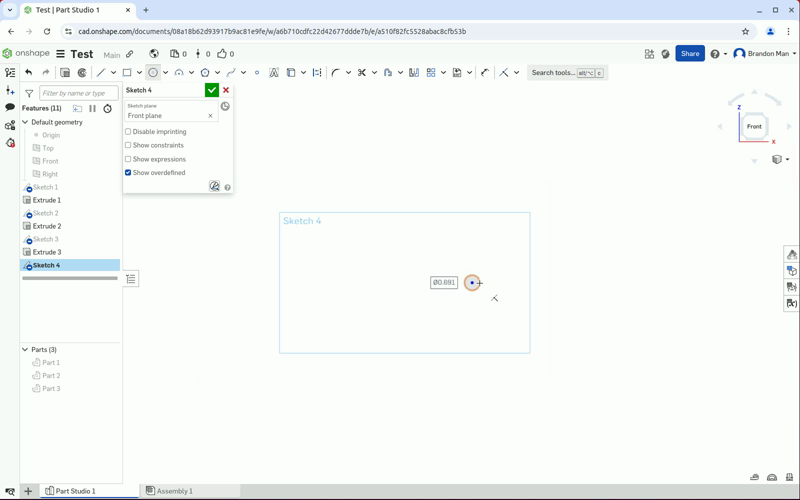
scroll(-6)
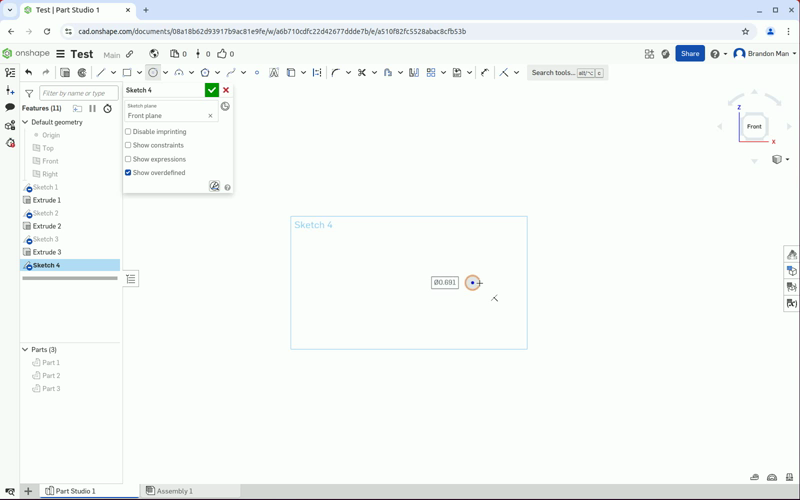
scroll(-6)
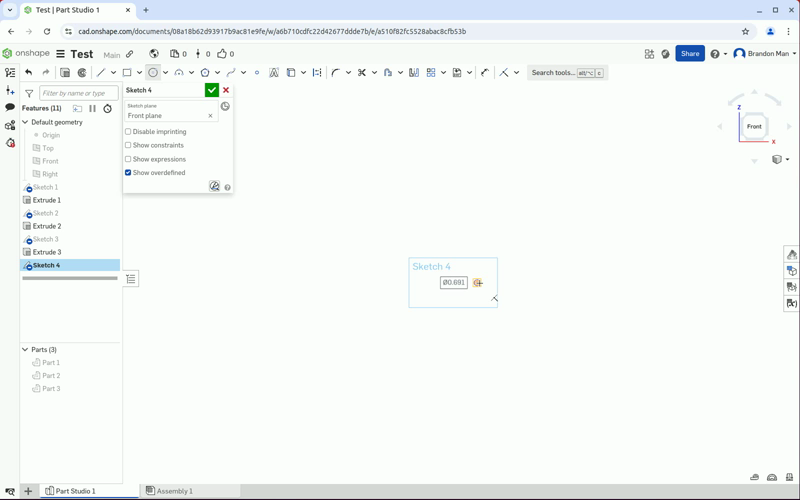
key(esc)
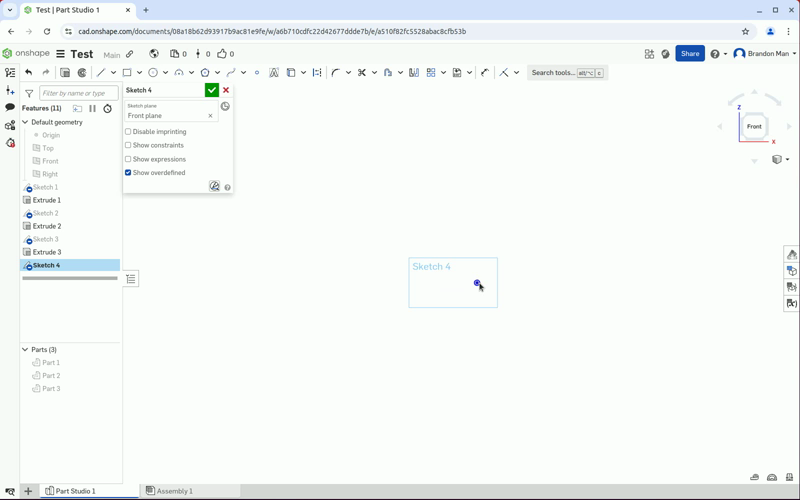
mouse_move(478, 283)
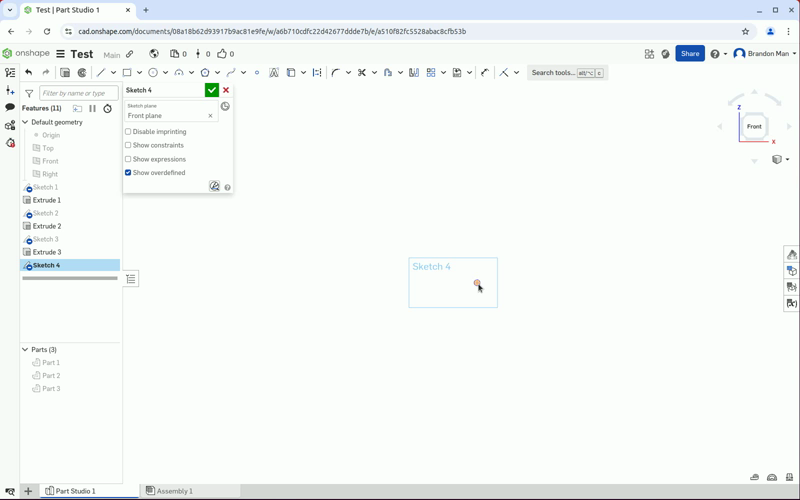
scroll(6)
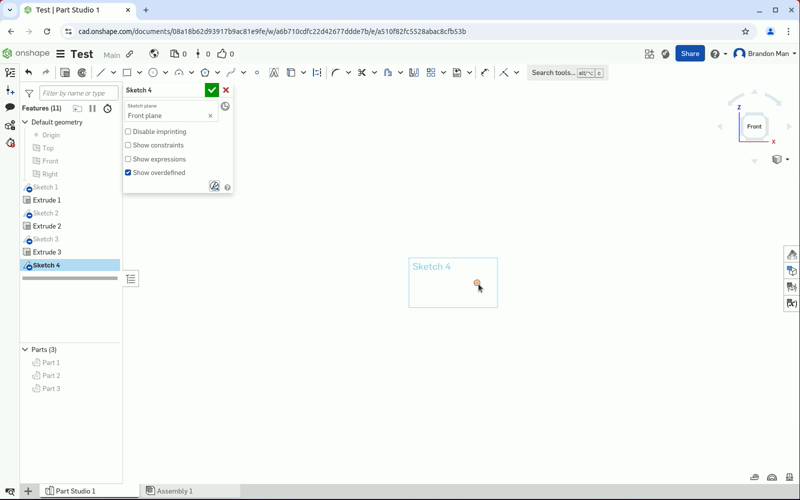
scroll(6)
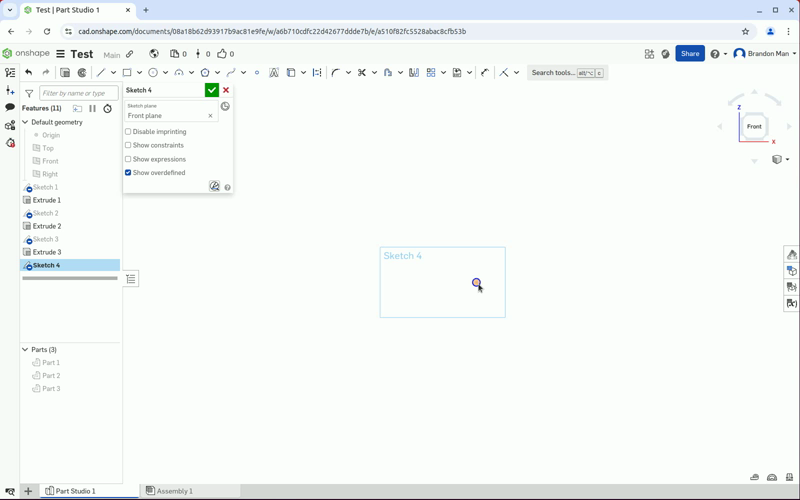
scroll(6)
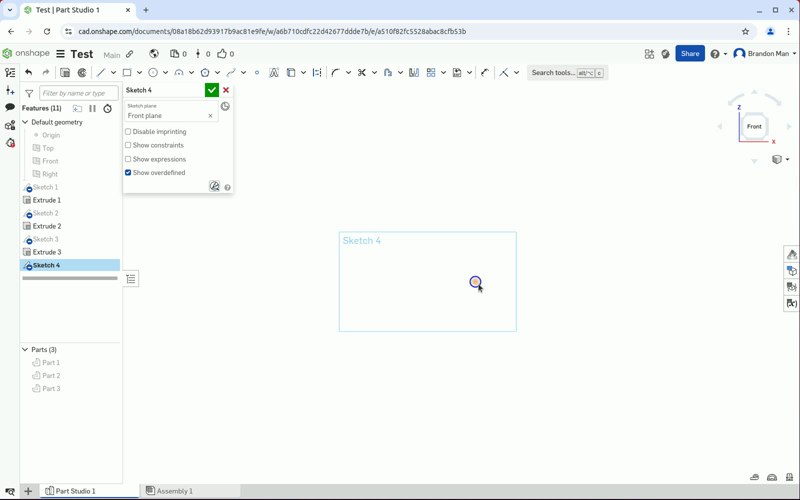
scroll(6)
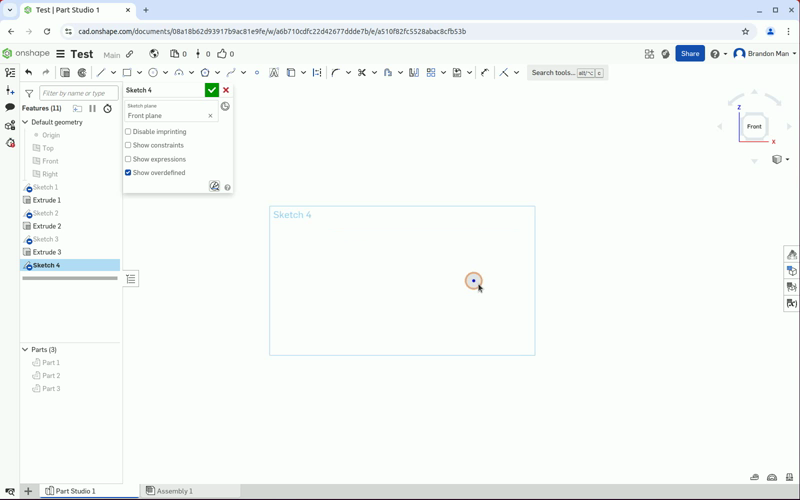
scroll(6)
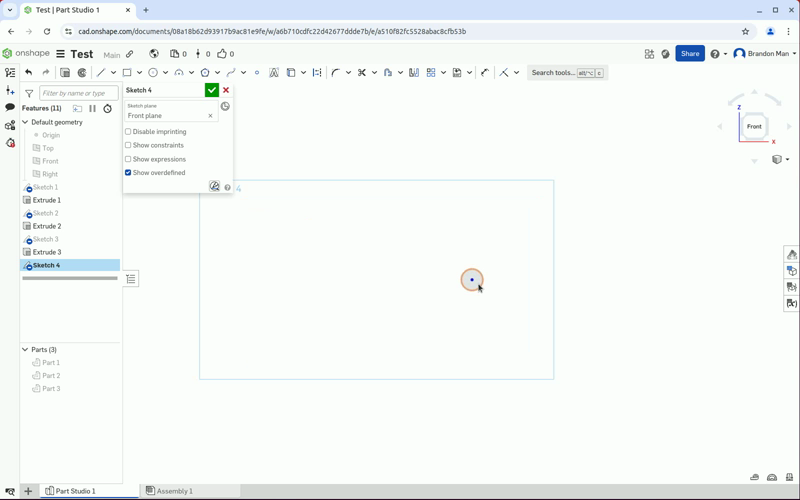
scroll(6)
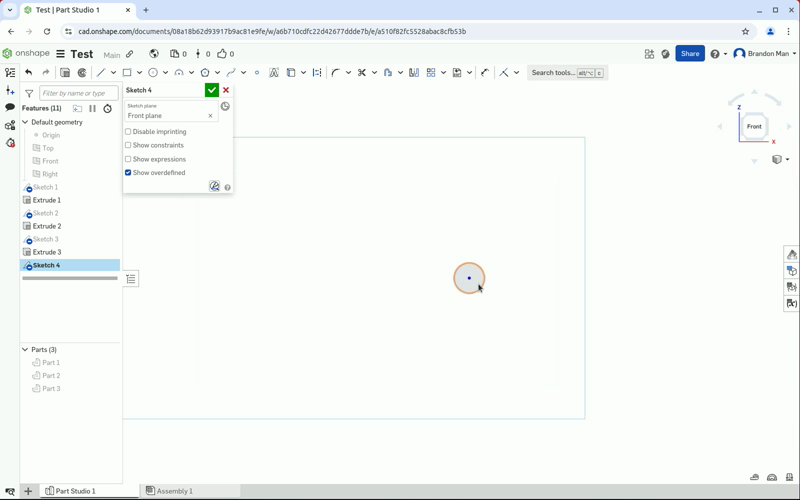
scroll(6)
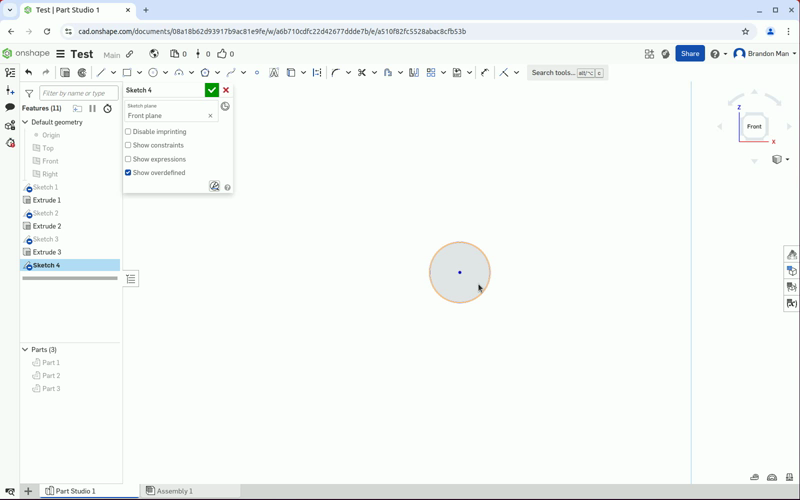
click(478, 283)
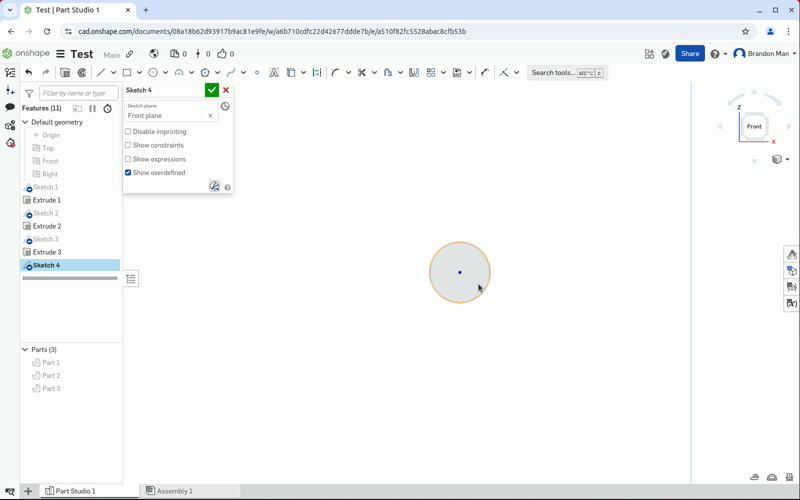
scroll(-6)
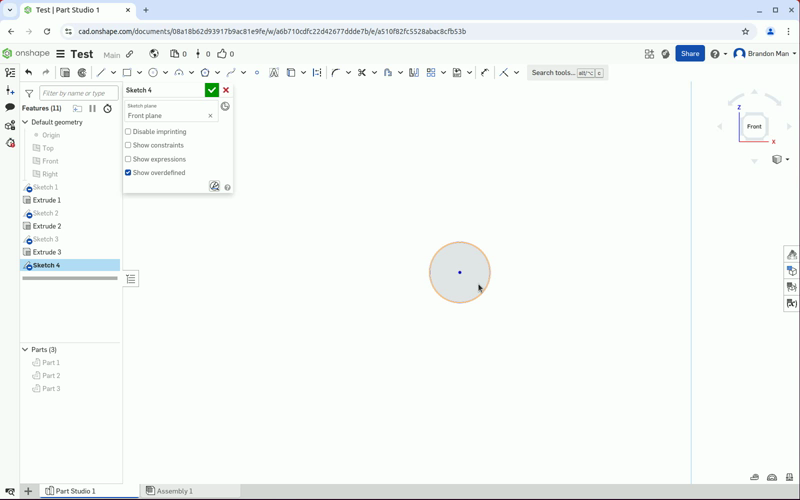
scroll(-6)
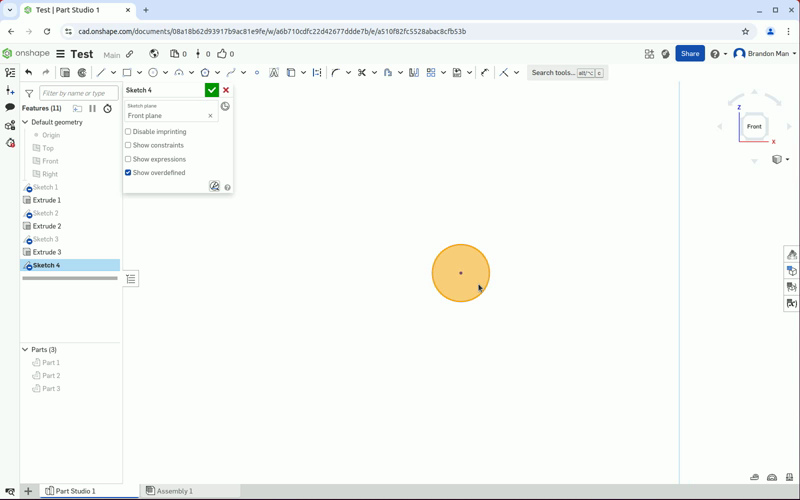
scroll(-6)
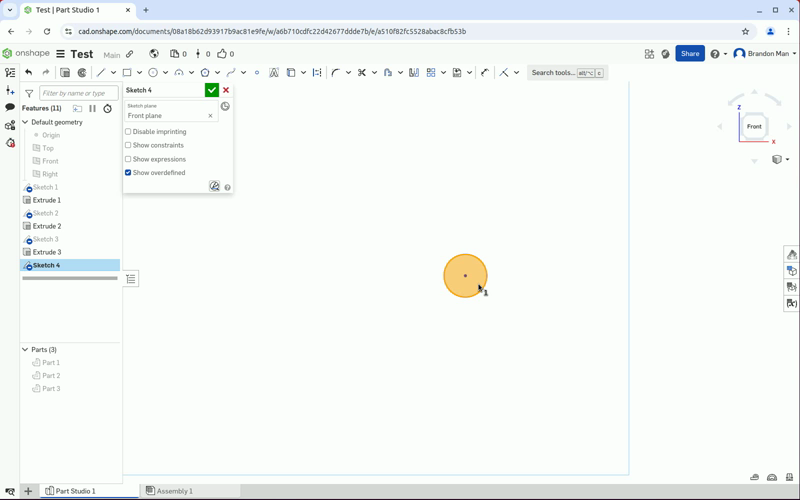
scroll(-6)
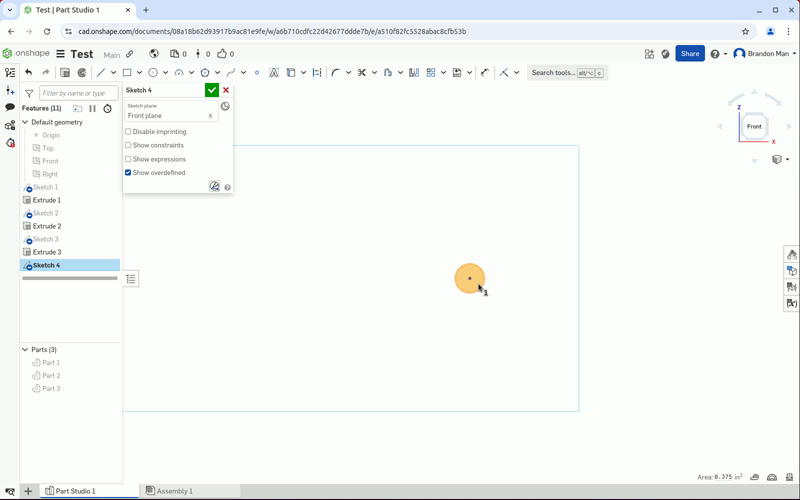
scroll(-6)
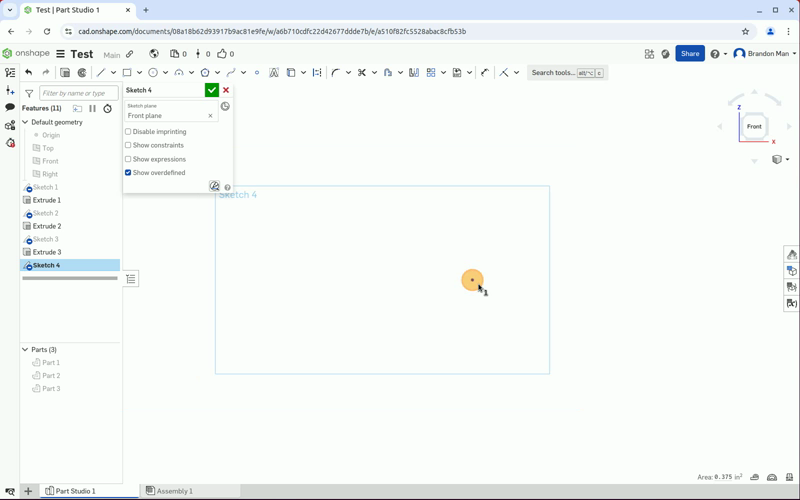
scroll(-6)
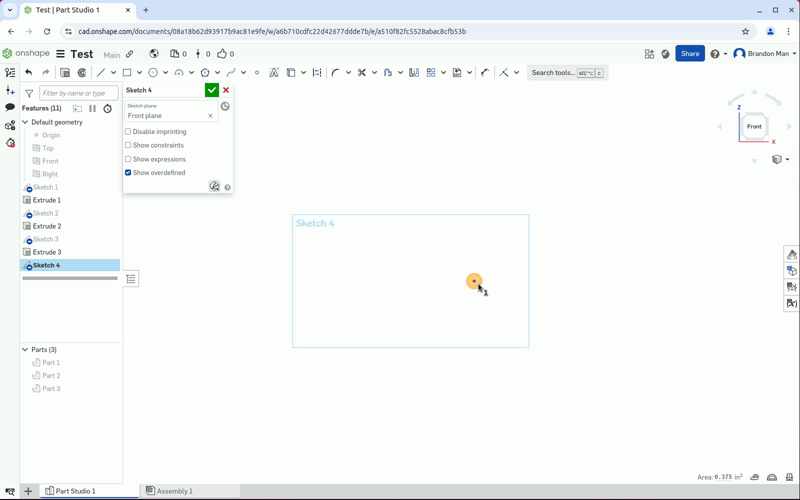
scroll(-6)
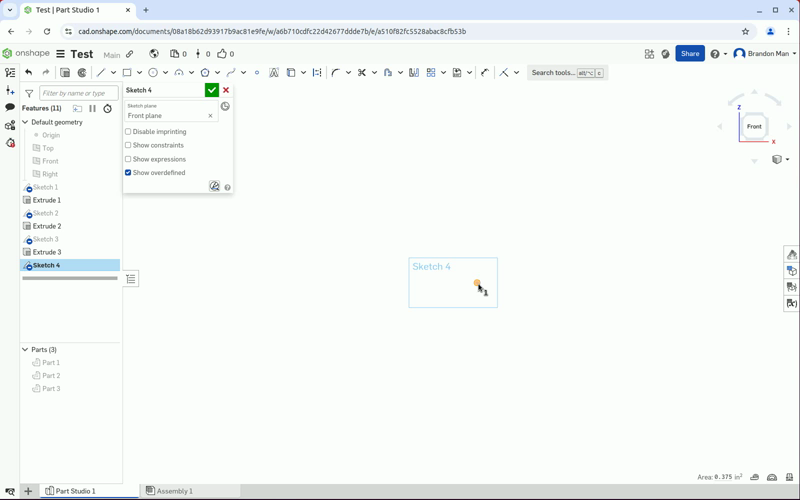
mouse_move(73, 352)
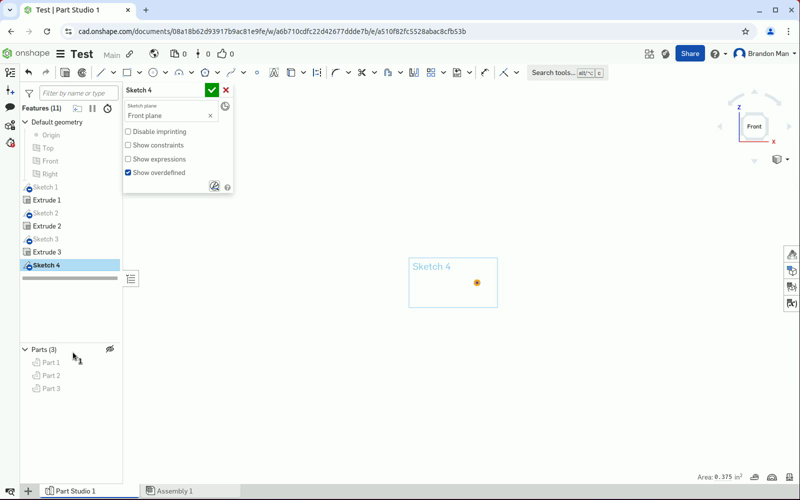
key(shift+y)
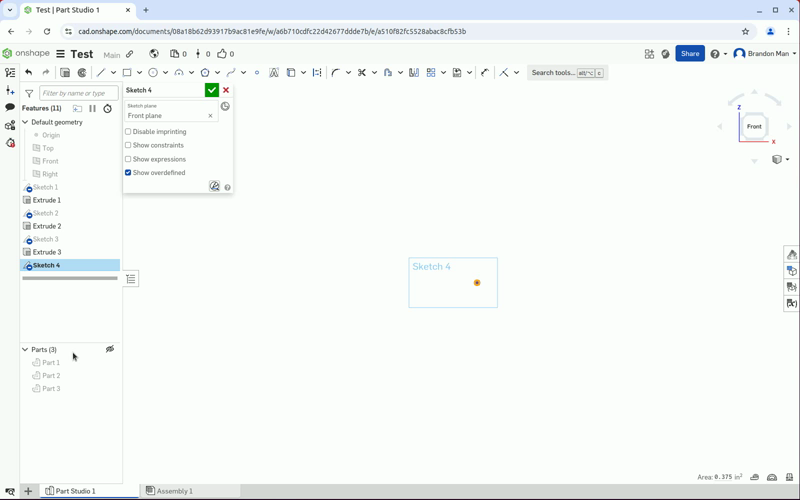
key(shift+e)
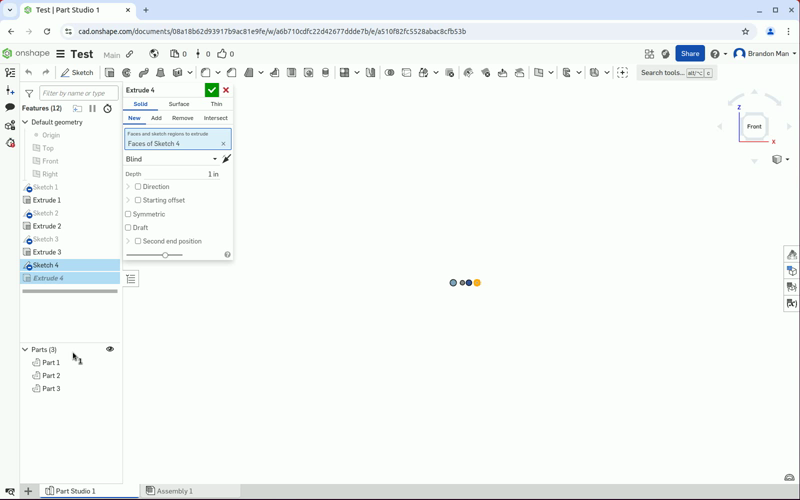
mouse_move(143, 106)
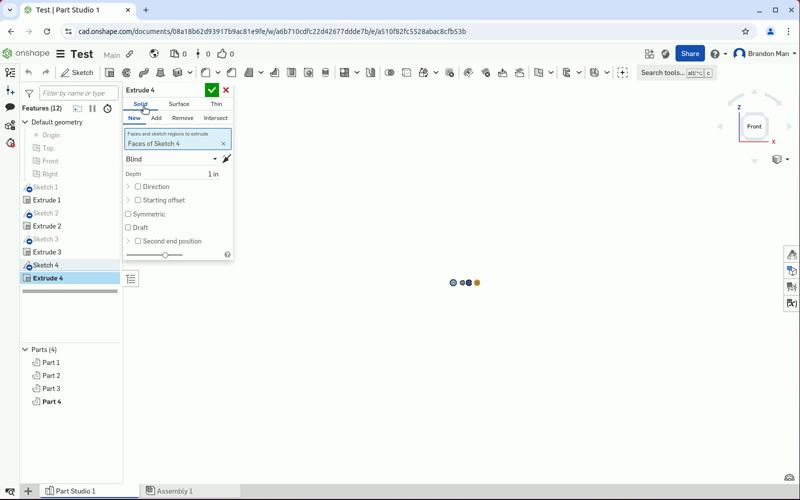
click(143, 106)
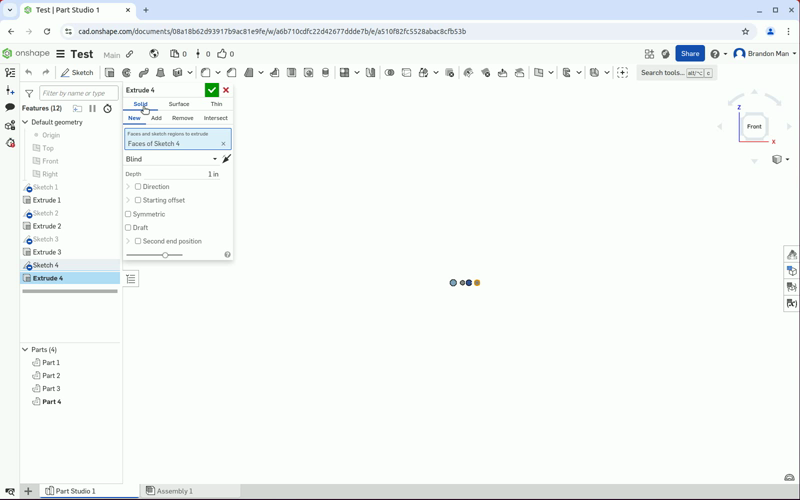
mouse_move(137, 120)
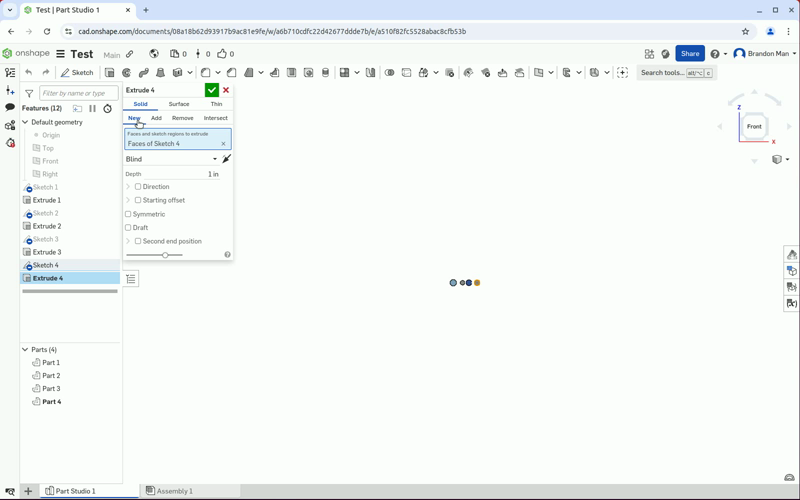
click(137, 120)
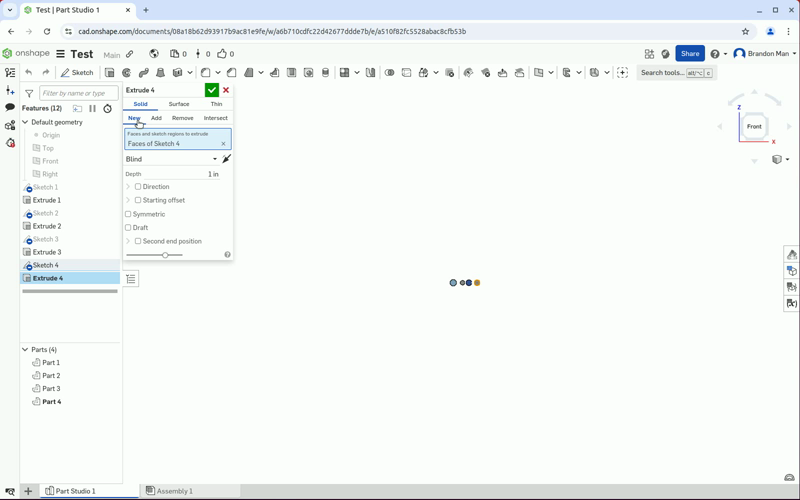
key(tab, 4)
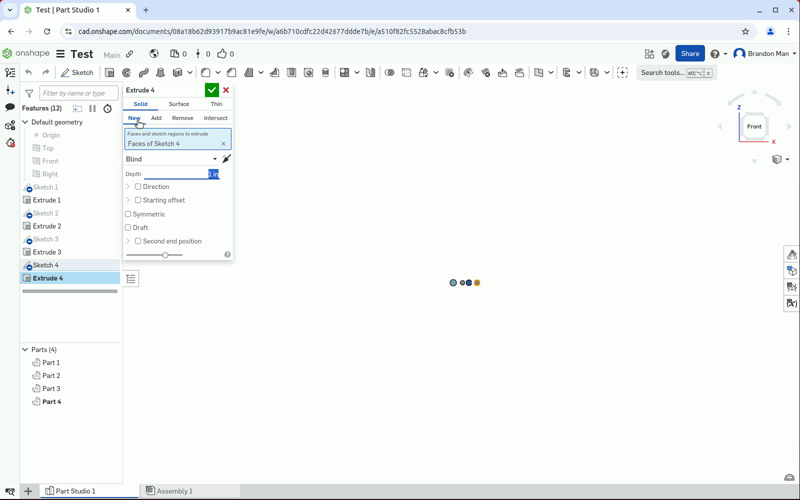
text(23.108)
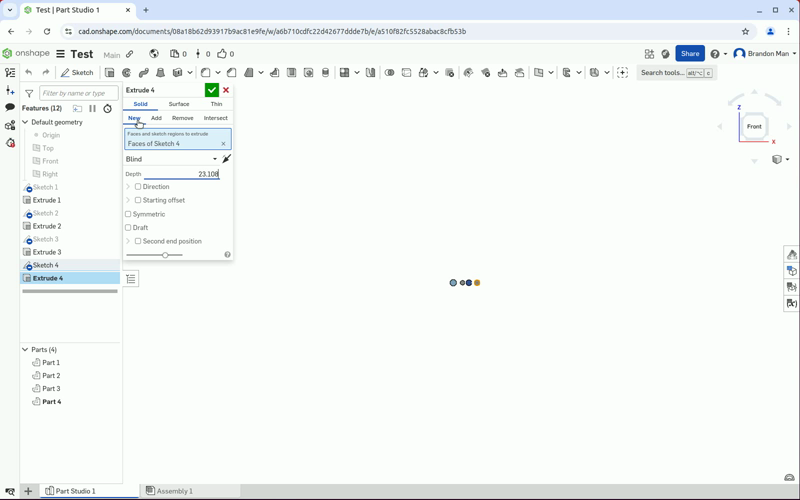
key(enter)
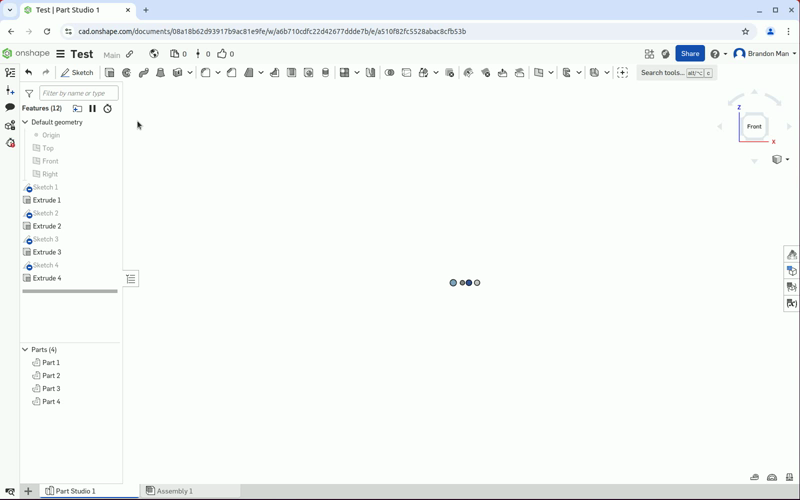
key(shift+h)
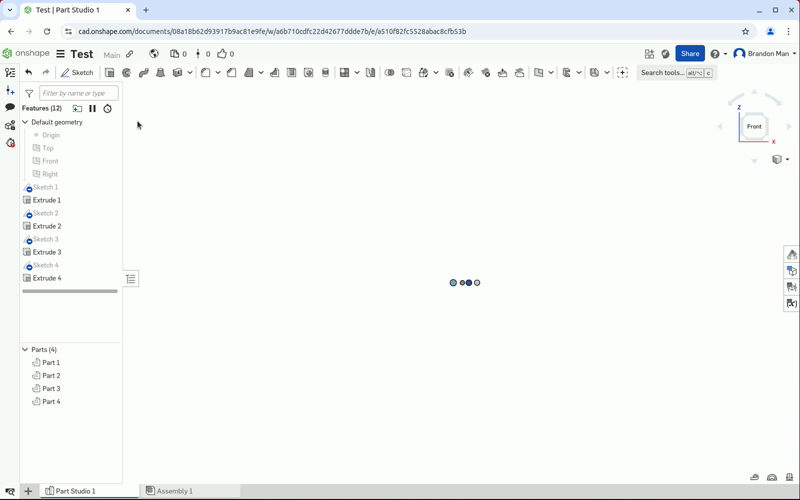
key(shift+h)
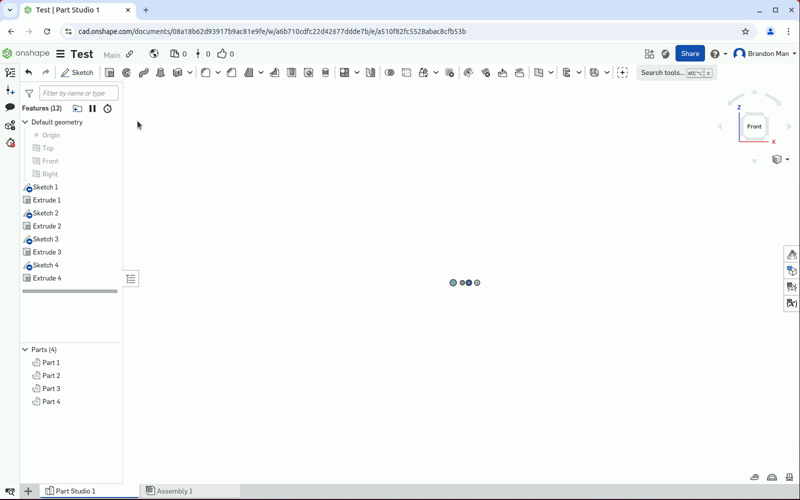
key(shift+7)
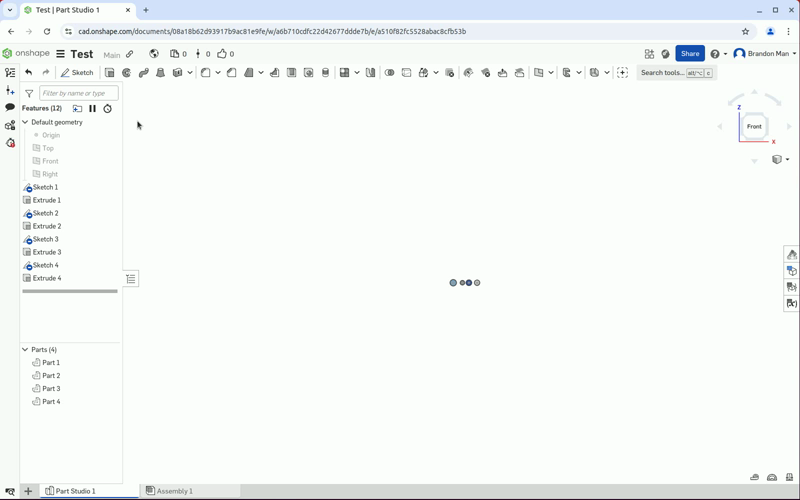
key(left, 2)
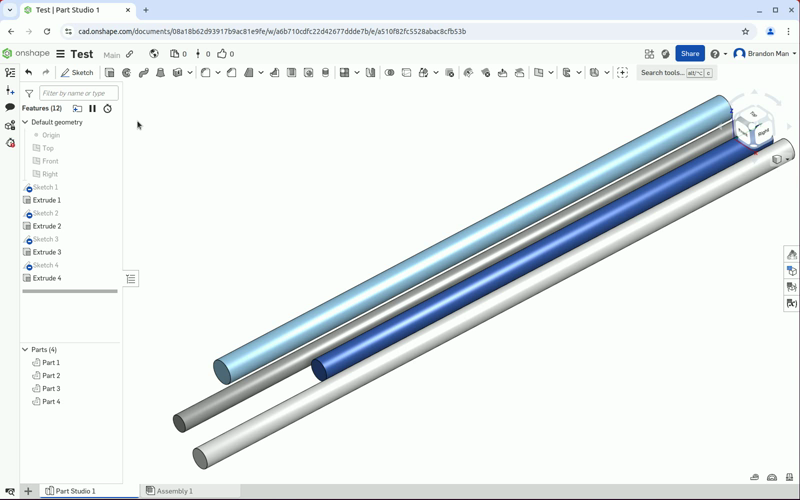
key(down, 2)
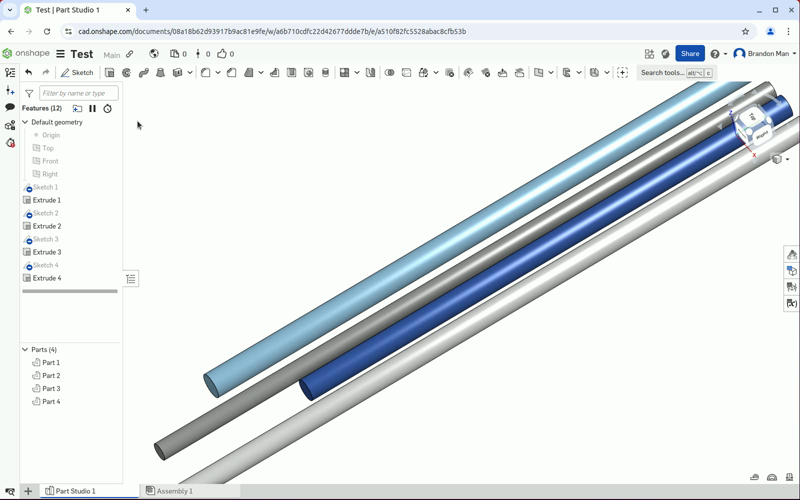
key(up, 2)
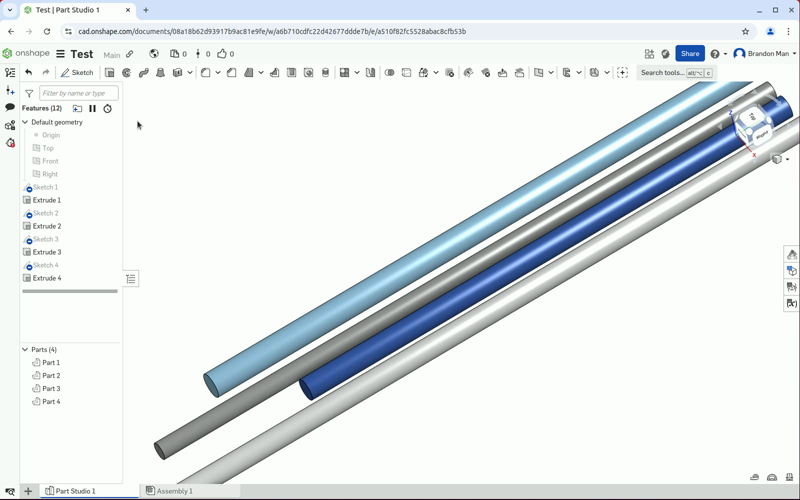
key(right, 2)
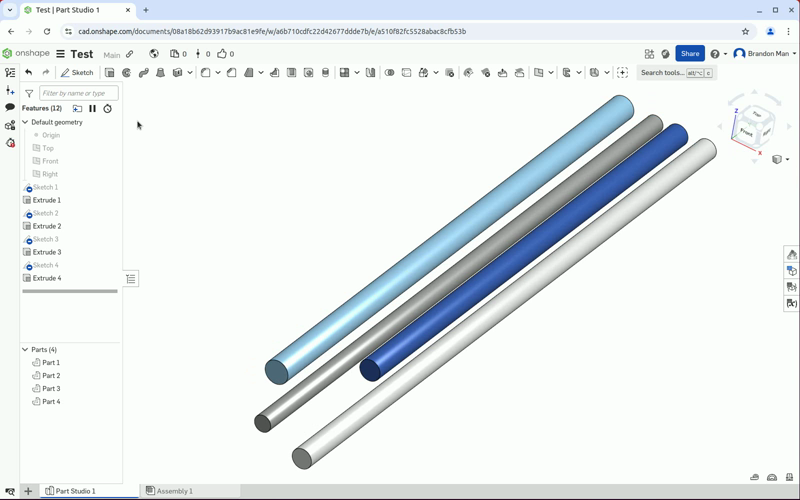
mouse_move(73, 189)
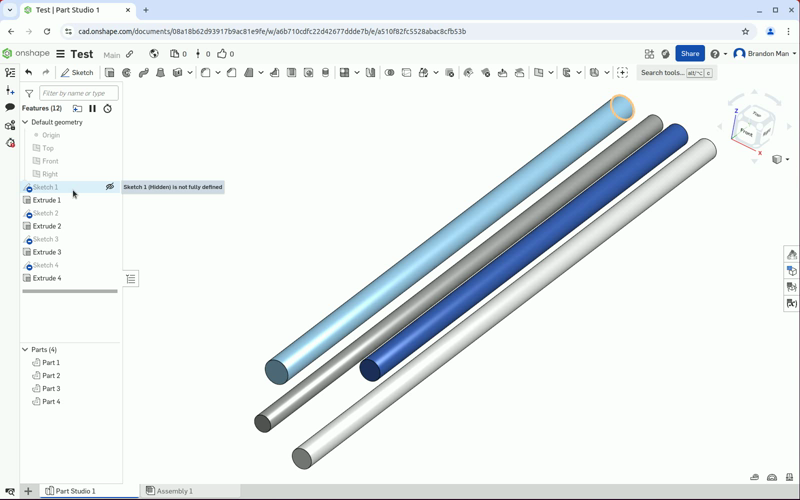
click(73, 189)